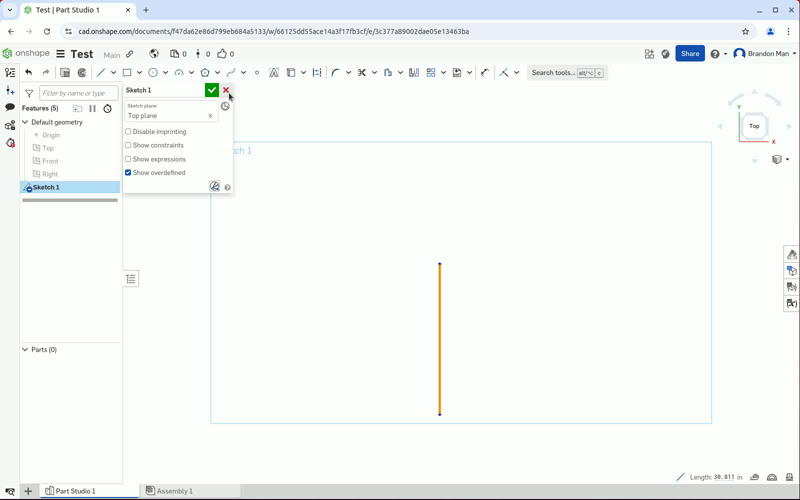
key(shift+h)
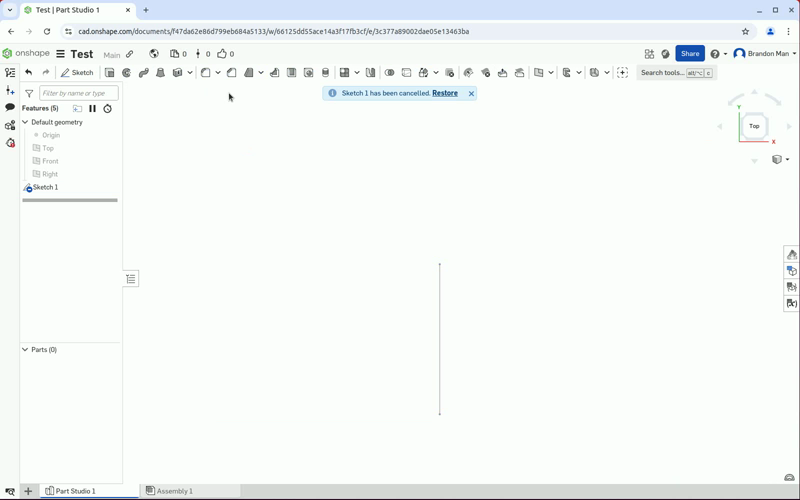
key(shift+s)
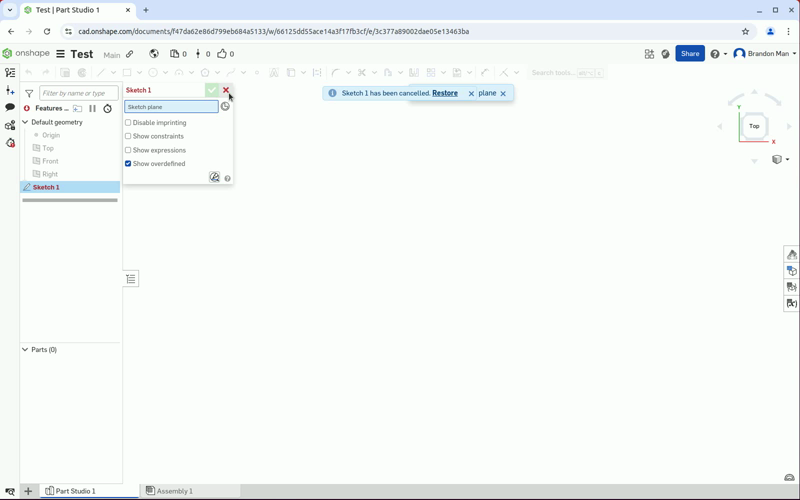
mouse_move(73, 150)
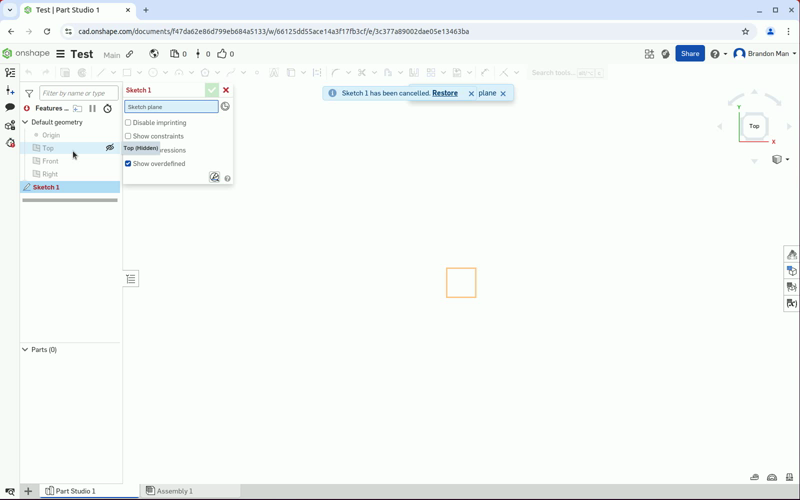
click(73, 150)
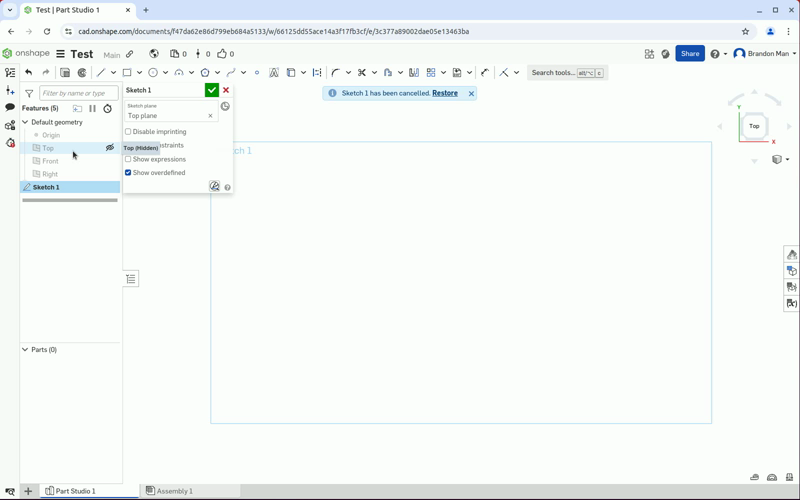
mouse_move(73, 352)
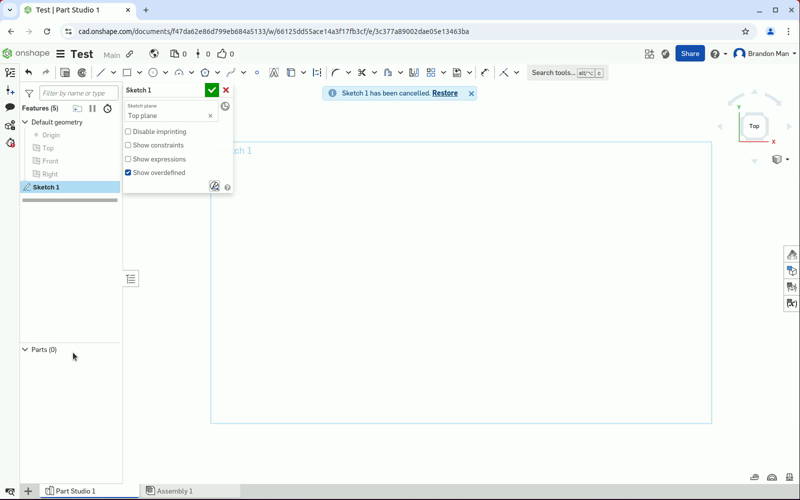
key(y)
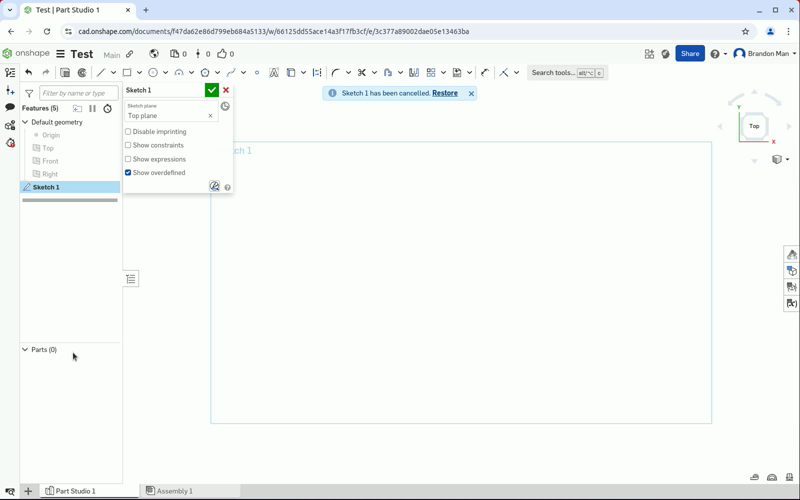
key(a)
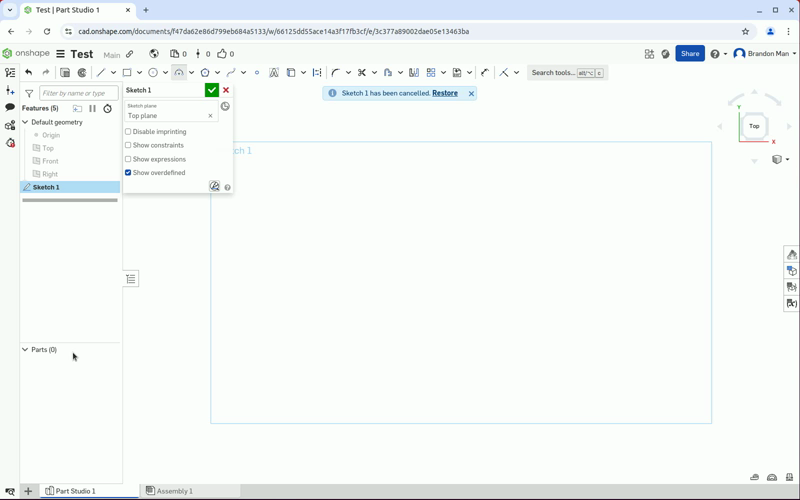
key_down(shift)
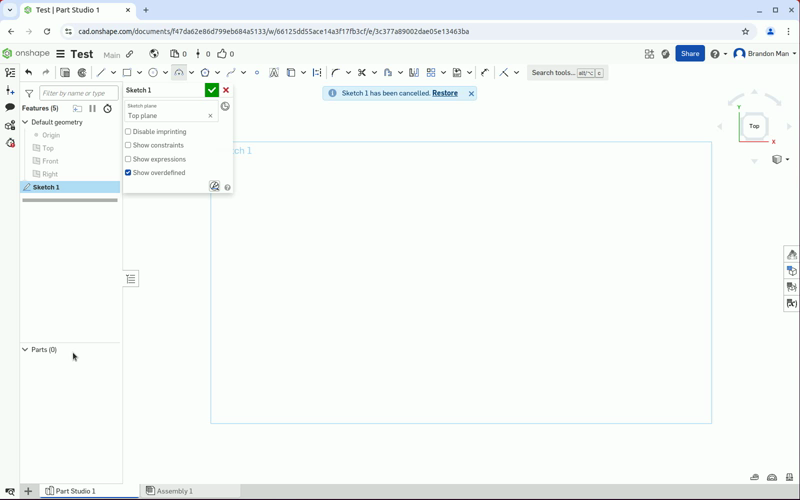
mouse_move(410, 244)
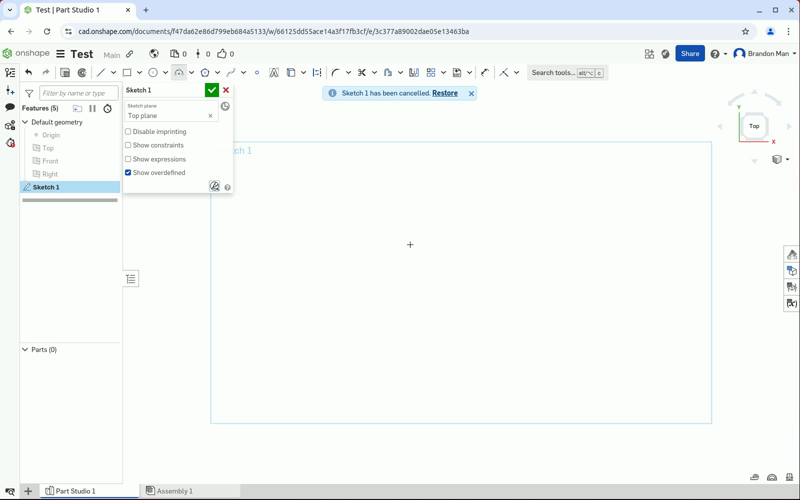
click(410, 244)
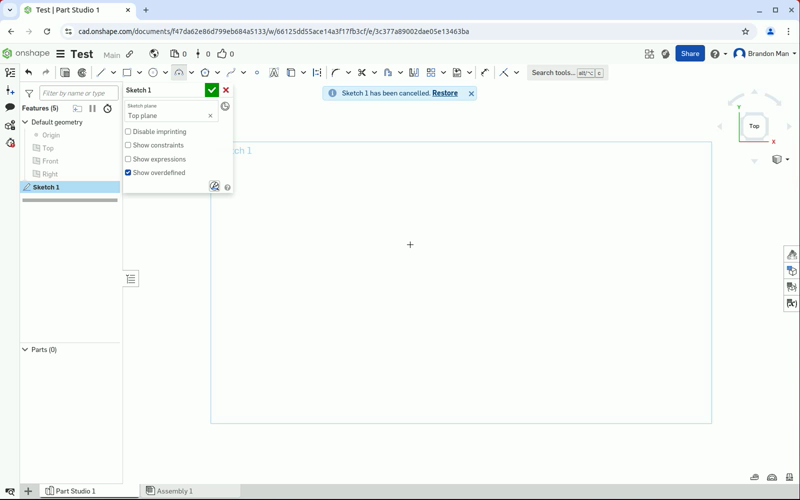
key_up(shift)
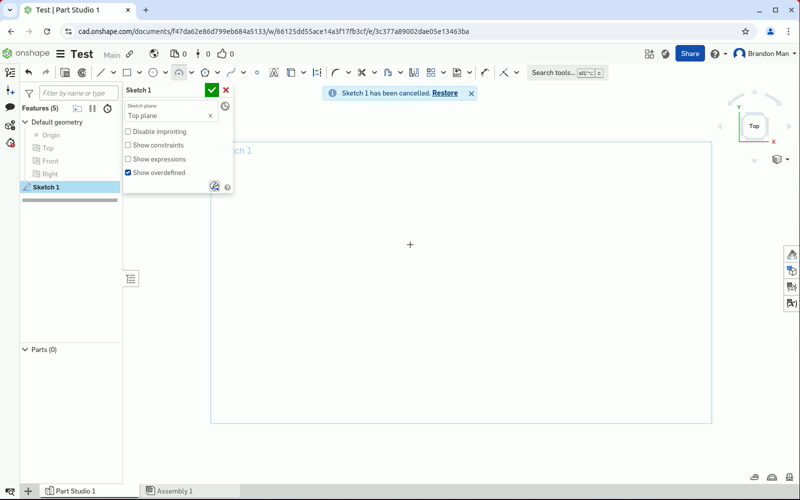
key_down(shift)
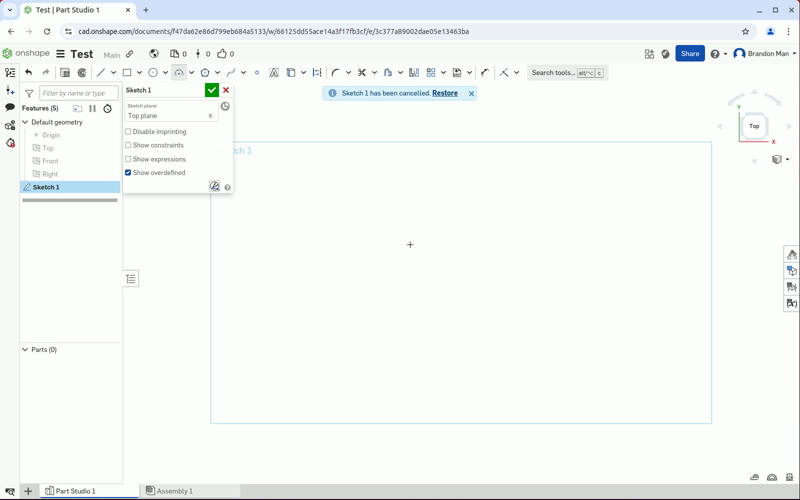
mouse_move(426, 287)
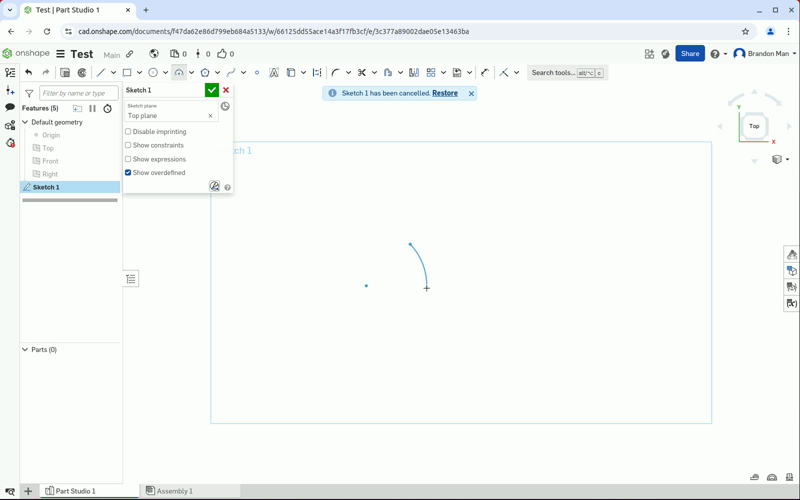
click(426, 287)
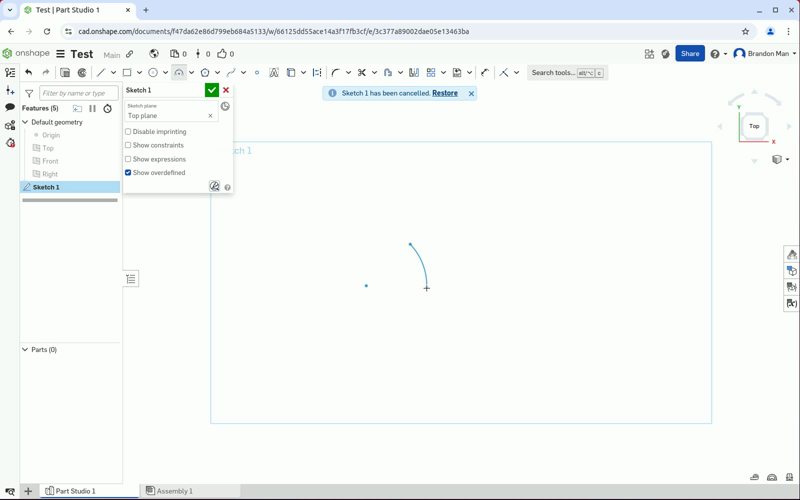
mouse_move(403, 271)
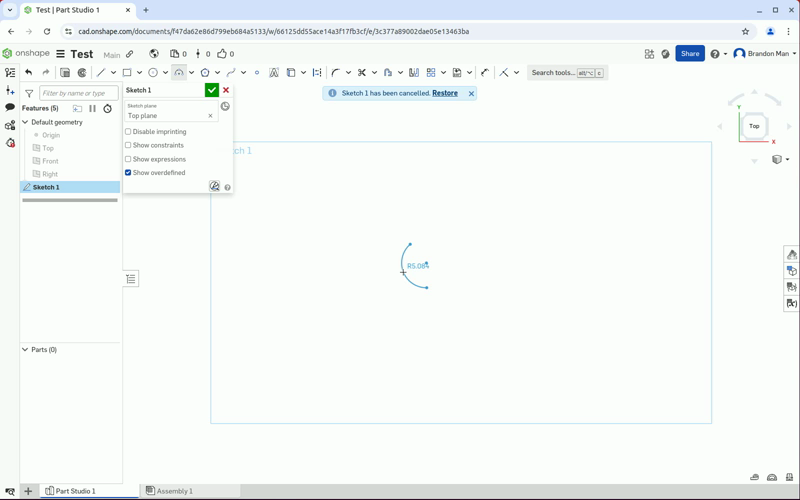
click(403, 271)
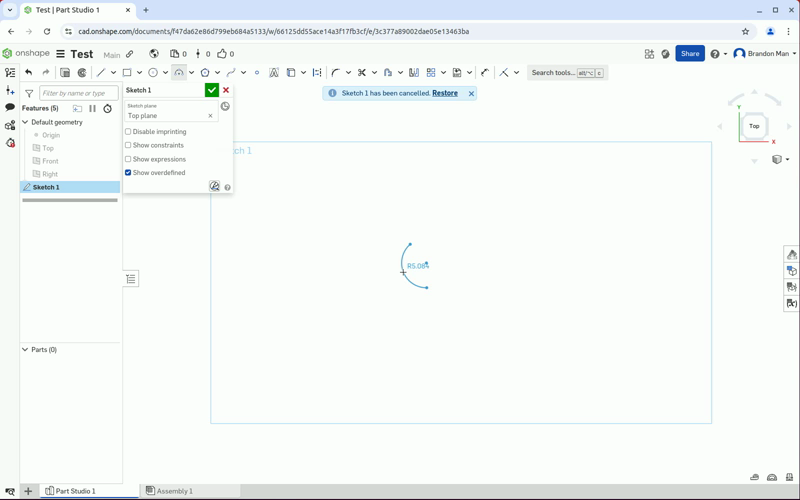
key_up(shift)
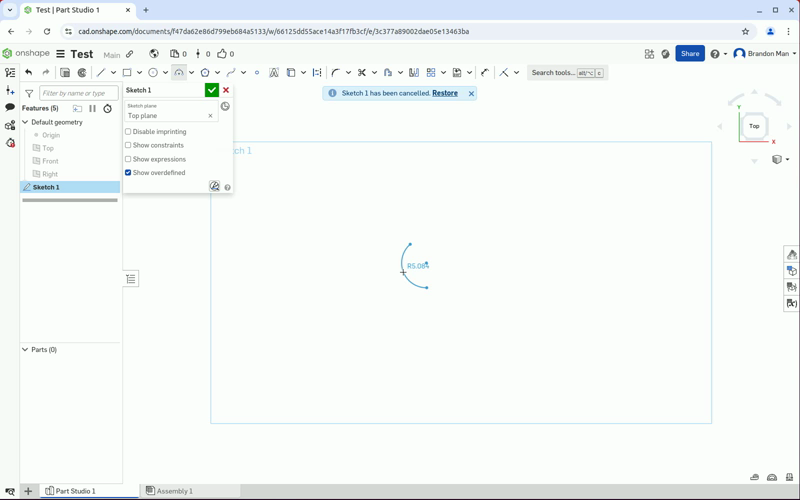
key(esc)
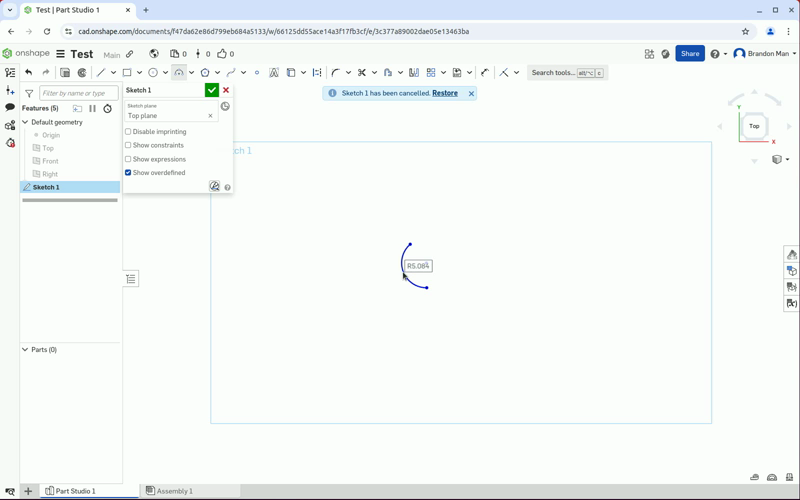
key(l)
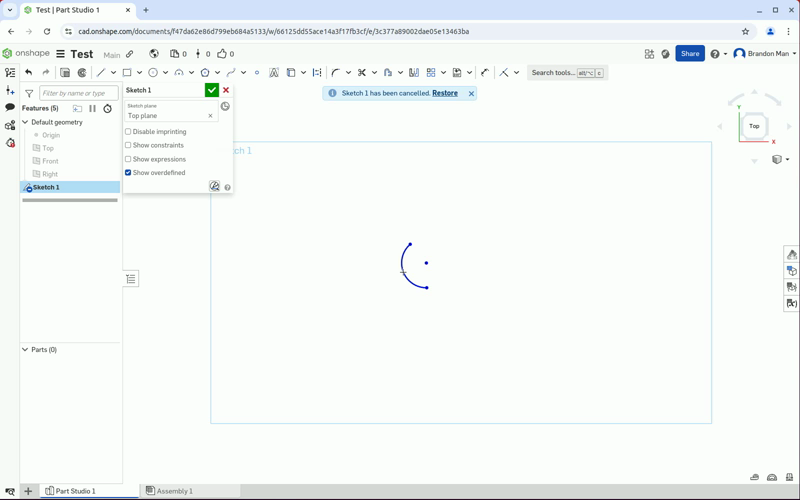
mouse_move(426, 287)
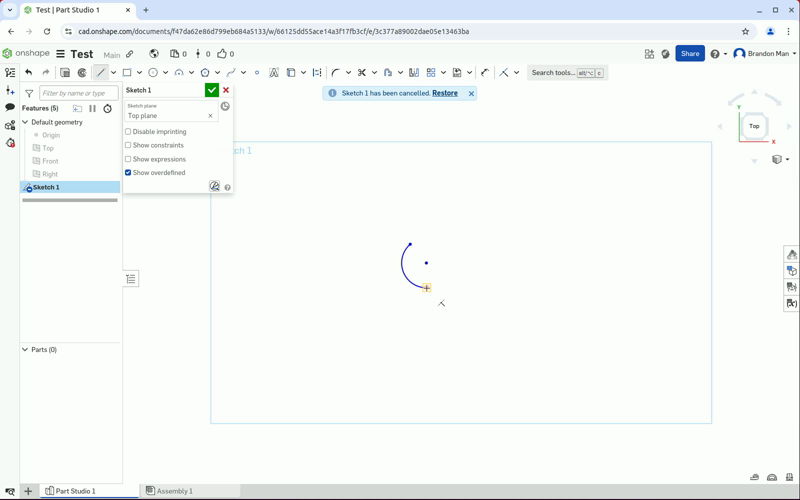
click(426, 287)
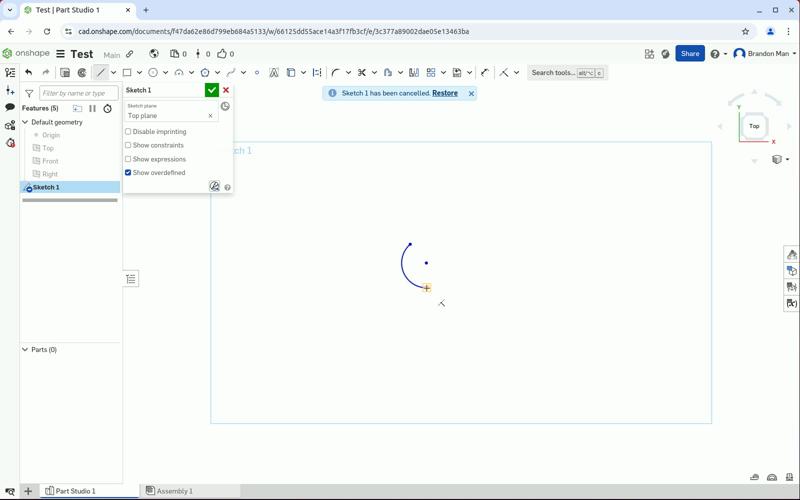
key_down(shift)
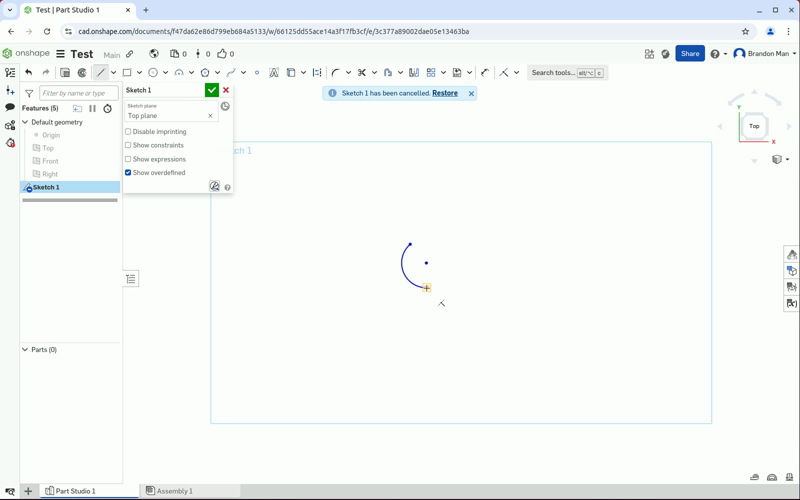
mouse_move(456, 287)
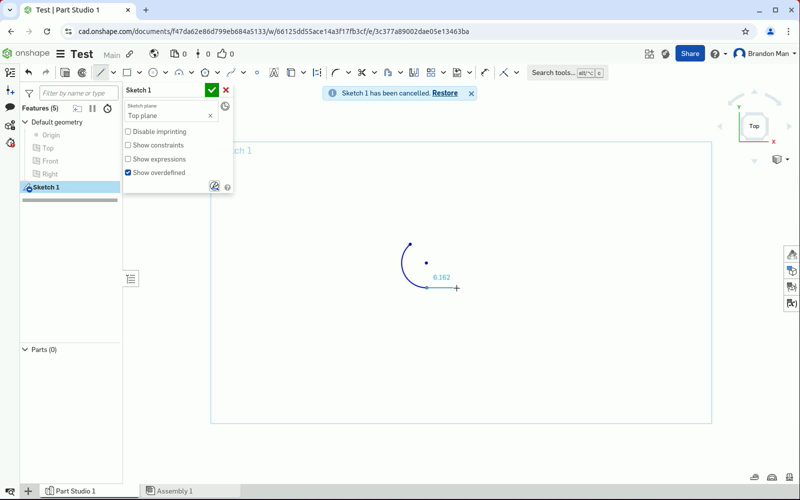
mouse_move(460, 287)
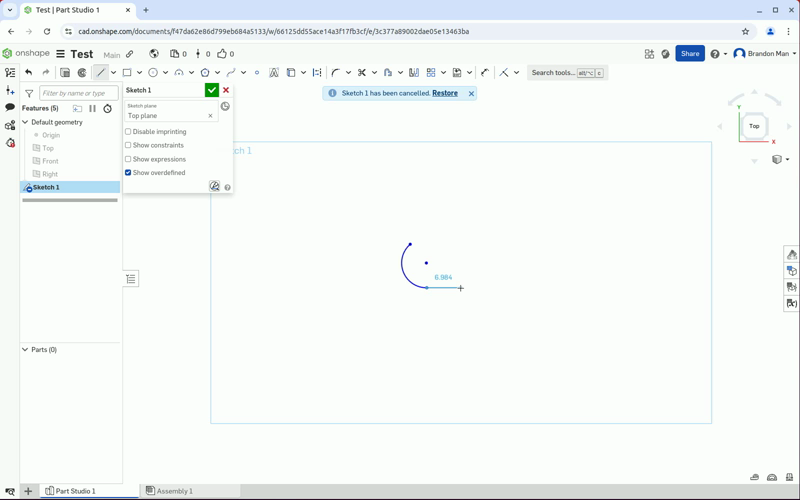
click(460, 287)
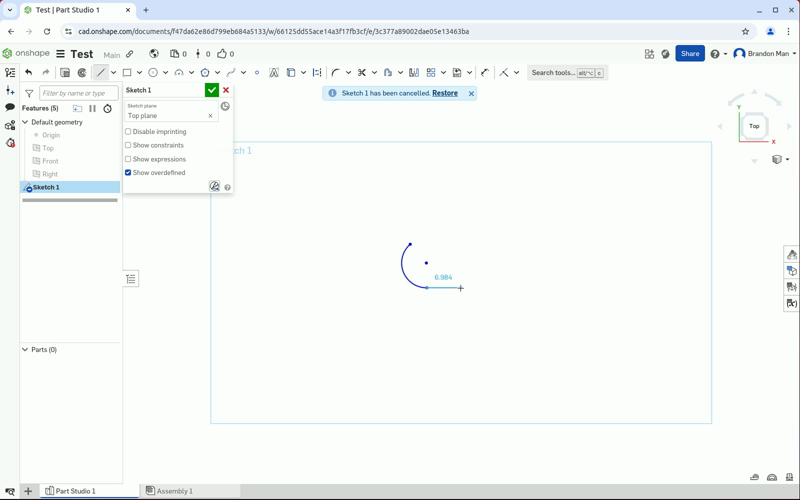
key_up(shift)
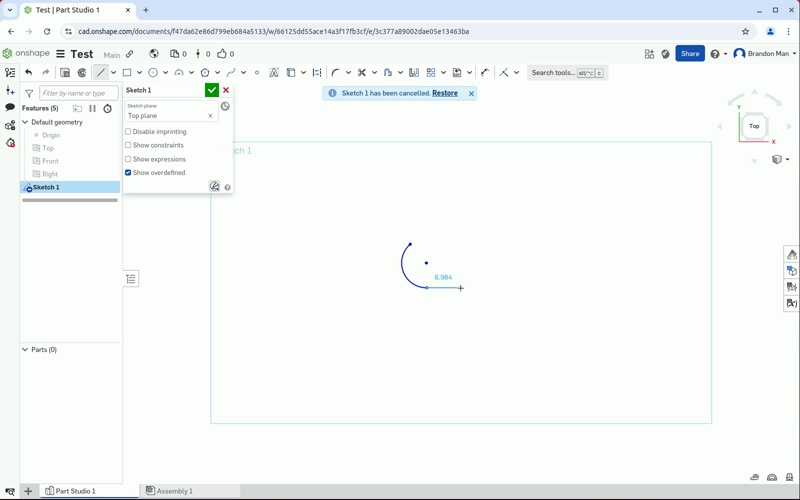
key_down(shift)
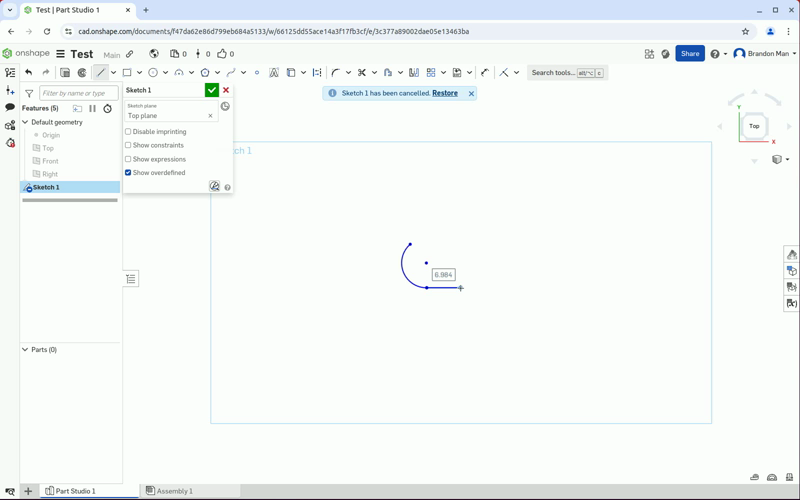
mouse_move(490, 287)
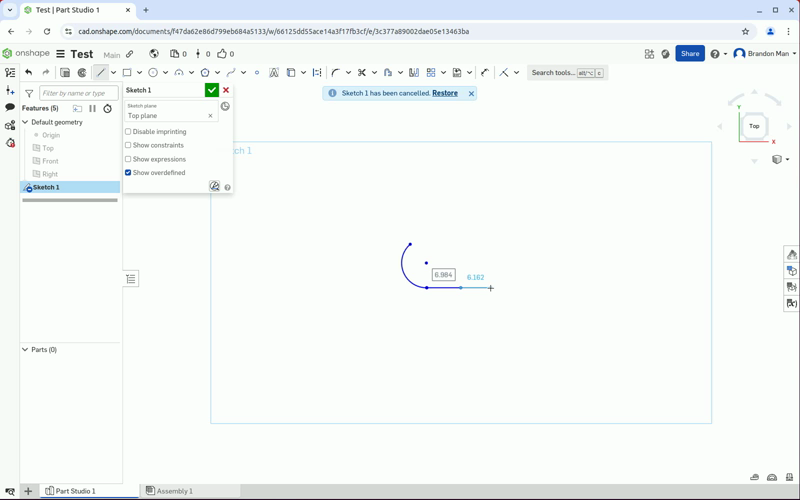
mouse_move(494, 287)
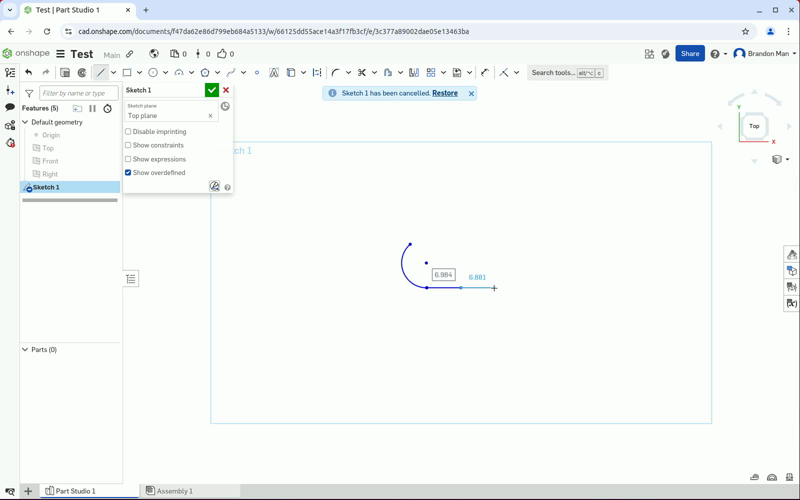
click(494, 287)
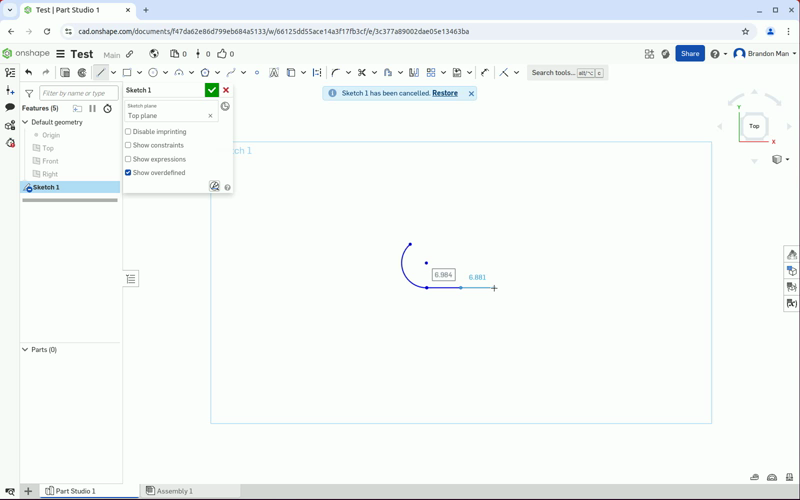
key_up(shift)
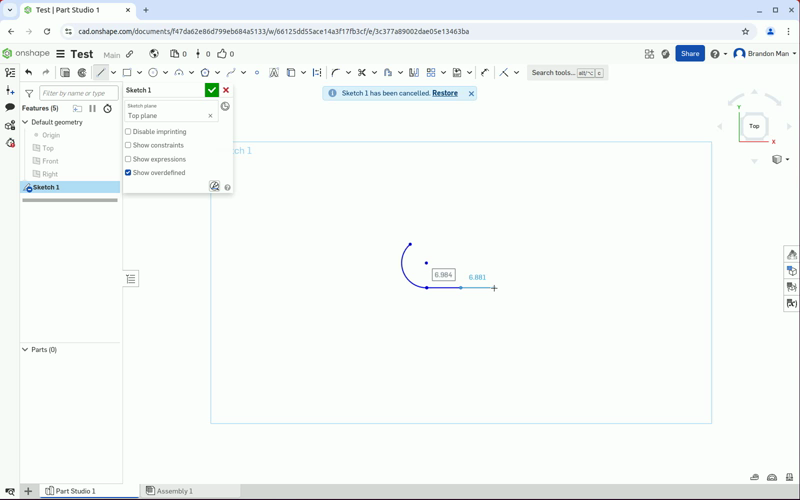
key(esc)
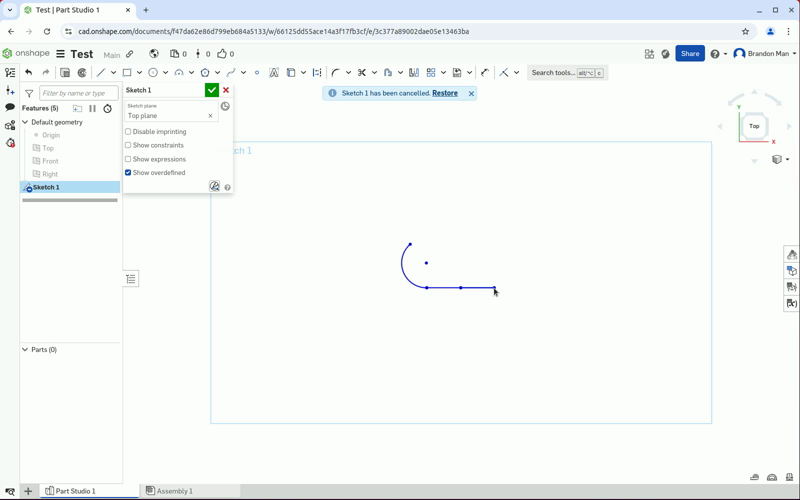
key(a)
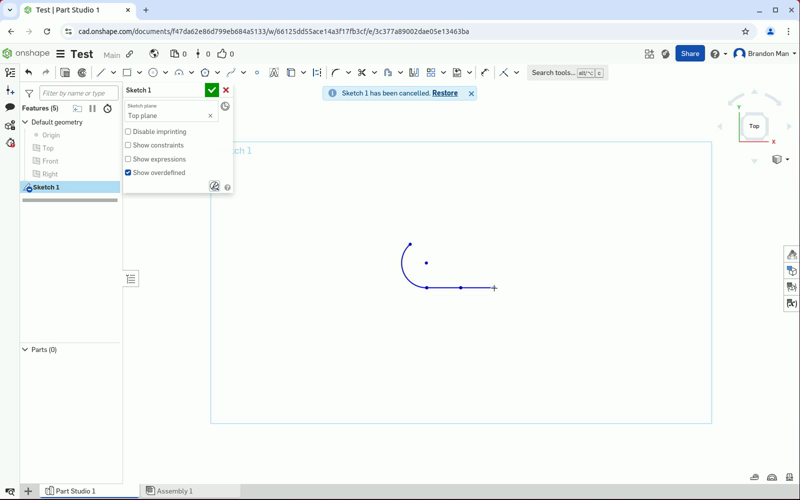
mouse_move(494, 287)
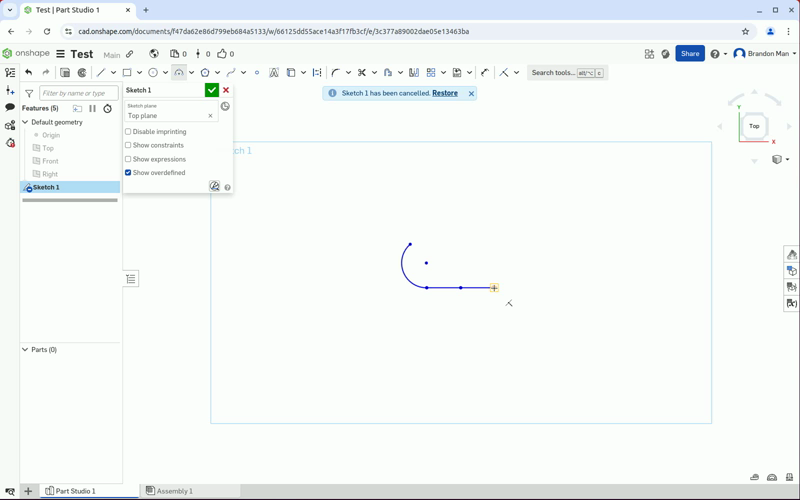
click(494, 287)
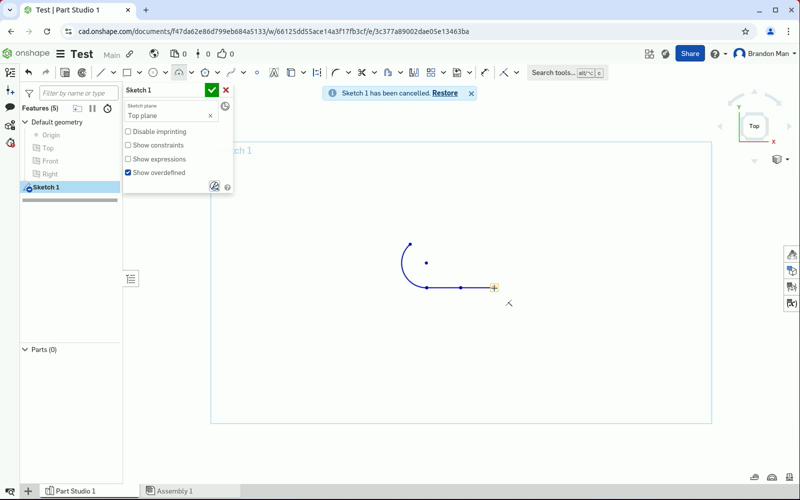
key_down(shift)
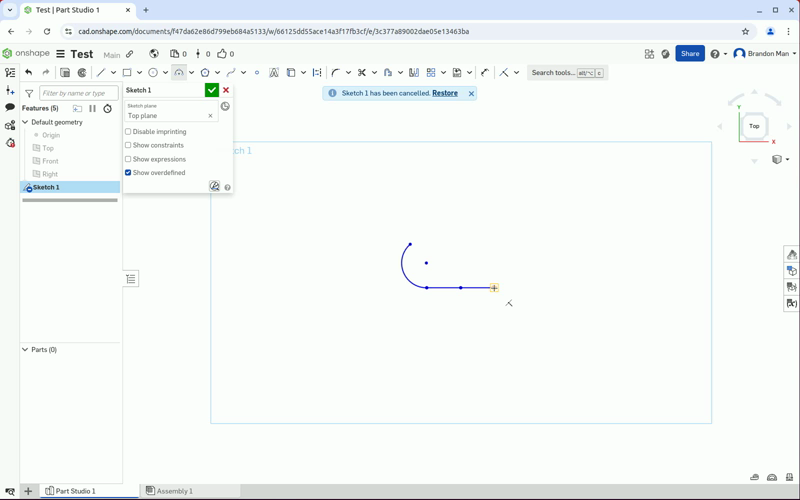
mouse_move(510, 244)
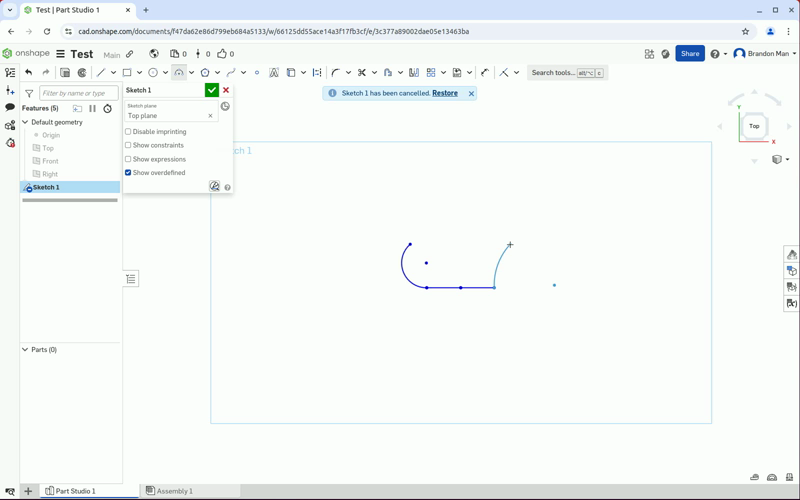
click(510, 244)
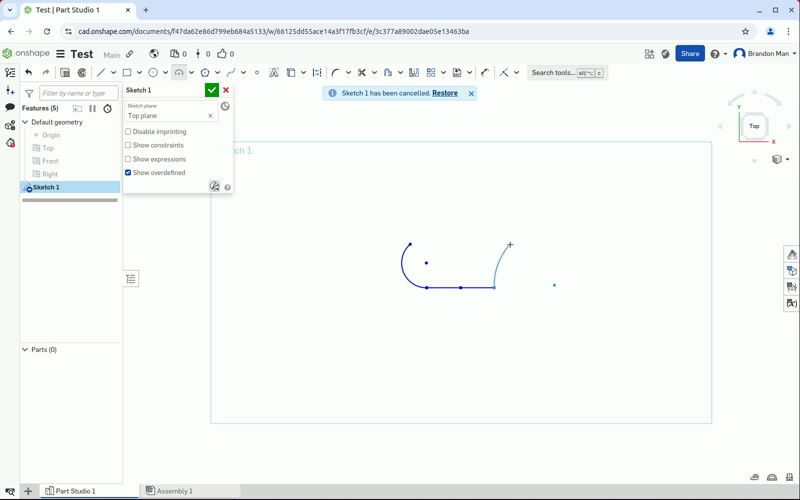
mouse_move(517, 271)
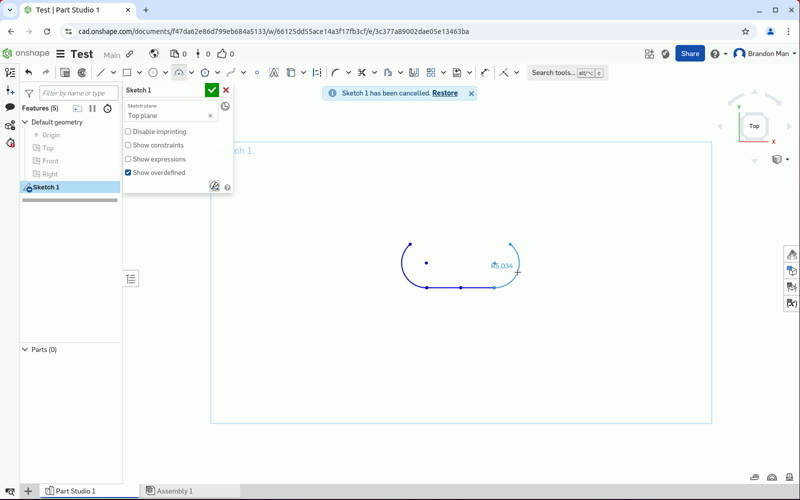
click(517, 271)
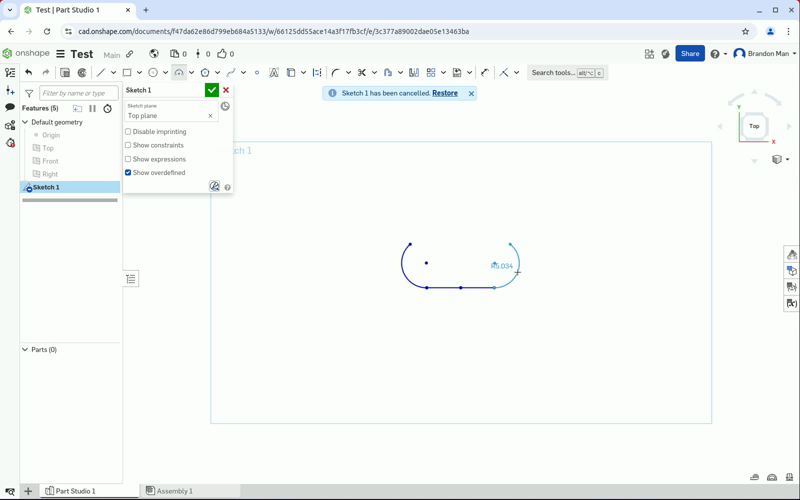
key_up(shift)
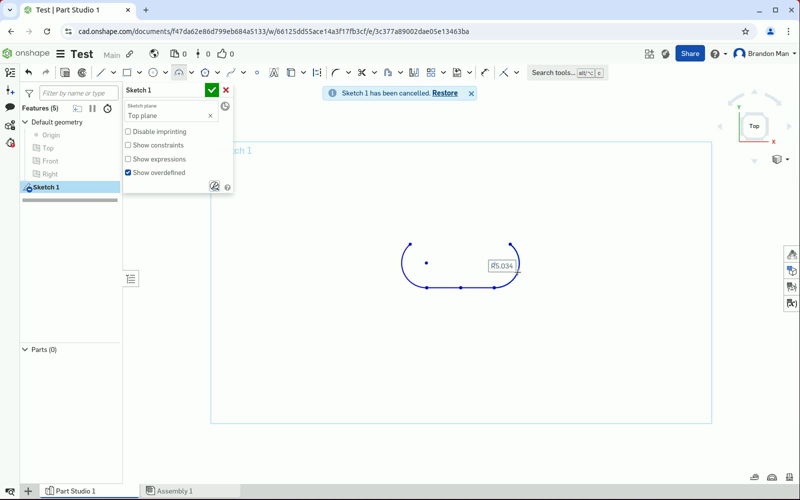
mouse_move(510, 244)
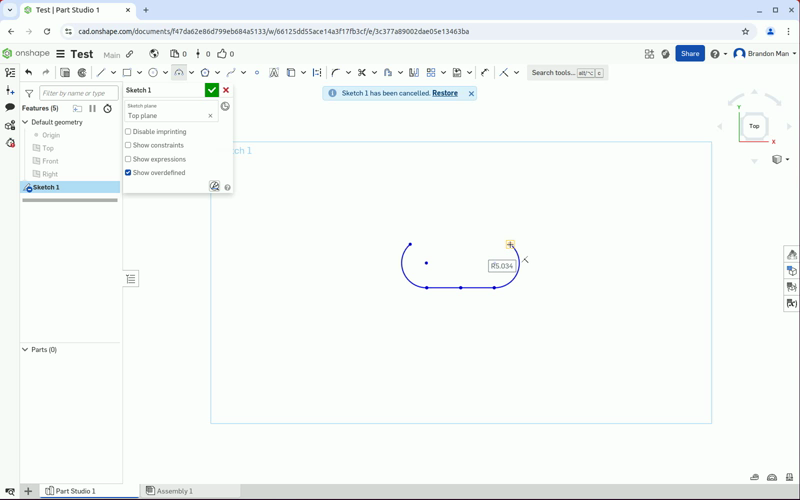
click(510, 244)
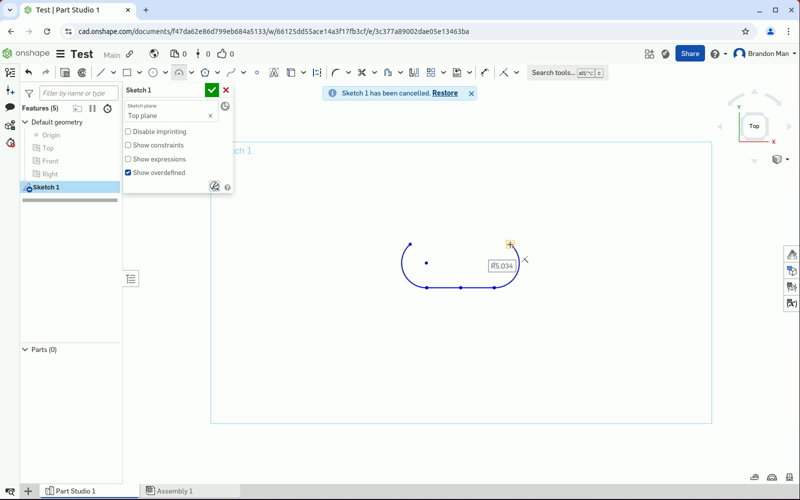
key_down(shift)
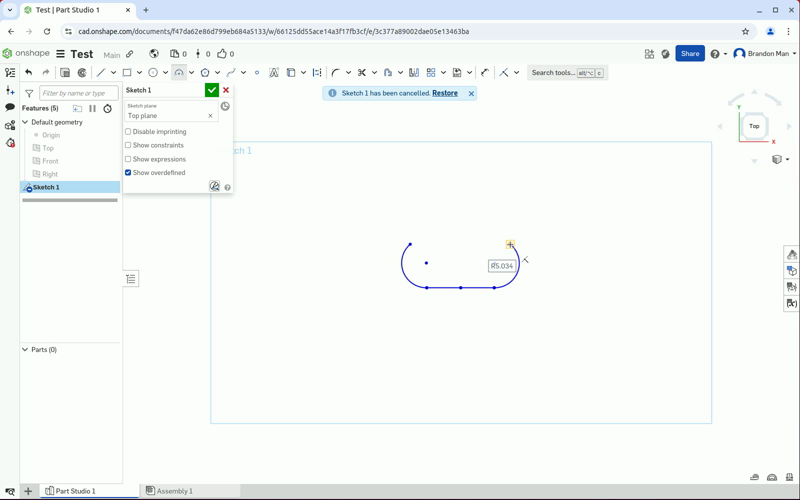
mouse_move(485, 193)
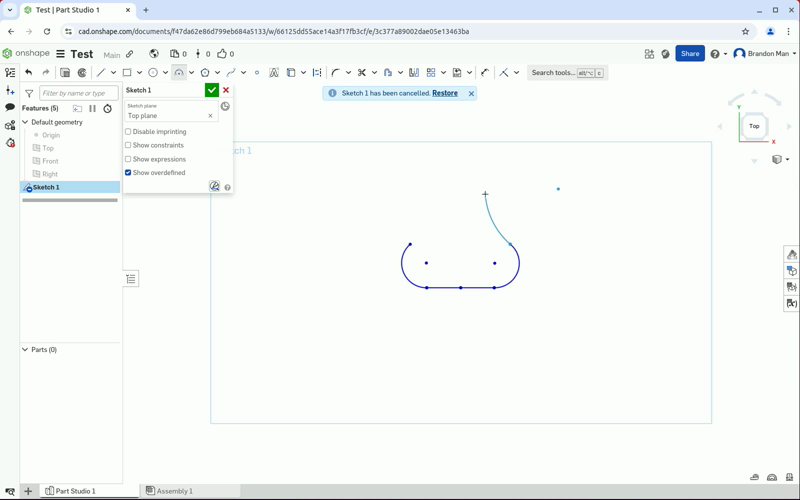
click(485, 193)
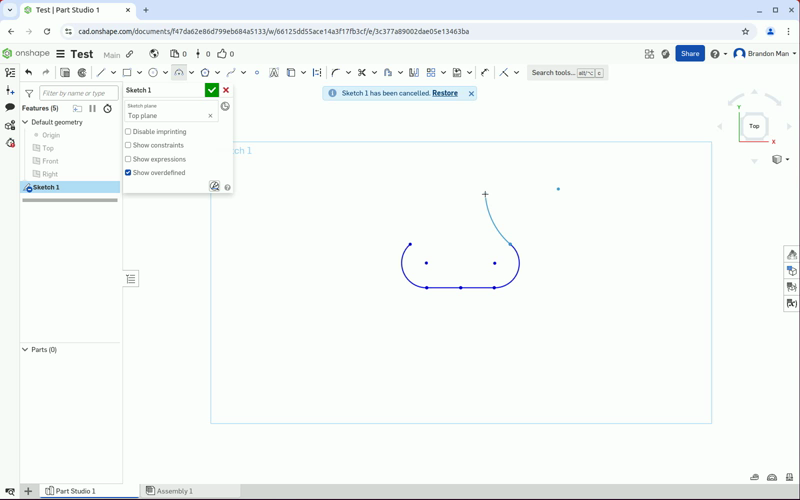
mouse_move(492, 221)
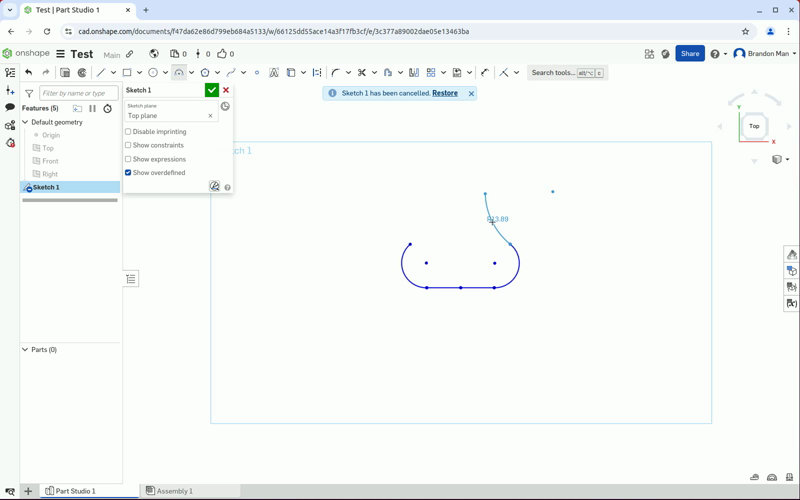
click(492, 221)
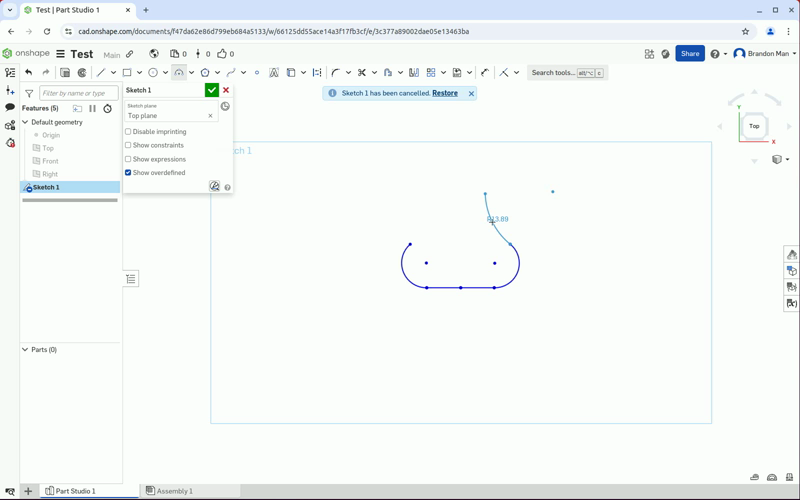
key_up(shift)
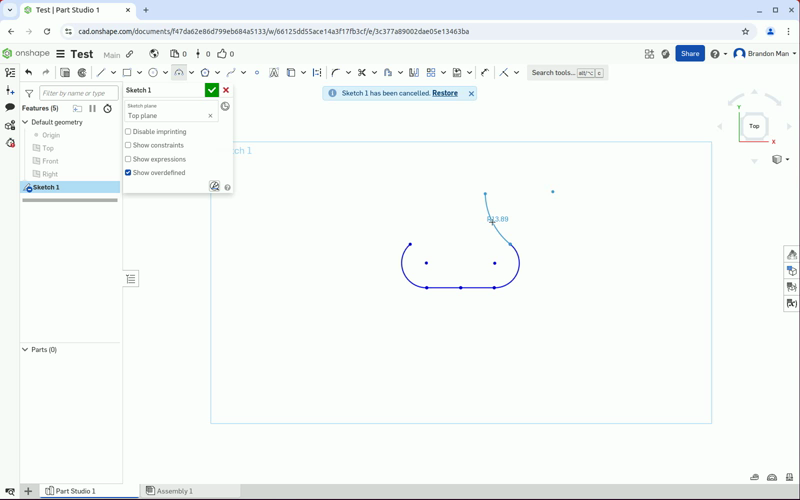
mouse_move(485, 193)
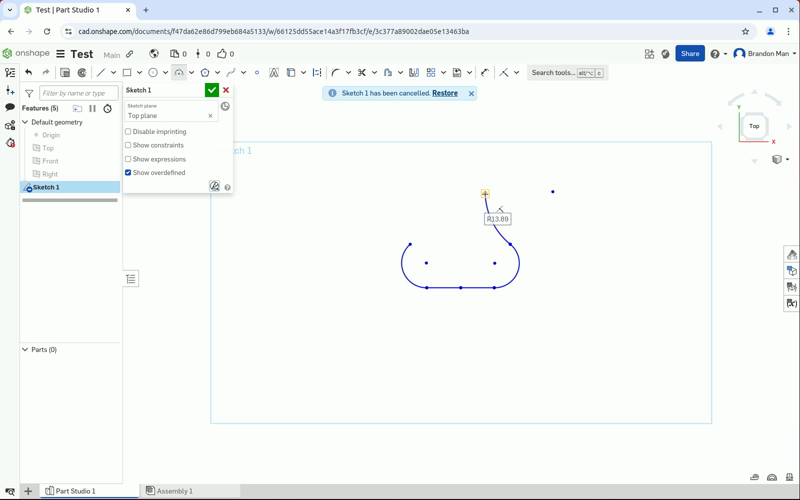
click(485, 193)
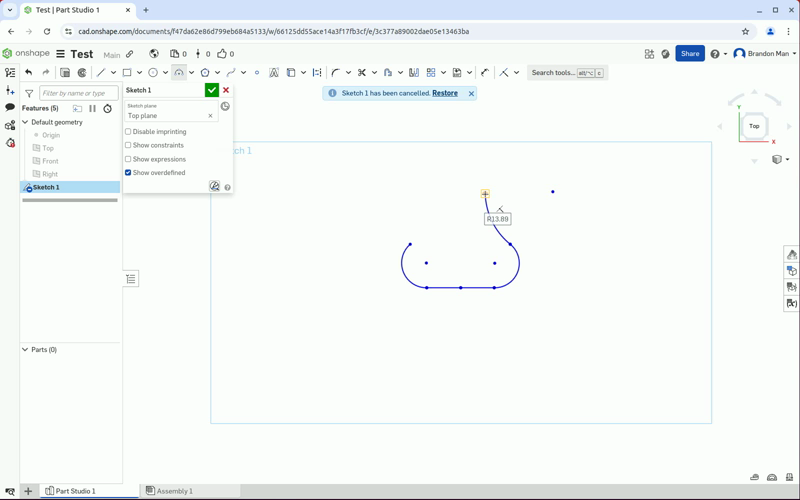
key_down(shift)
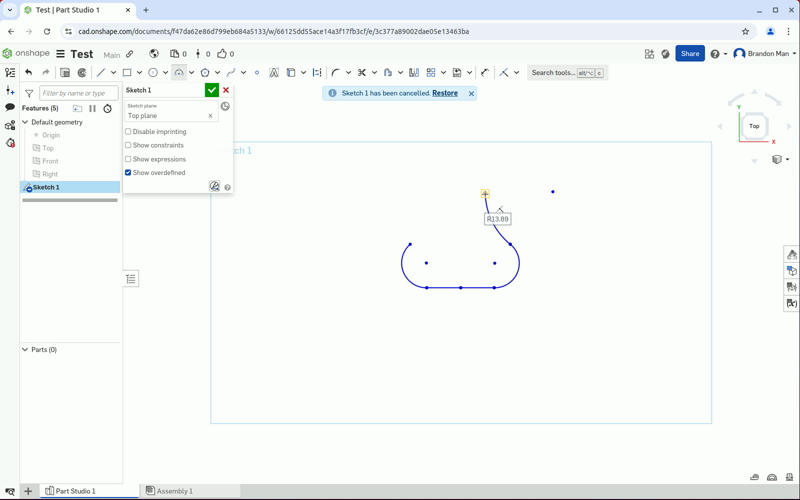
mouse_move(435, 193)
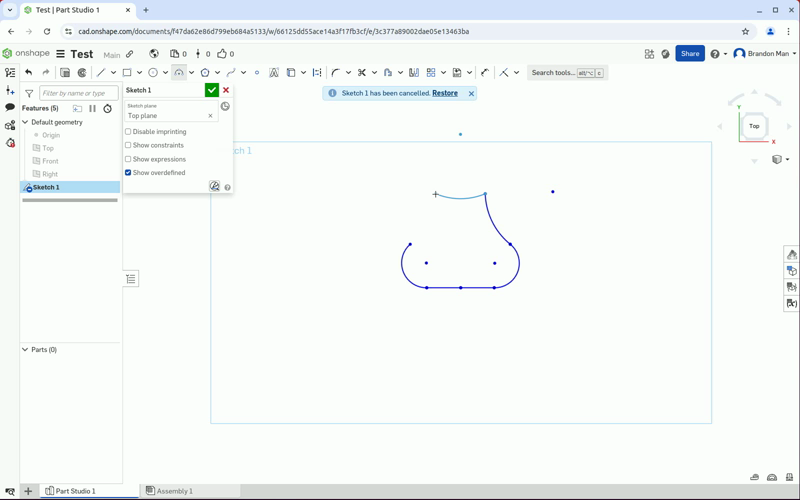
click(435, 193)
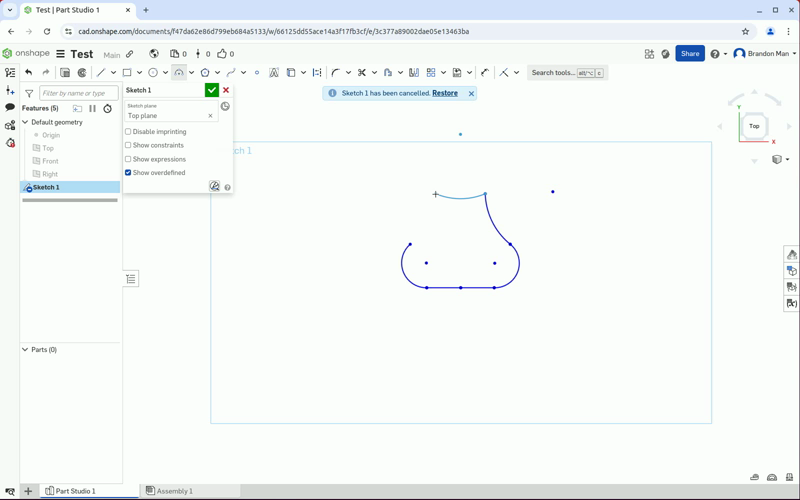
mouse_move(460, 169)
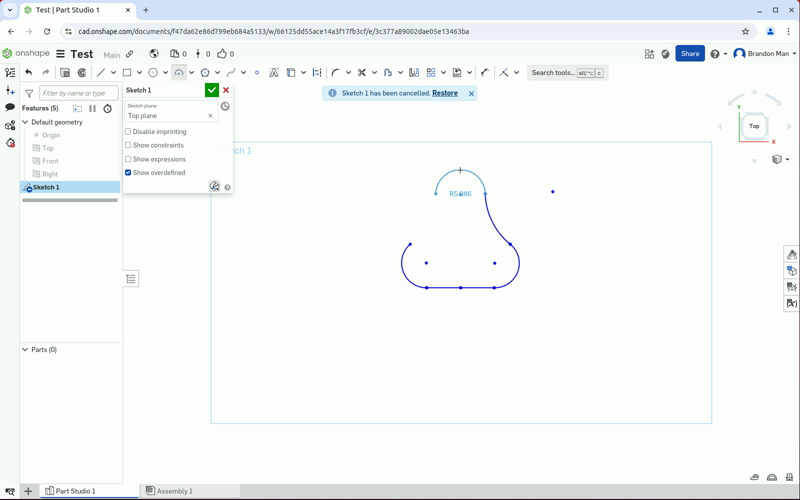
click(460, 169)
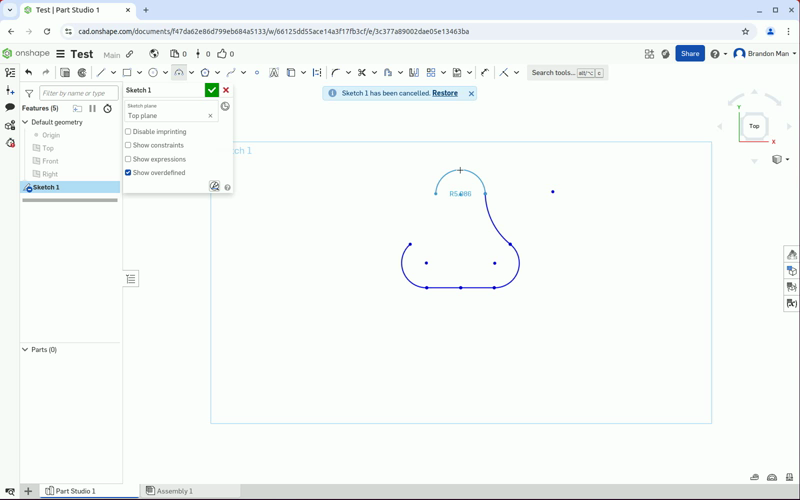
key_up(shift)
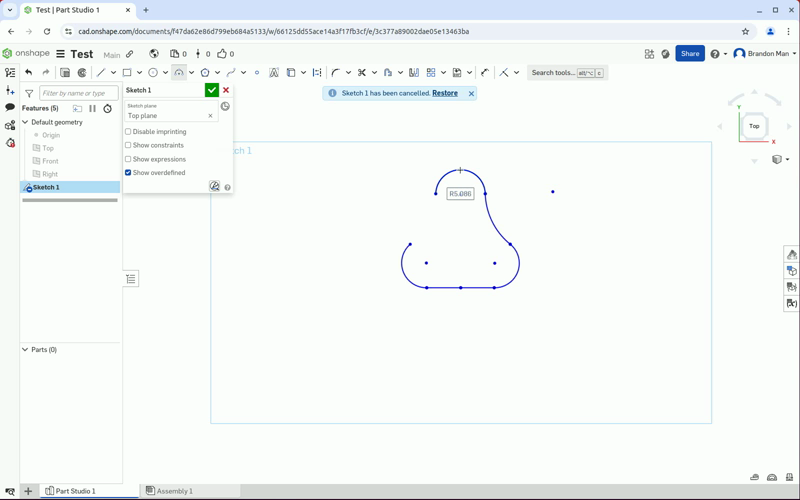
mouse_move(435, 193)
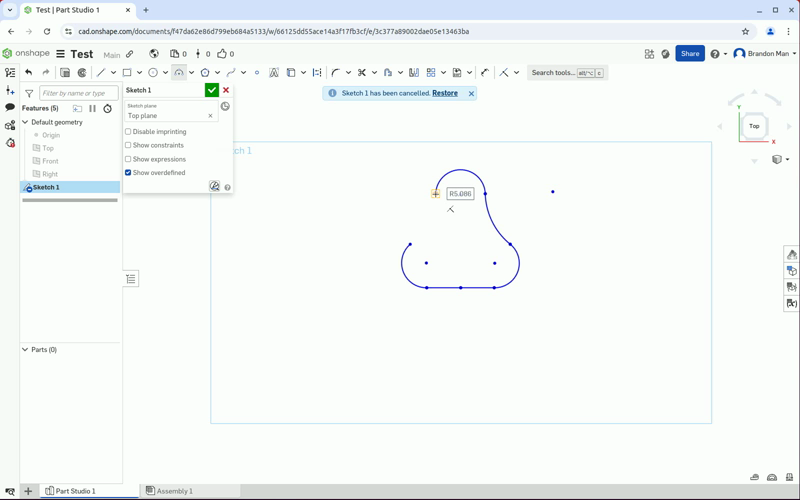
click(435, 193)
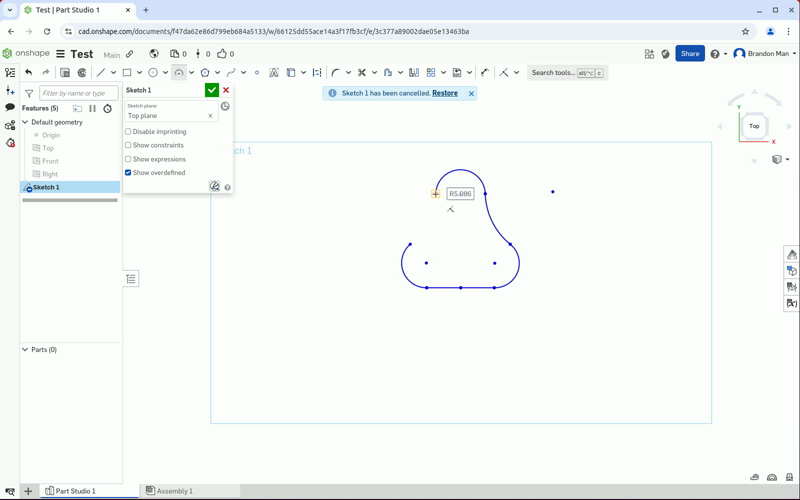
mouse_move(410, 244)
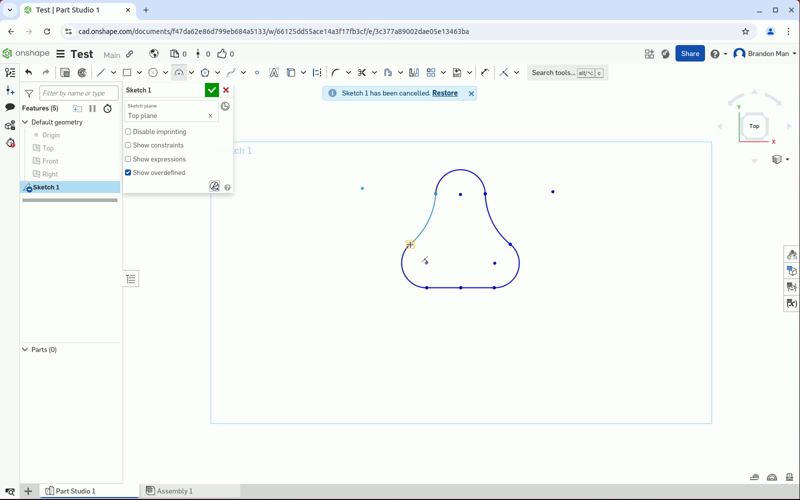
click(410, 244)
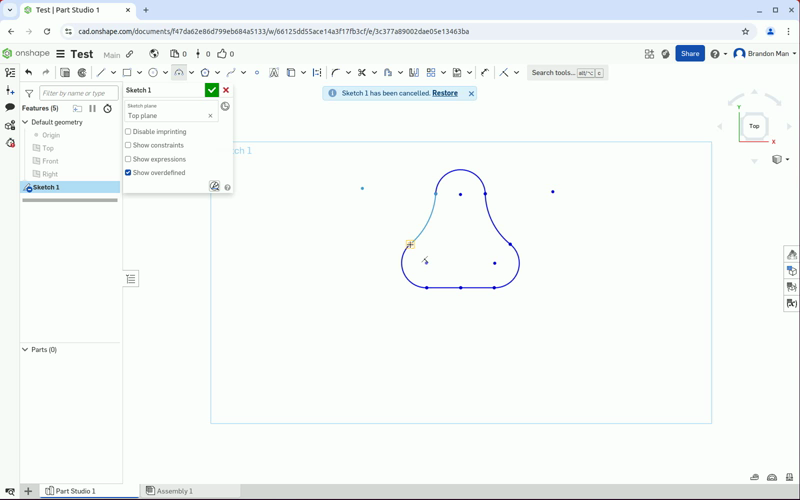
key_down(shift)
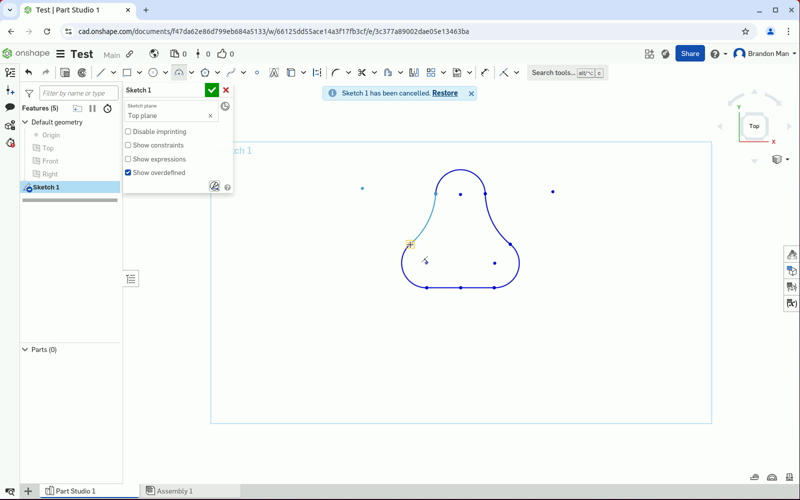
mouse_move(428, 221)
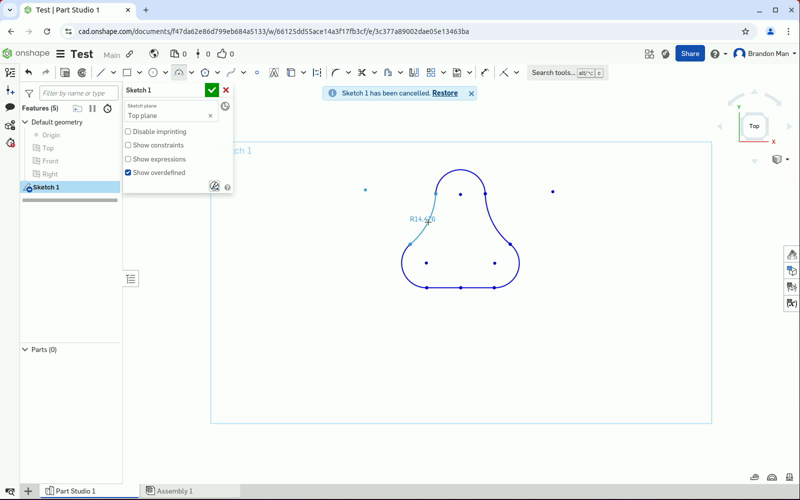
click(428, 221)
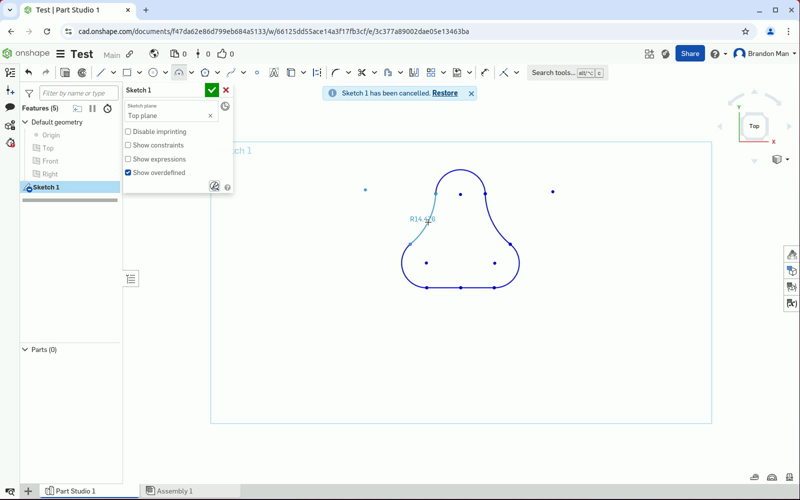
key_up(shift)
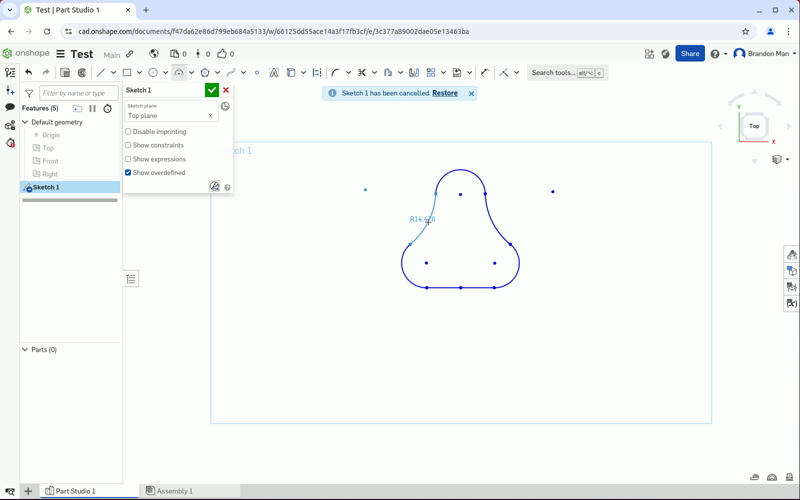
key(esc)
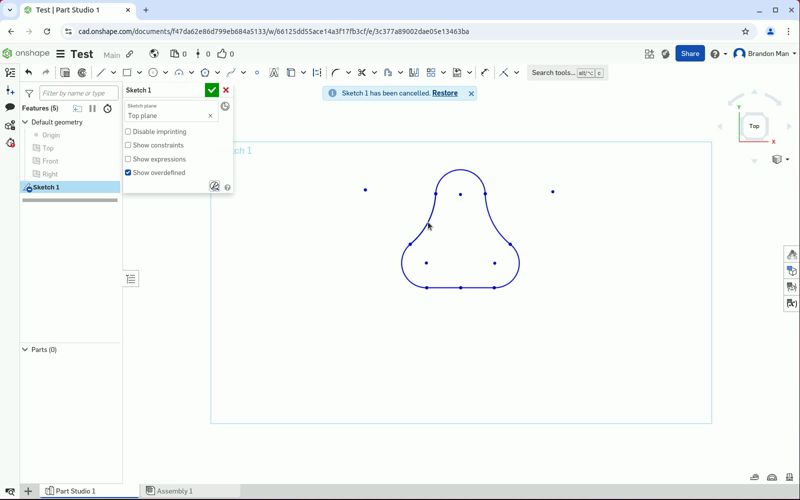
key(c)
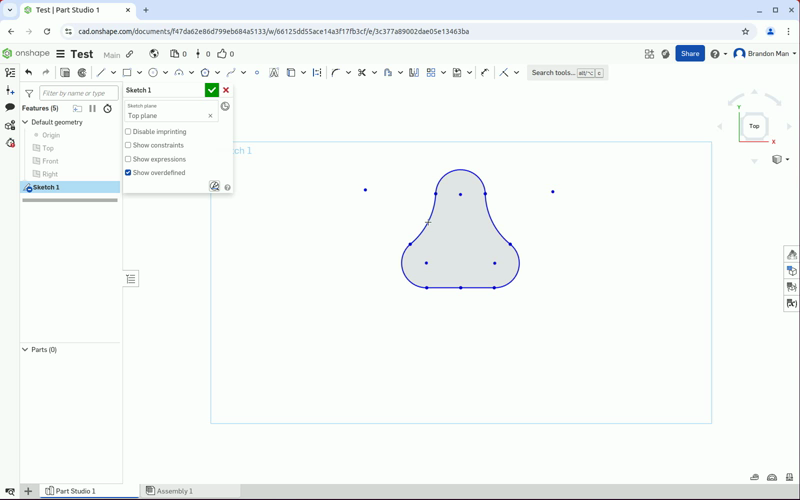
key_down(shift)
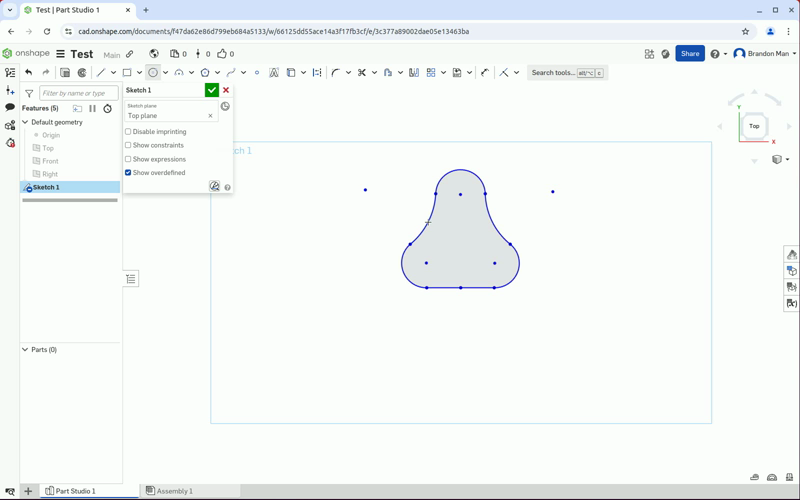
mouse_move(426, 263)
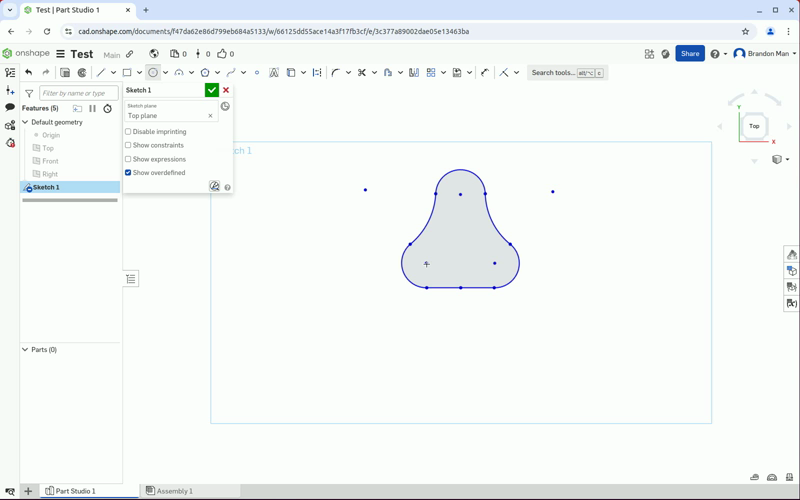
scroll(6)
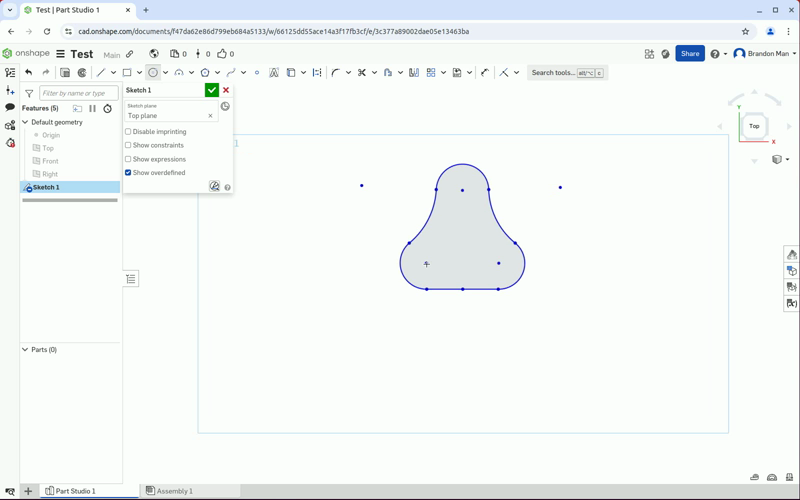
scroll(6)
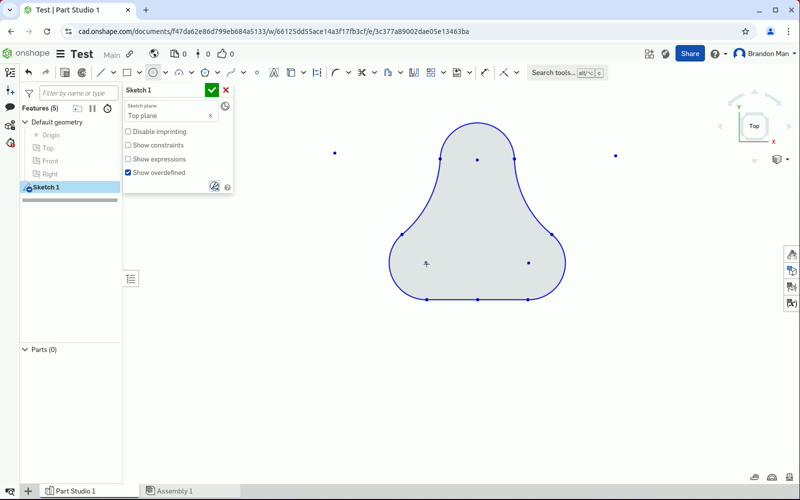
scroll(6)
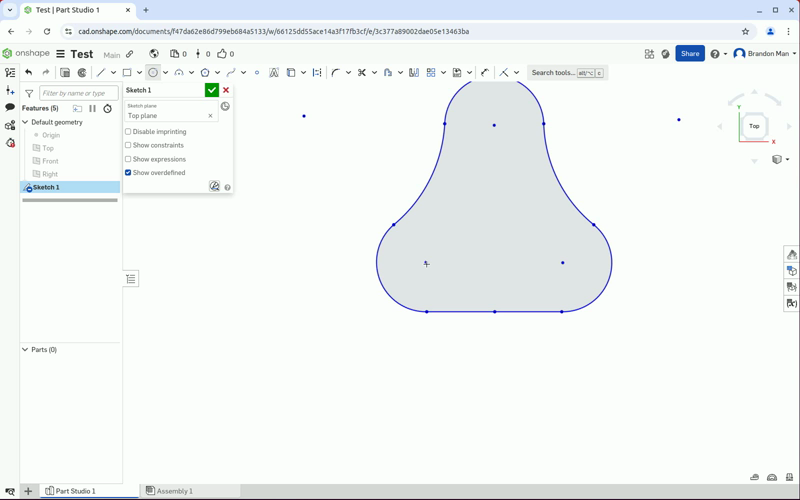
scroll(6)
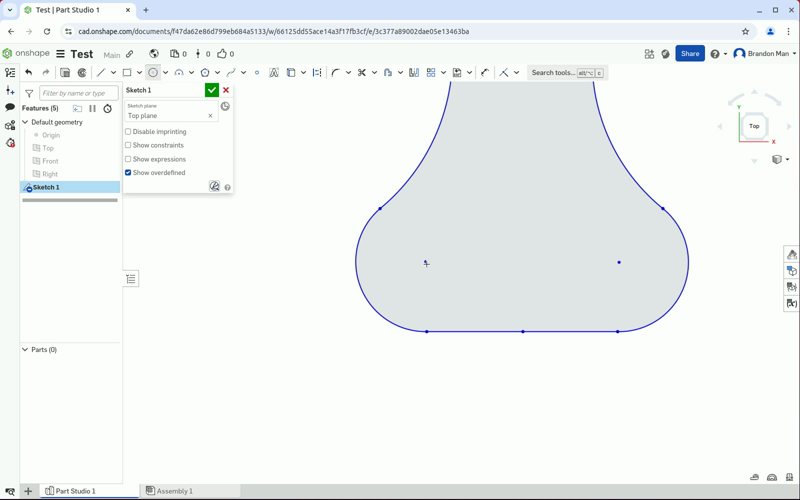
scroll(6)
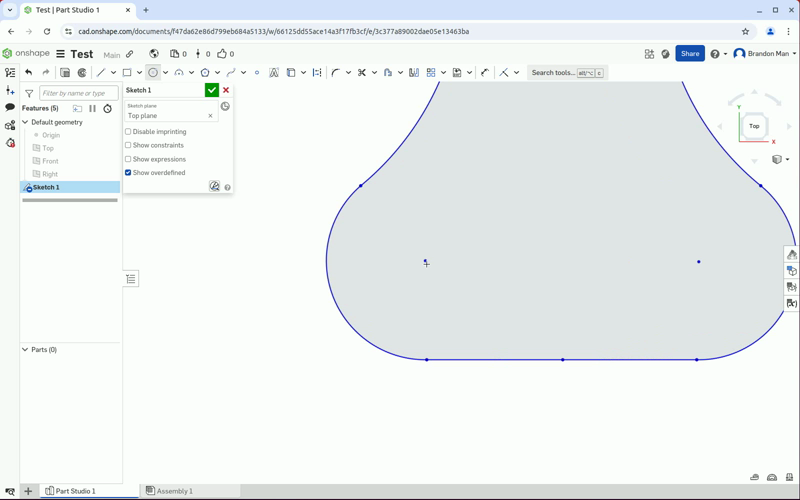
scroll(6)
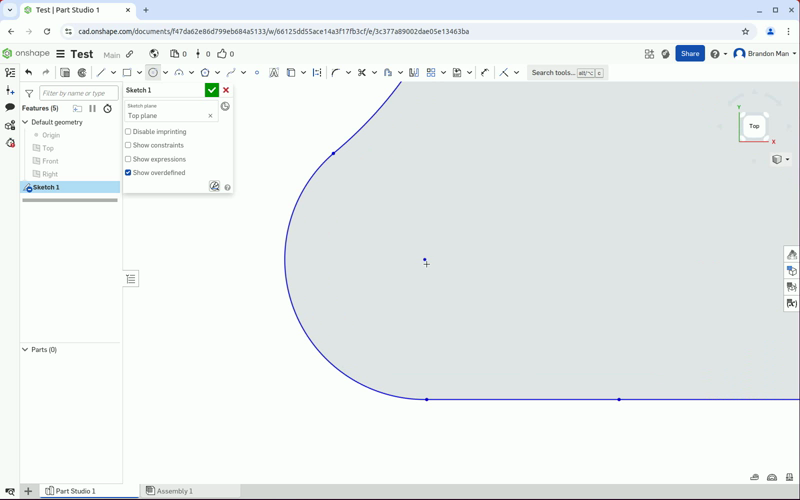
scroll(6)
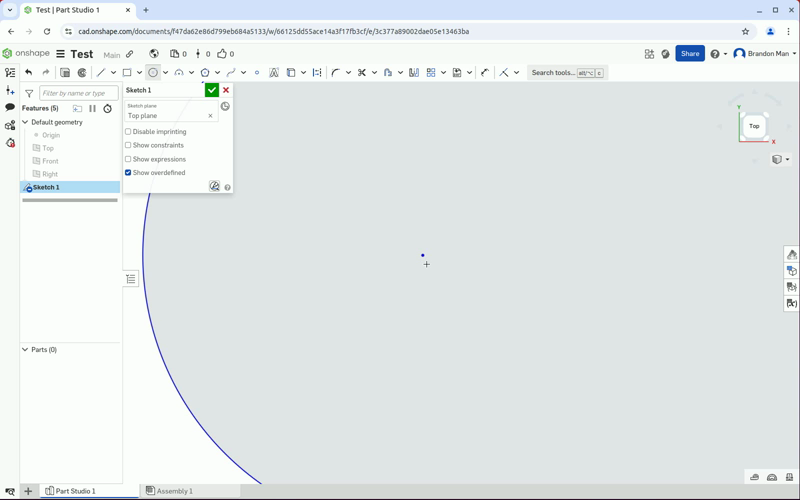
click(426, 263)
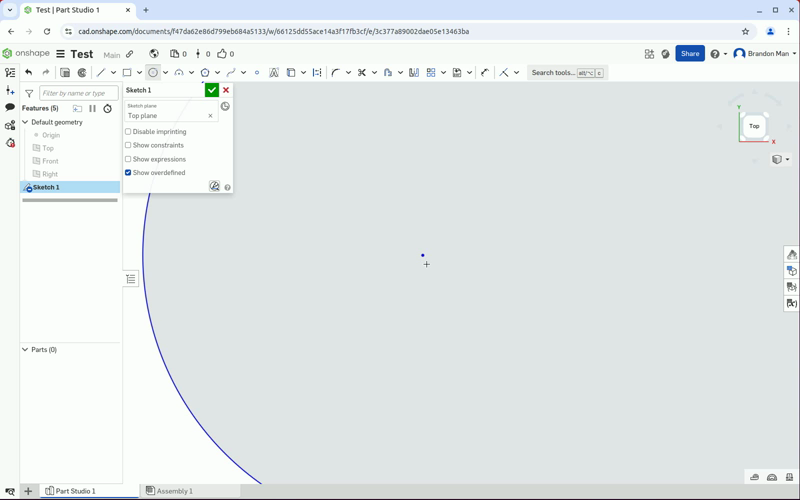
scroll(-6)
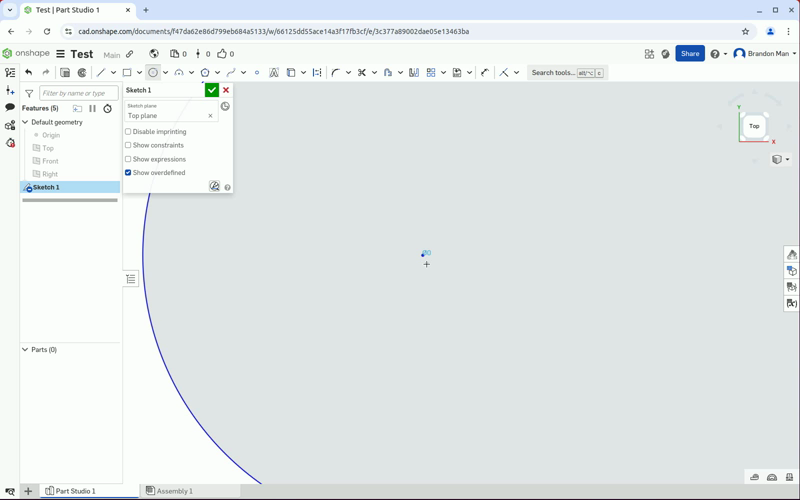
scroll(-6)
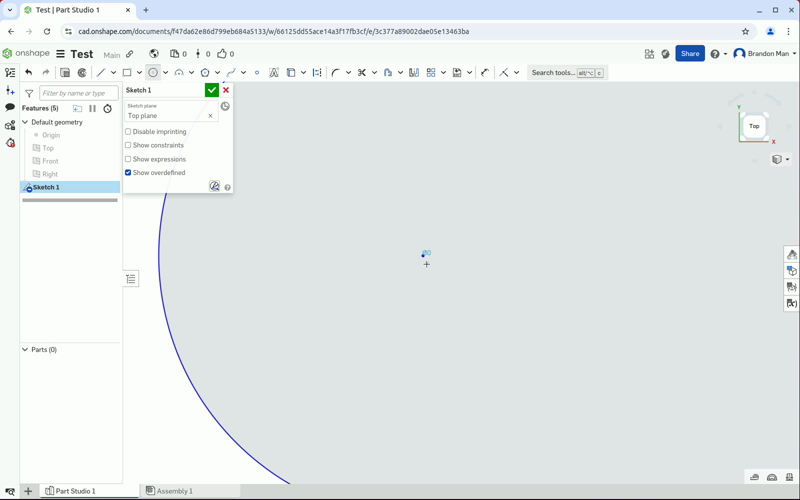
scroll(-6)
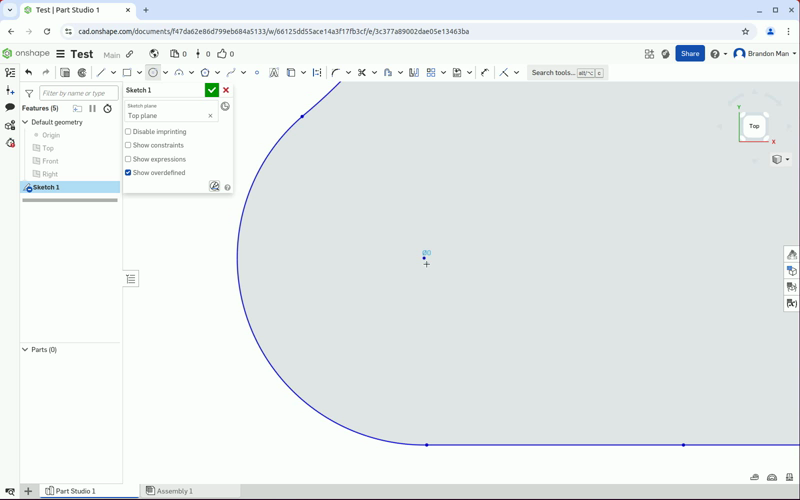
scroll(-6)
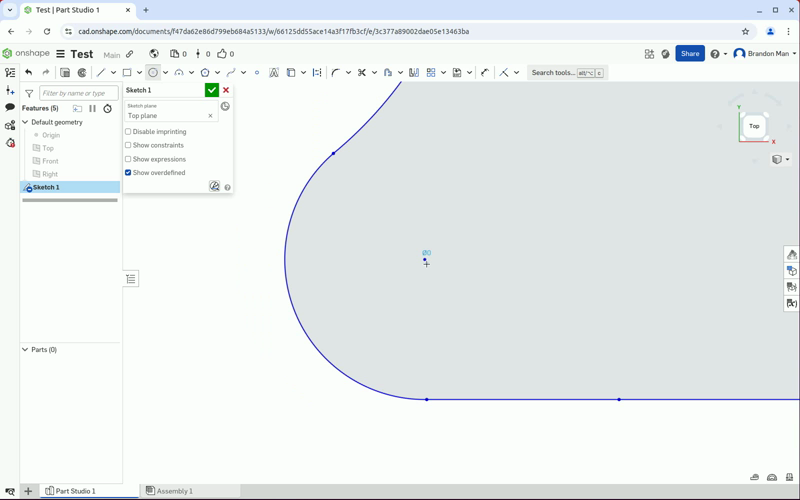
scroll(-6)
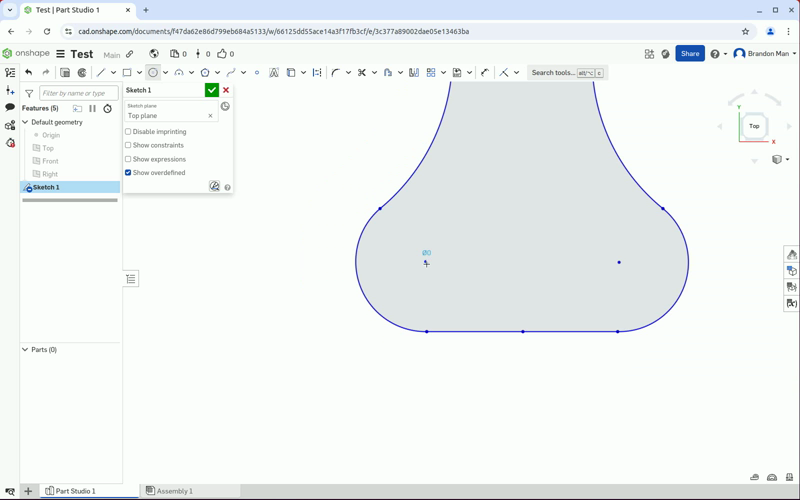
scroll(-6)
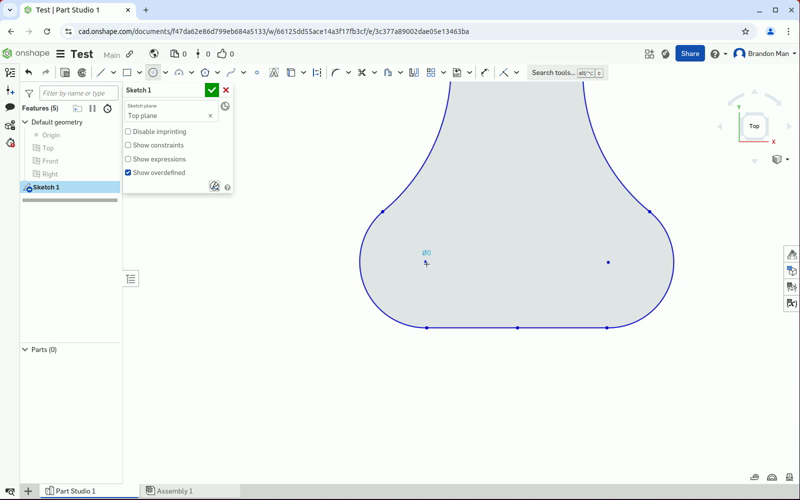
scroll(-6)
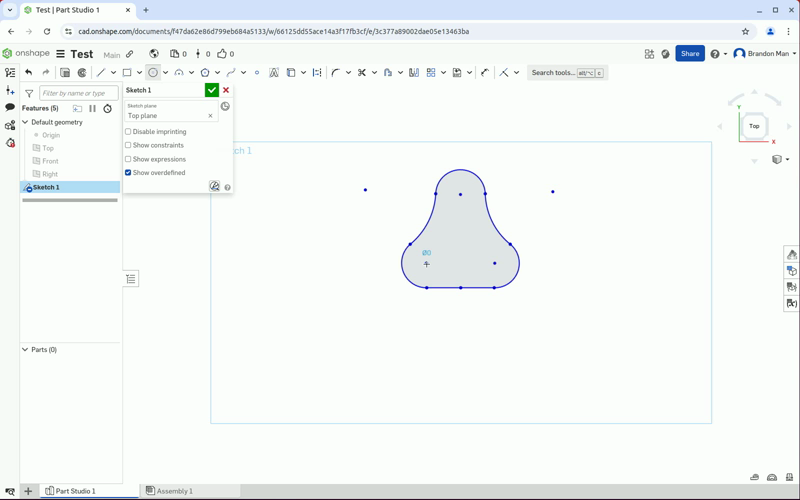
key_up(shift)
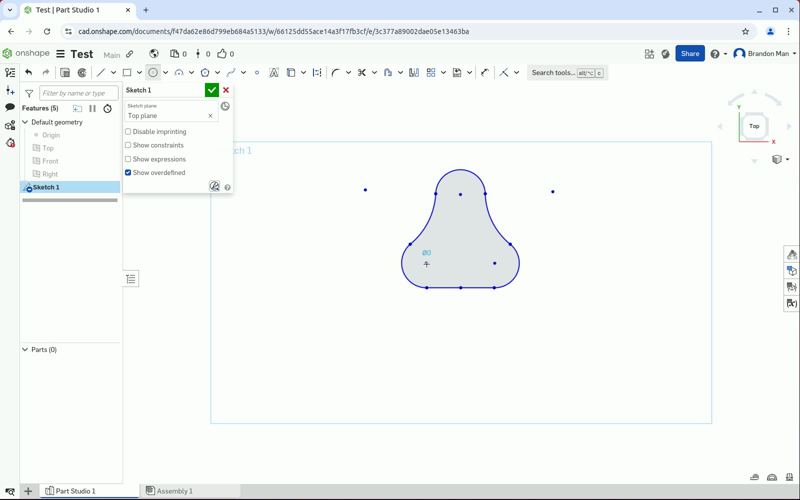
mouse_move(434, 263)
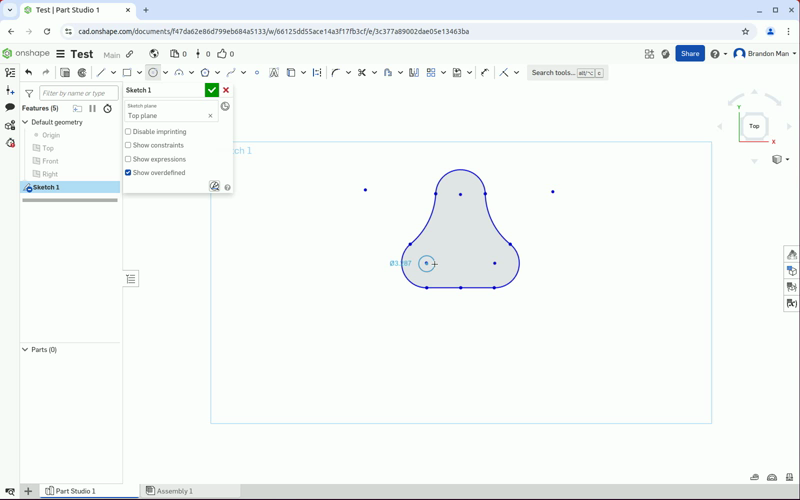
click(434, 263)
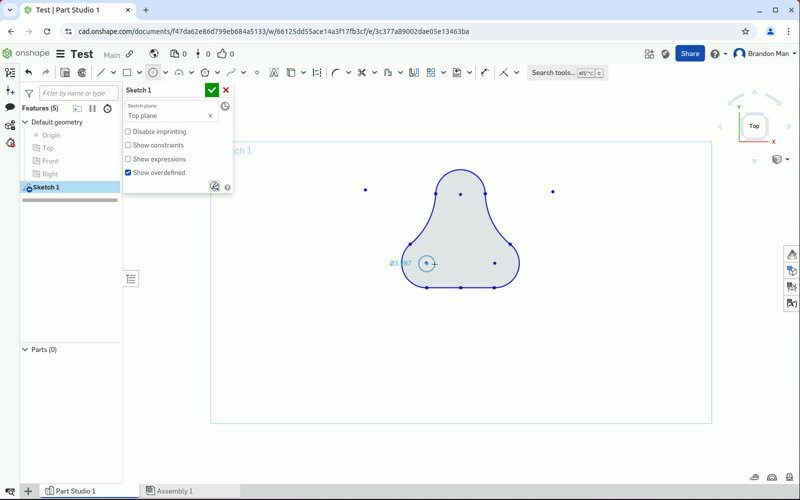
key(esc)
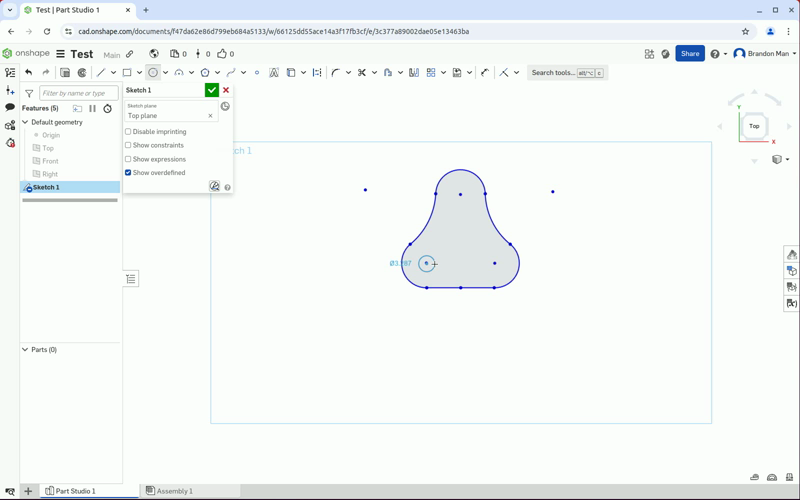
key(c)
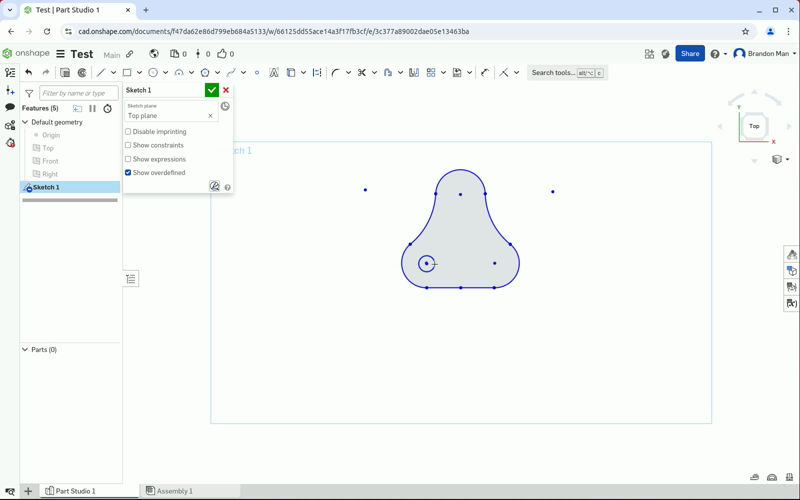
key_down(shift)
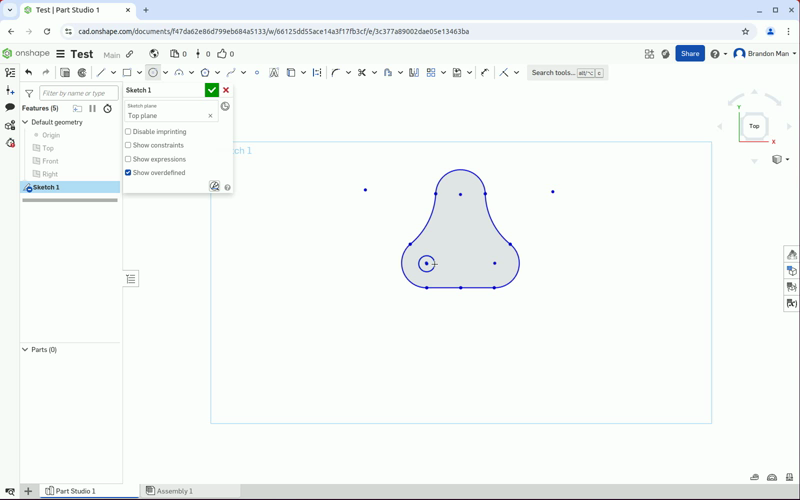
mouse_move(460, 195)
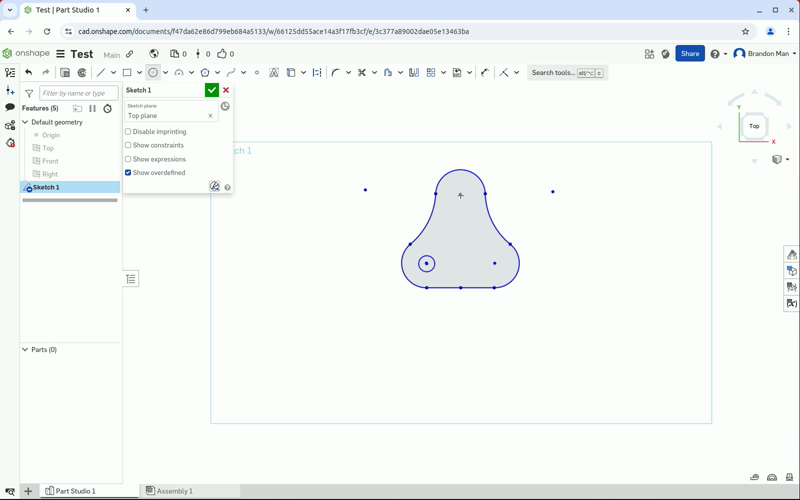
scroll(6)
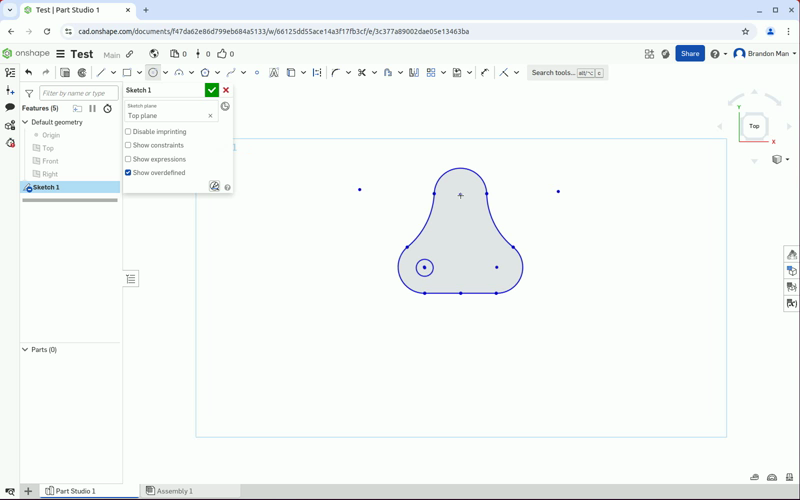
scroll(6)
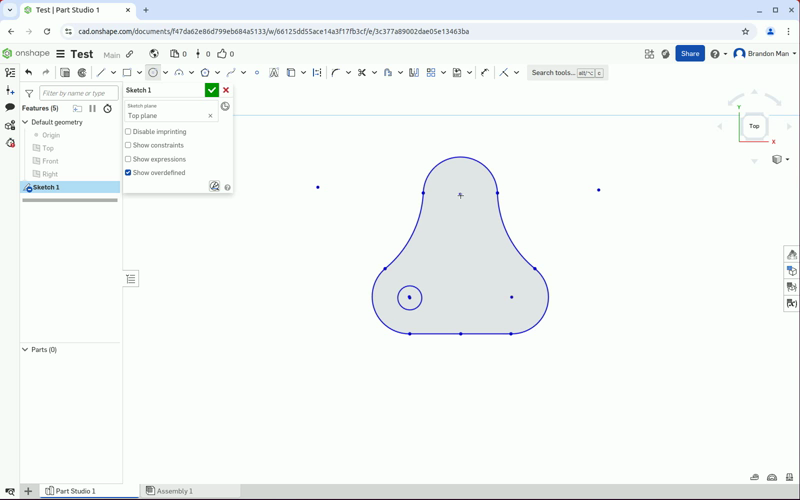
scroll(6)
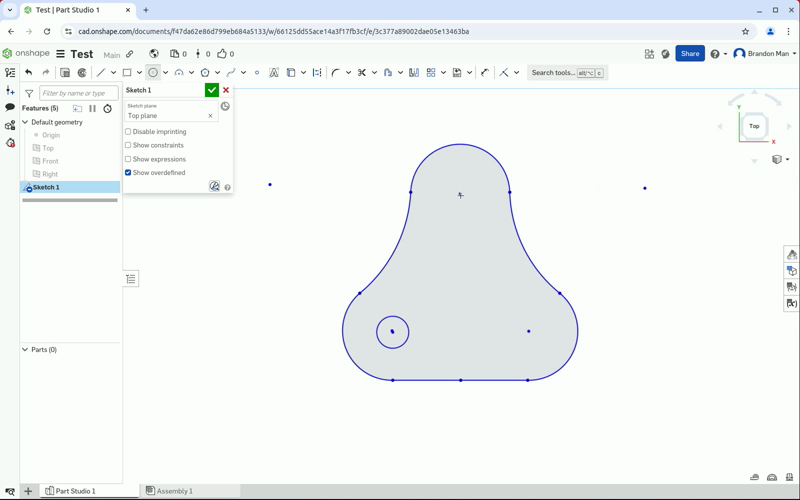
scroll(6)
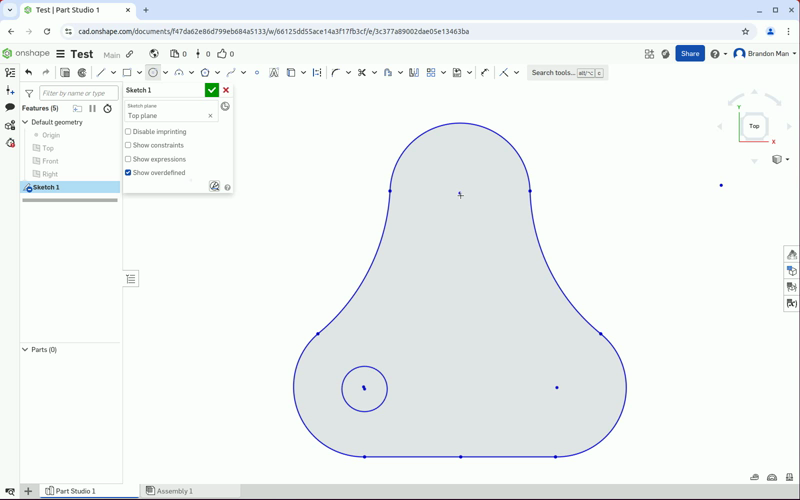
scroll(6)
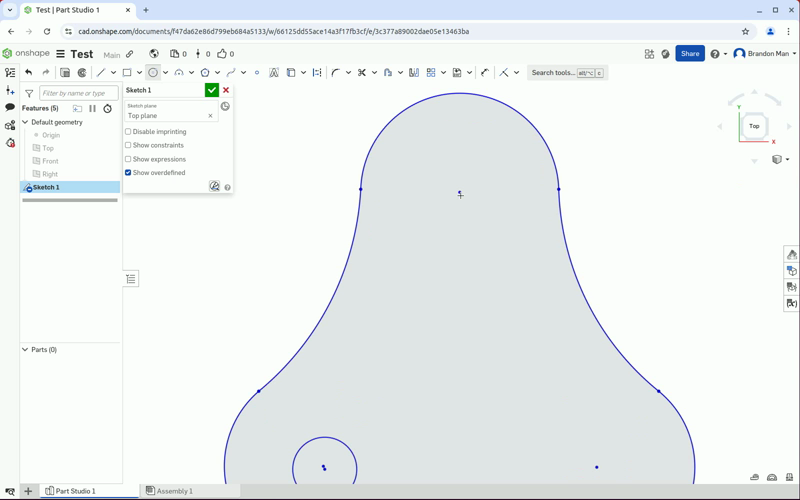
scroll(6)
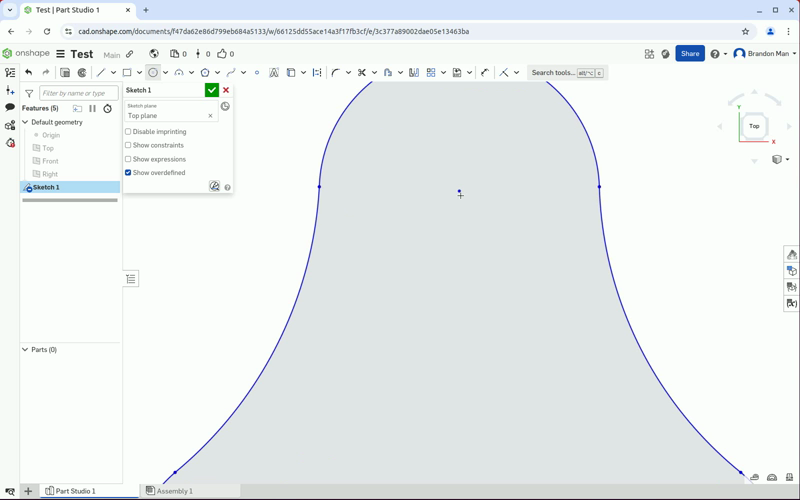
scroll(6)
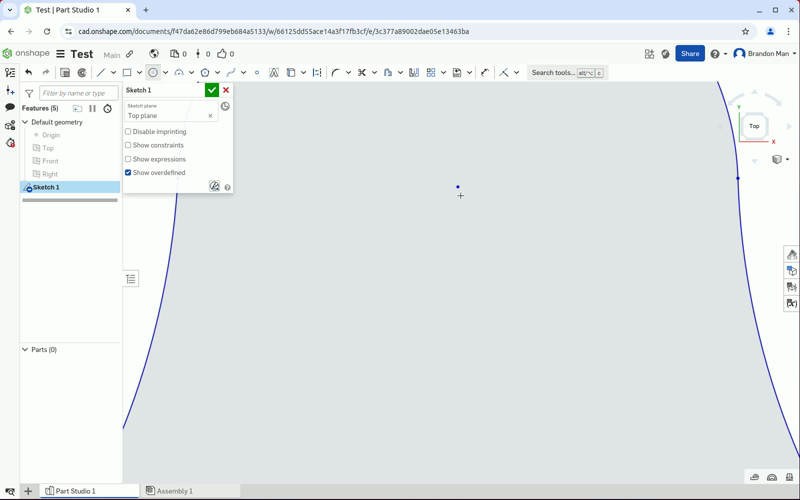
click(460, 195)
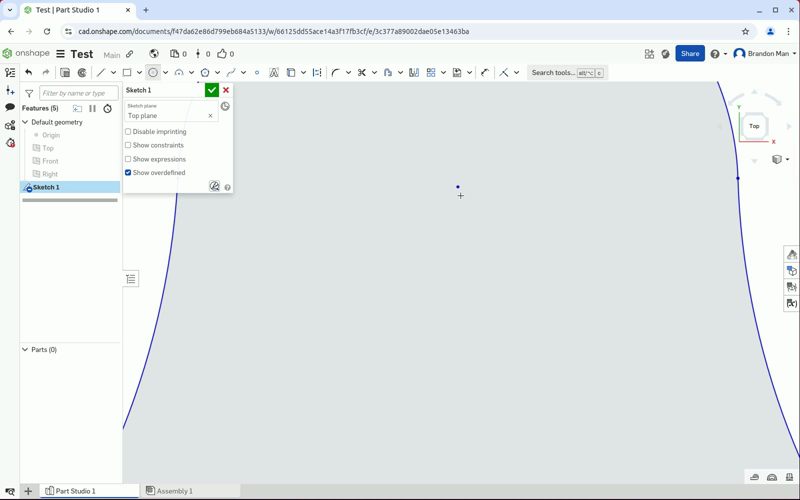
scroll(-6)
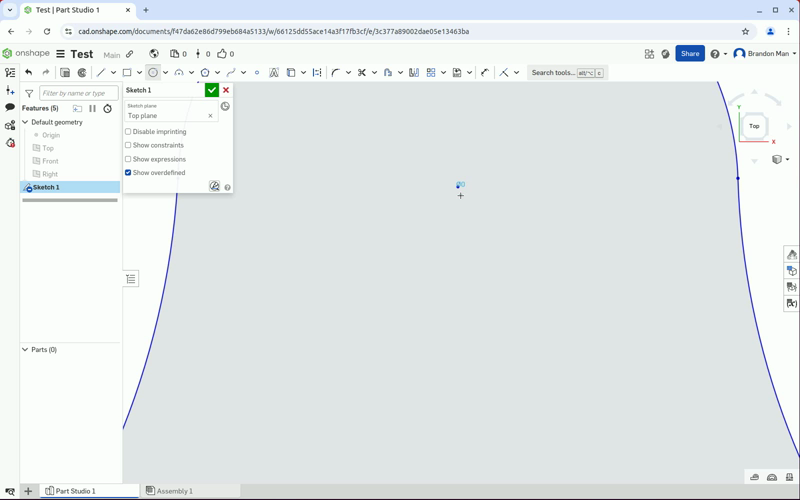
scroll(-6)
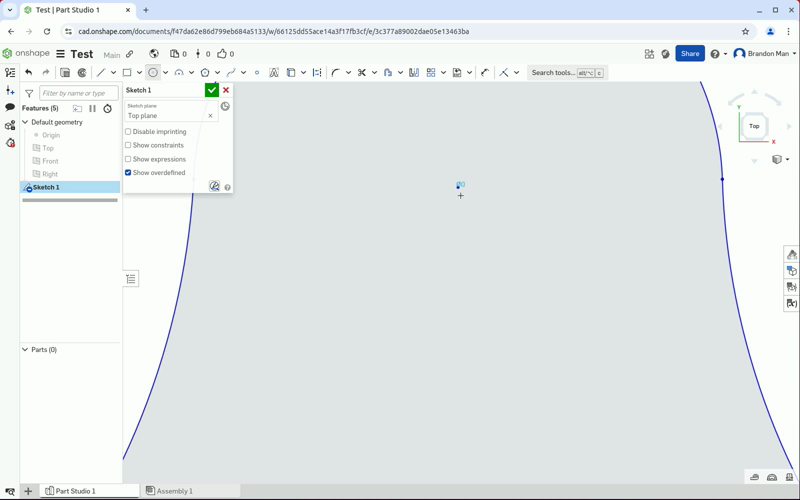
scroll(-6)
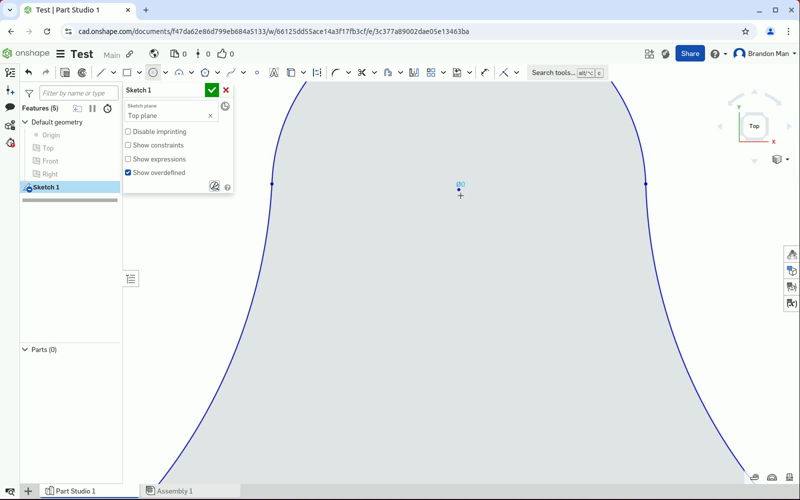
scroll(-6)
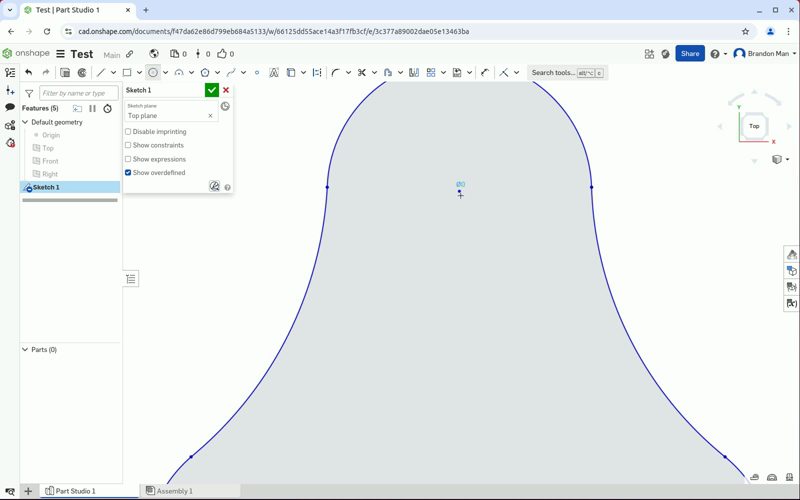
scroll(-6)
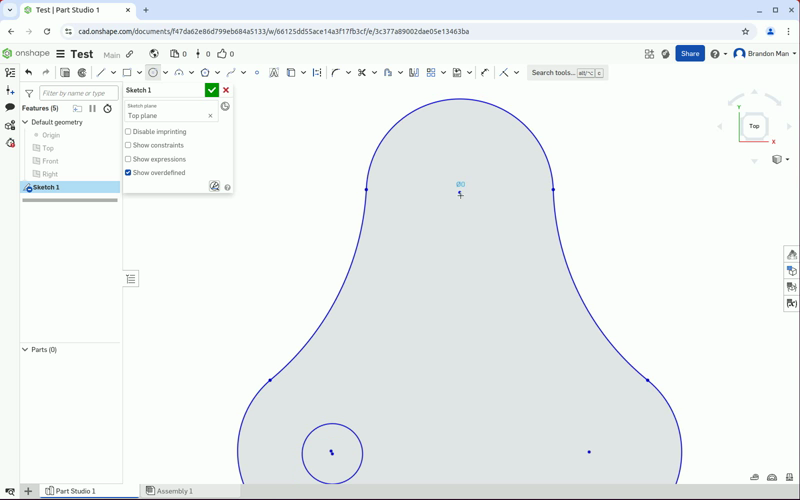
scroll(-6)
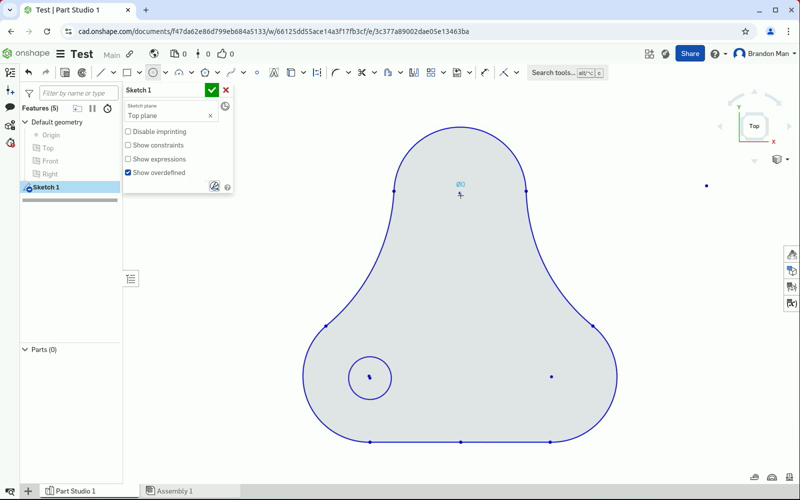
scroll(-6)
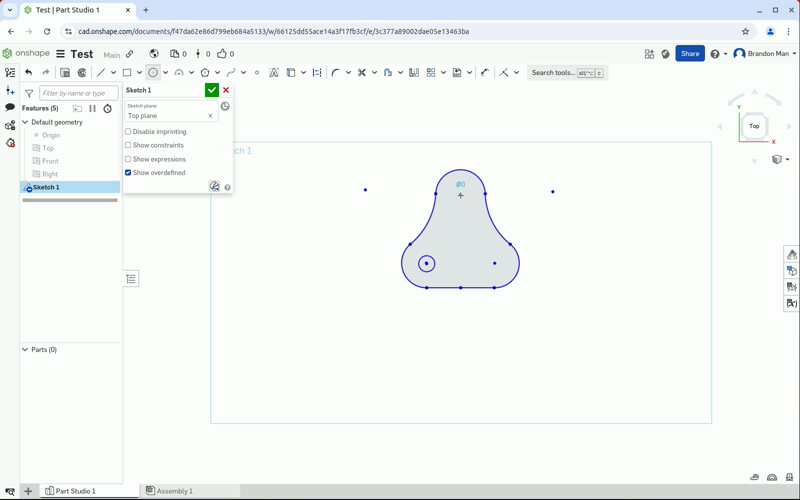
key_up(shift)
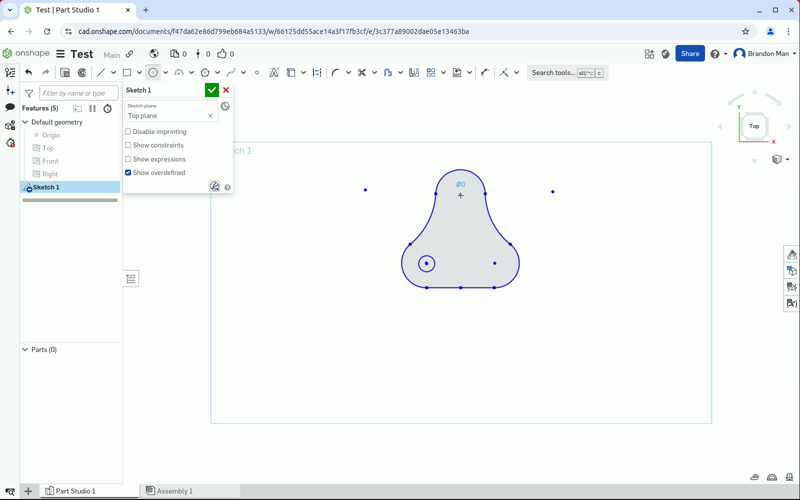
mouse_move(468, 195)
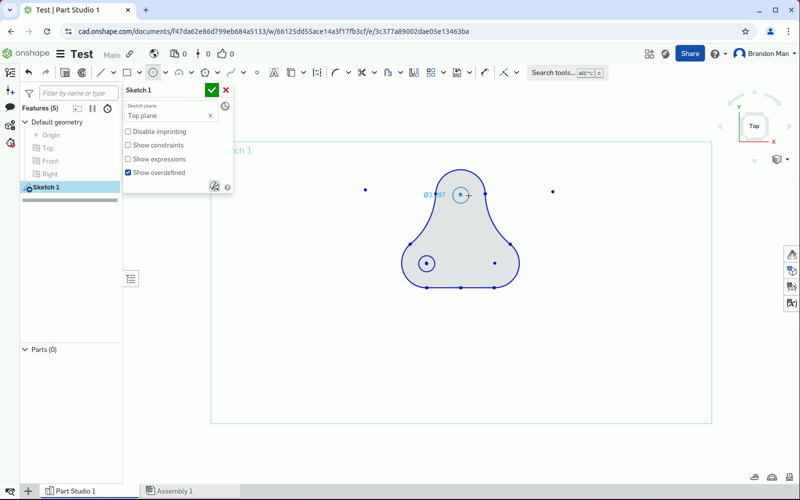
click(468, 195)
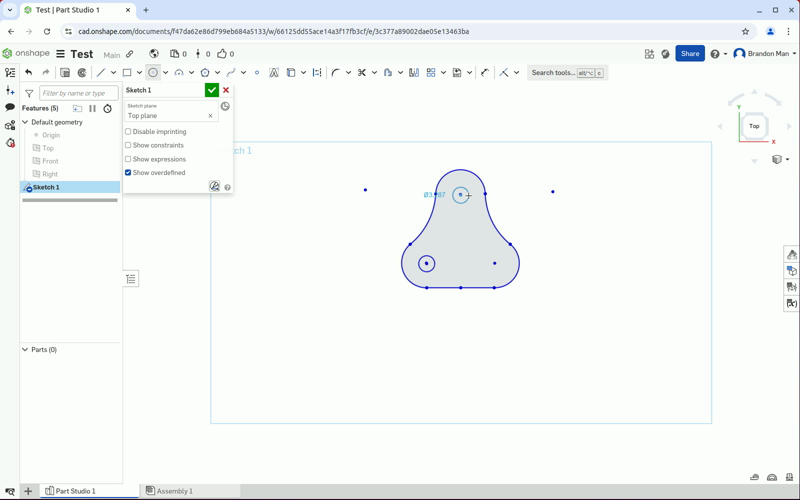
key(esc)
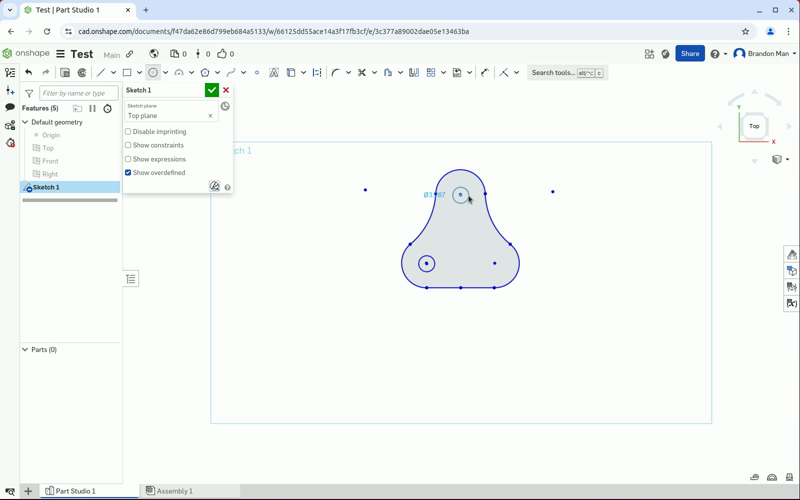
key(c)
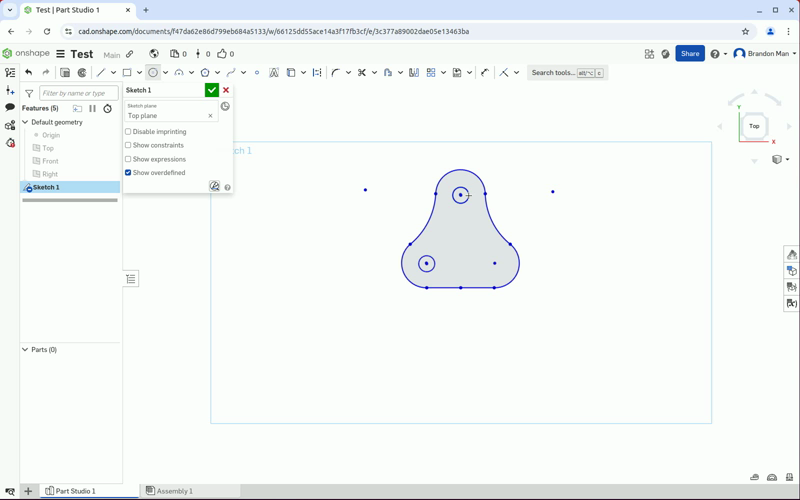
key_down(shift)
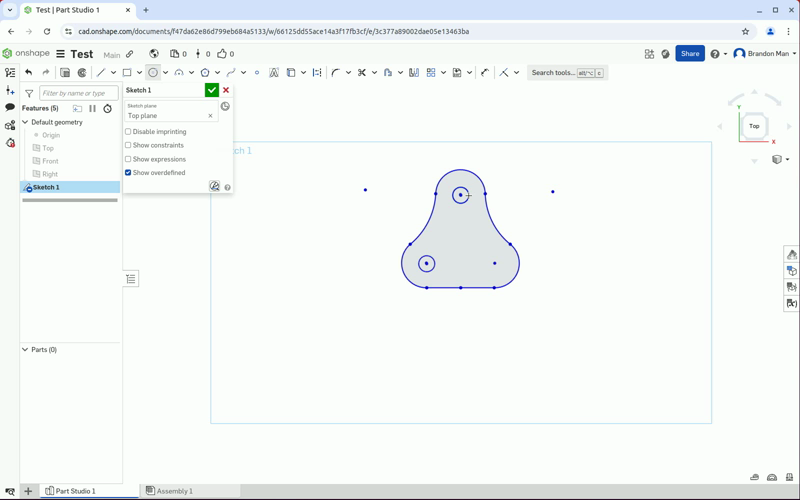
mouse_move(494, 263)
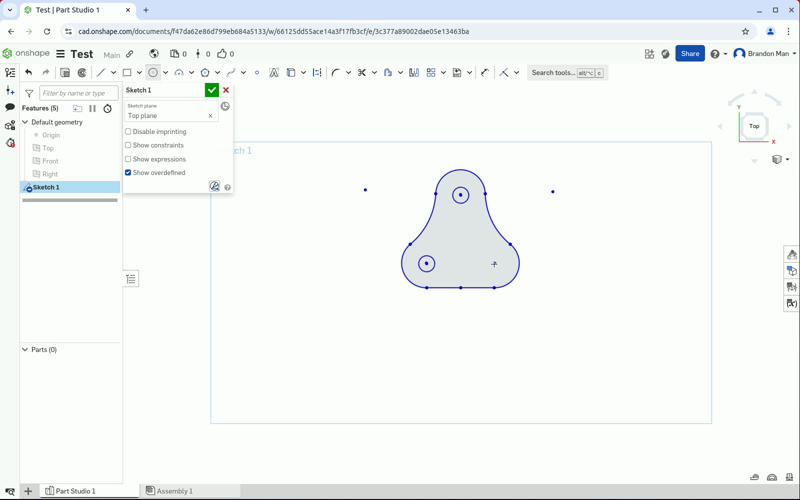
scroll(6)
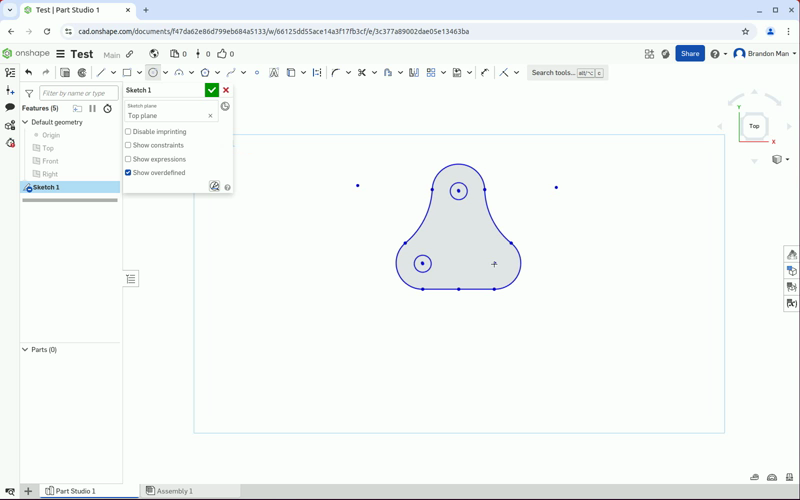
scroll(6)
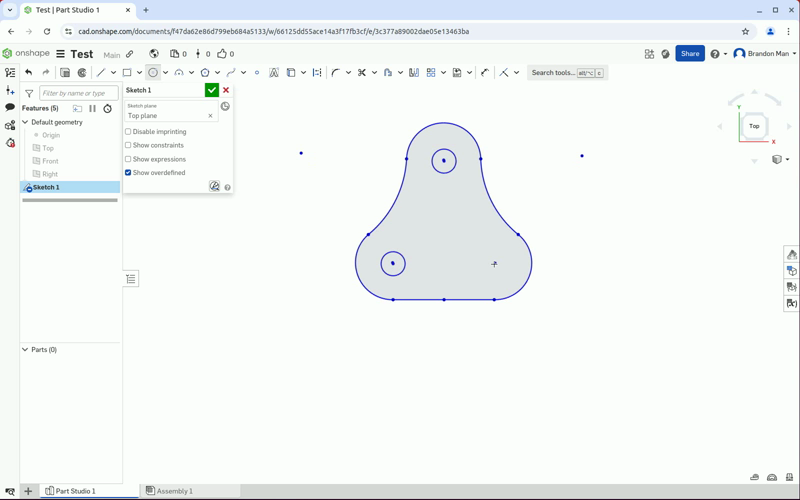
scroll(6)
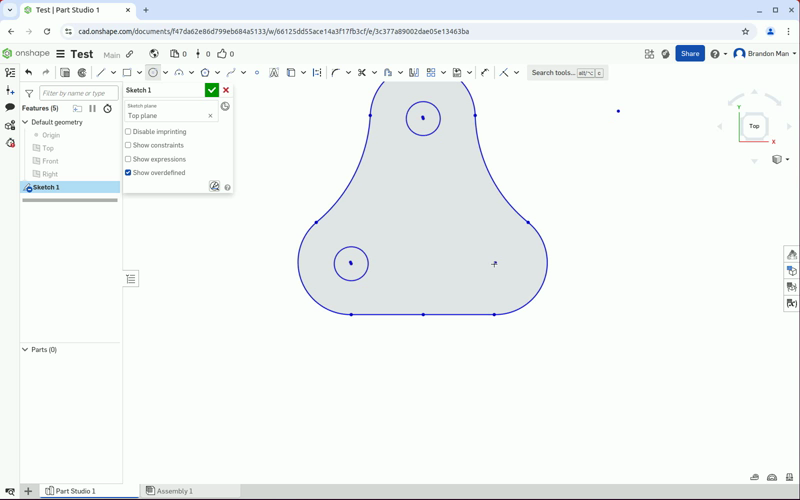
scroll(6)
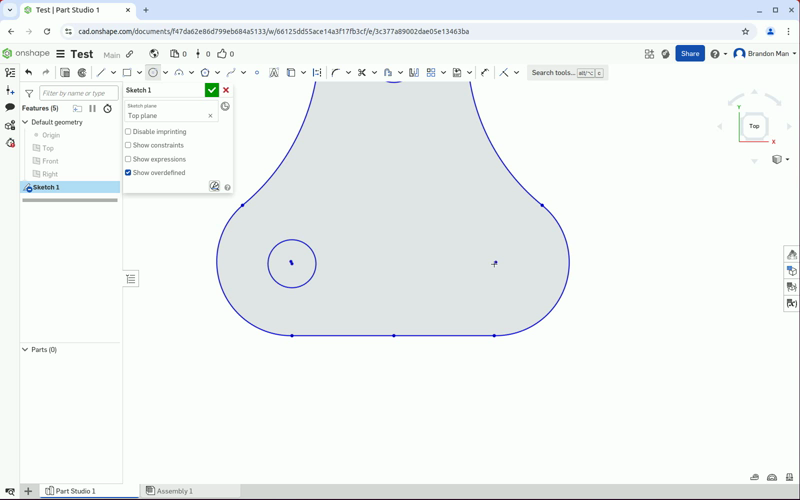
scroll(6)
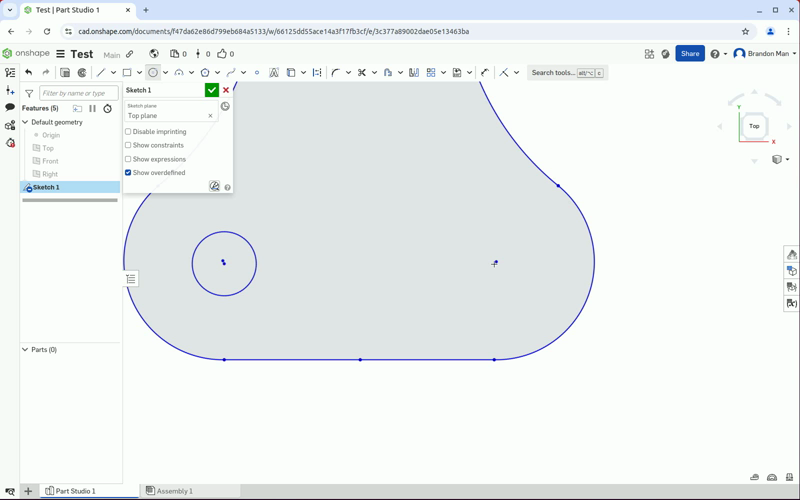
scroll(6)
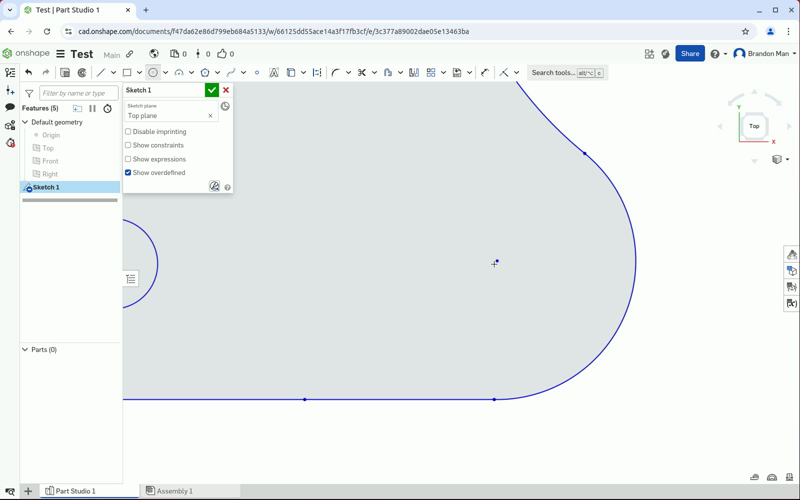
scroll(6)
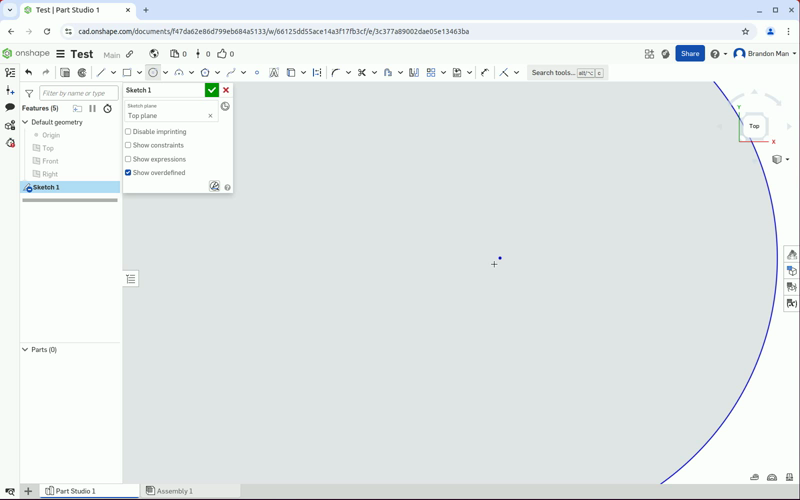
click(494, 263)
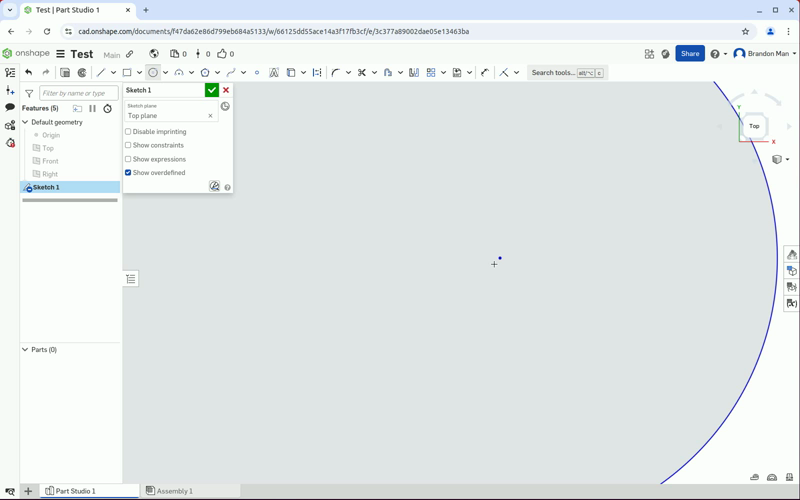
scroll(-6)
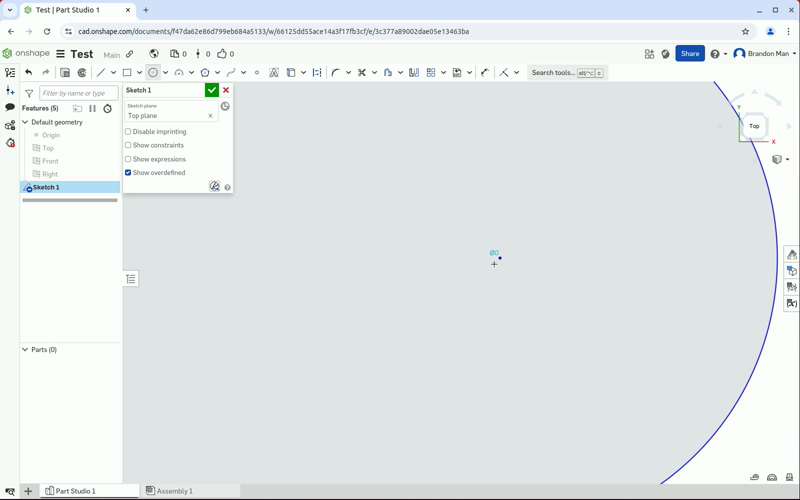
scroll(-6)
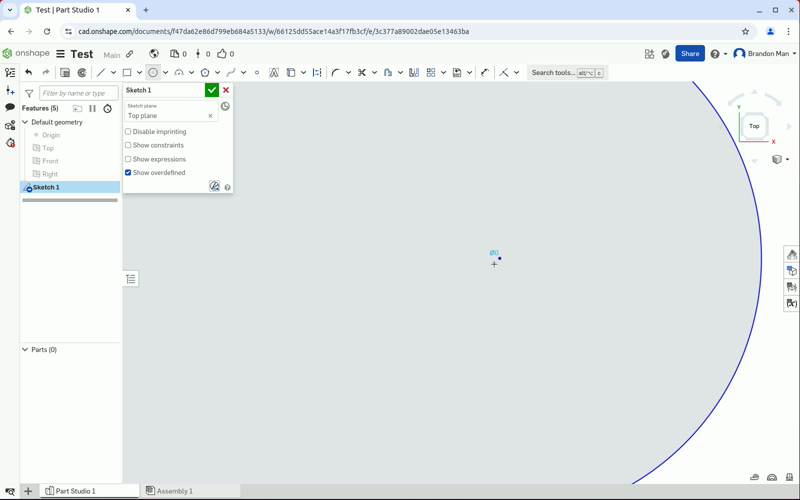
scroll(-6)
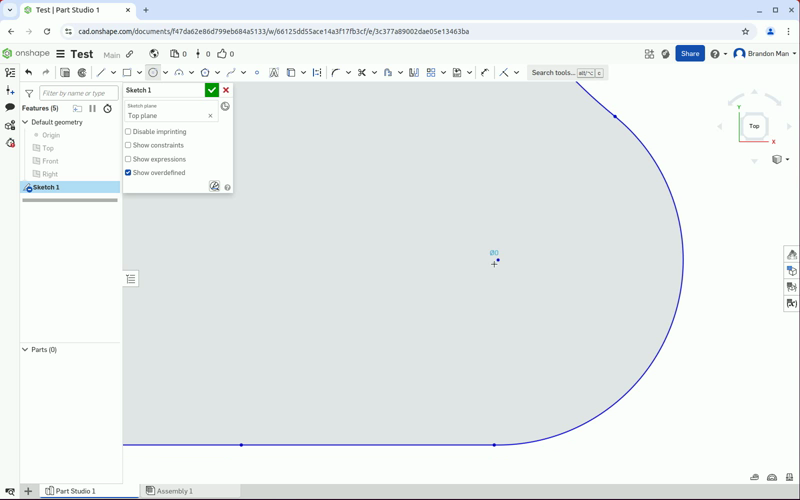
scroll(-6)
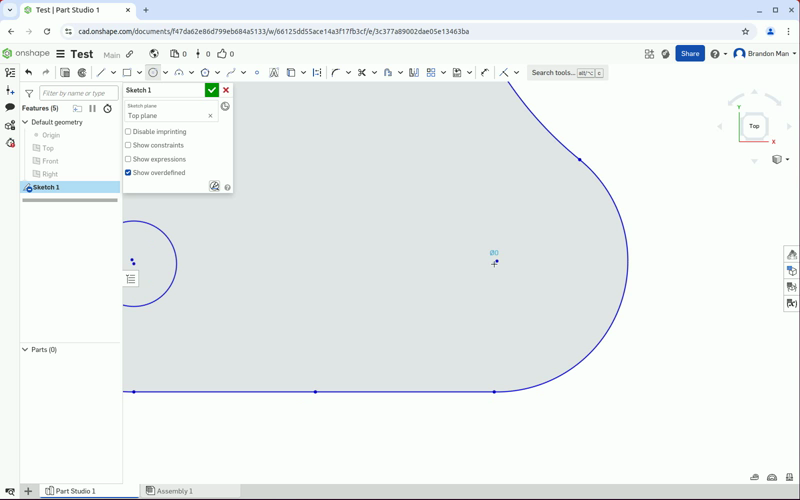
scroll(-6)
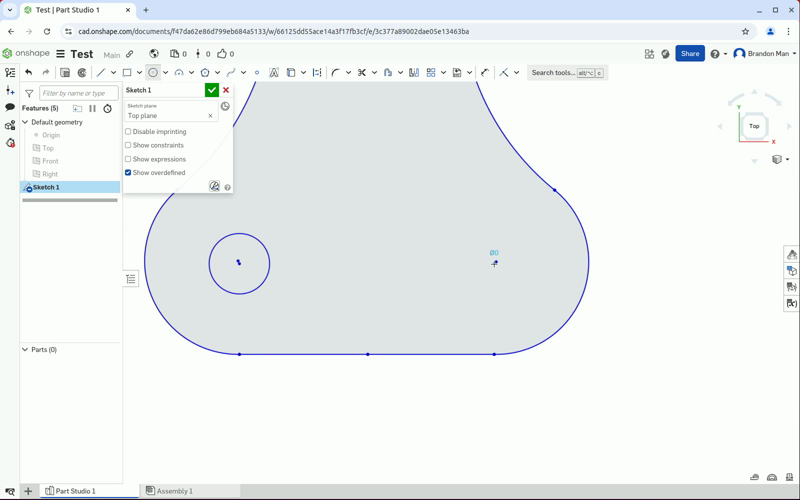
scroll(-6)
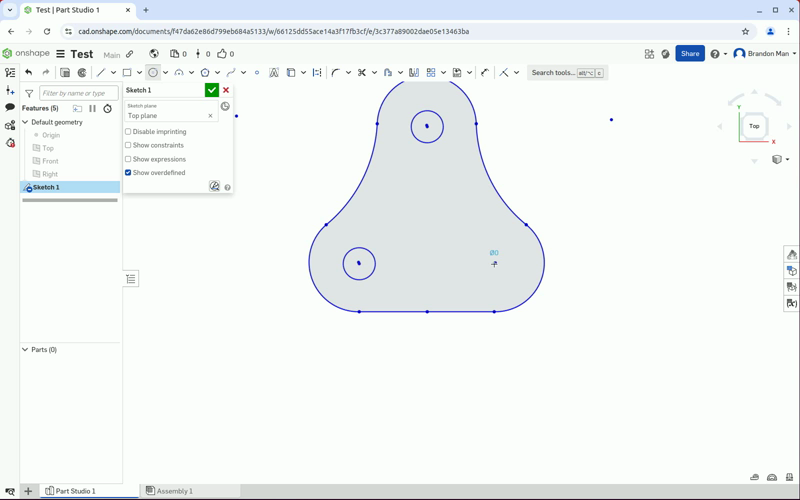
scroll(-6)
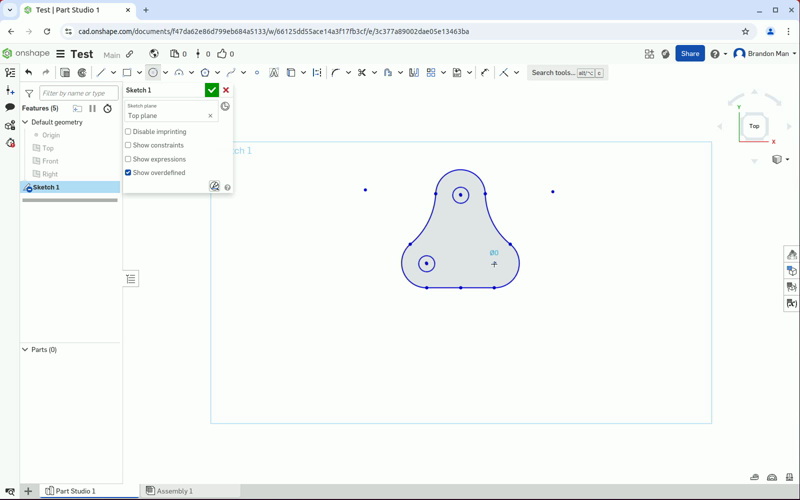
key_up(shift)
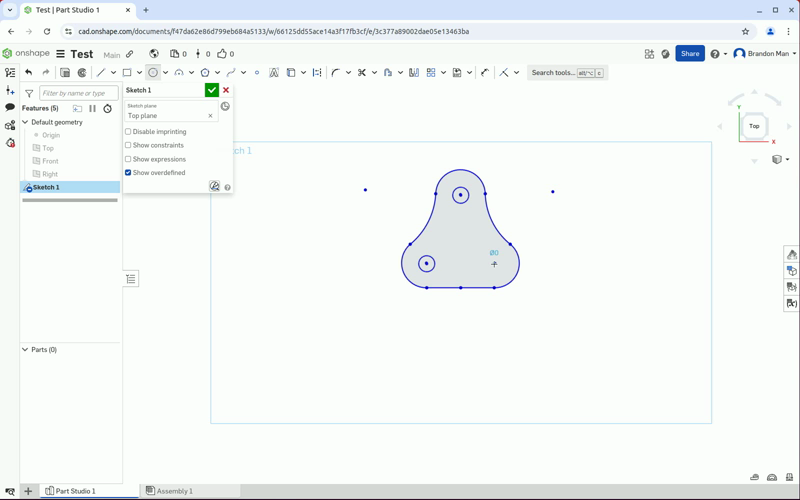
mouse_move(502, 263)
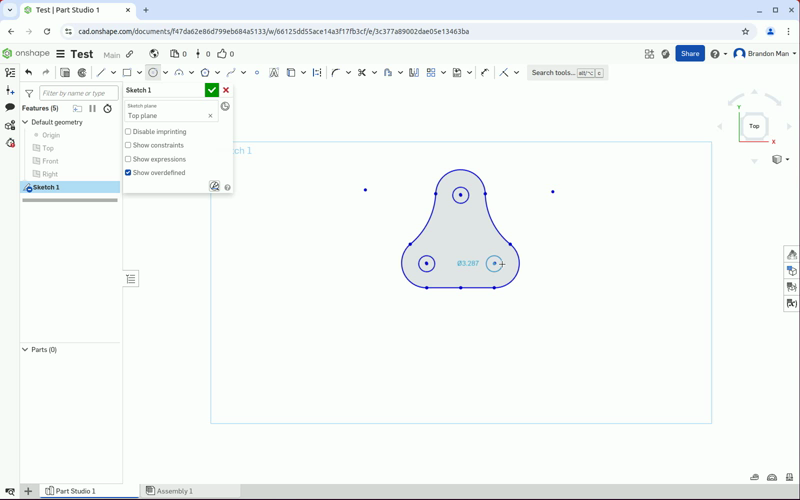
click(502, 263)
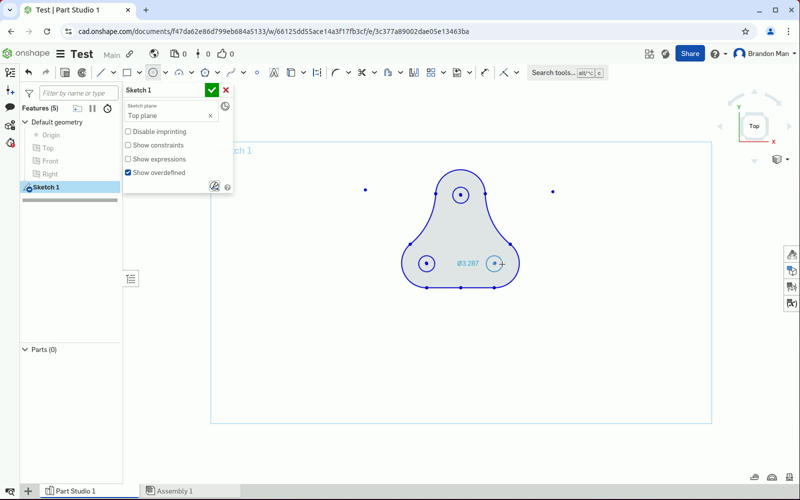
key(esc)
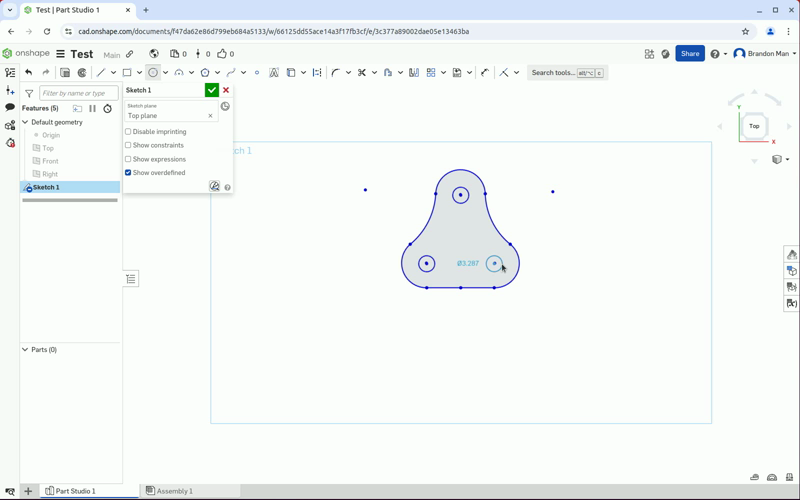
mouse_move(471, 220)
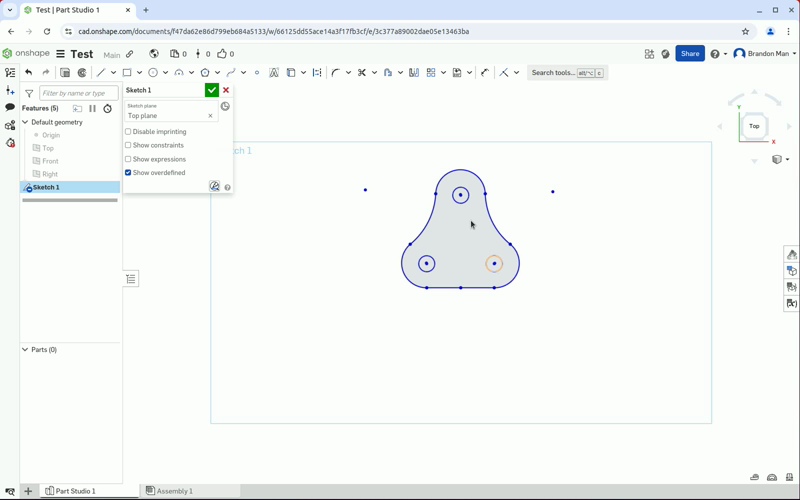
click(471, 220)
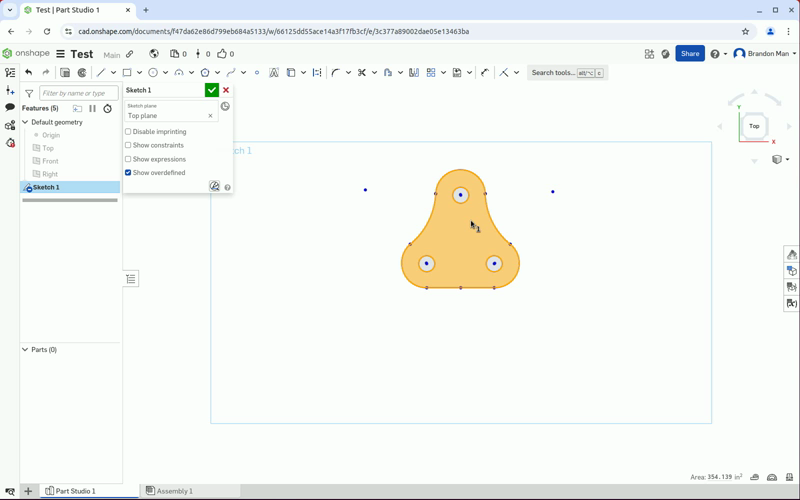
mouse_move(73, 352)
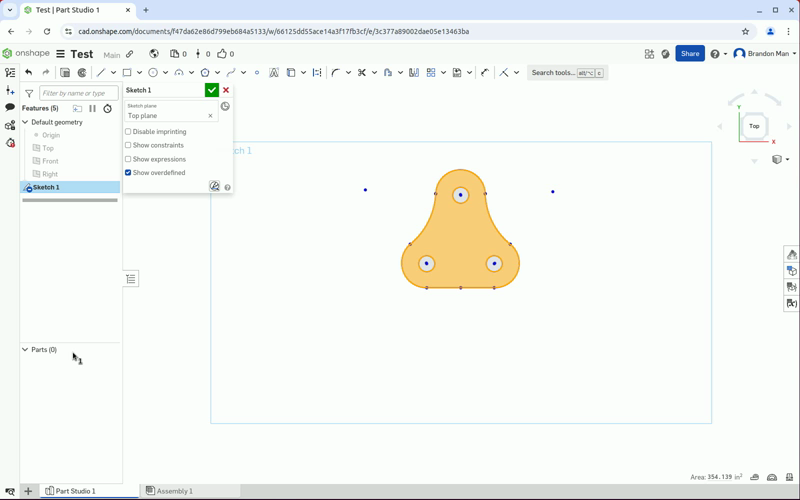
key(shift+y)
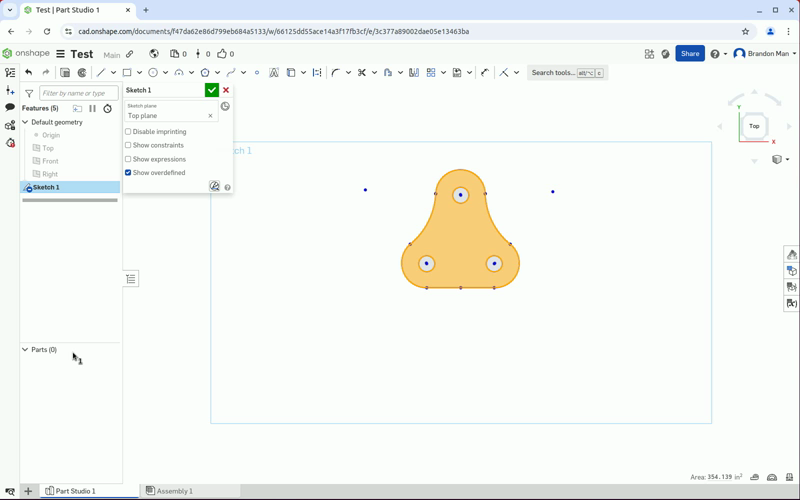
key(shift+e)
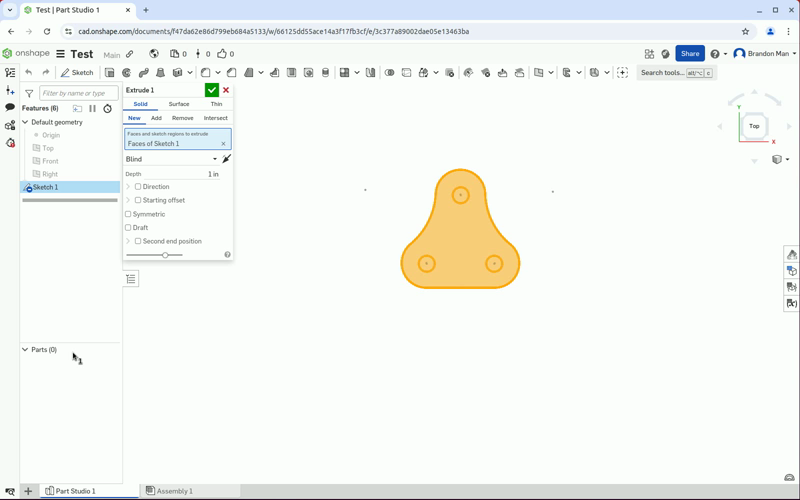
mouse_move(143, 106)
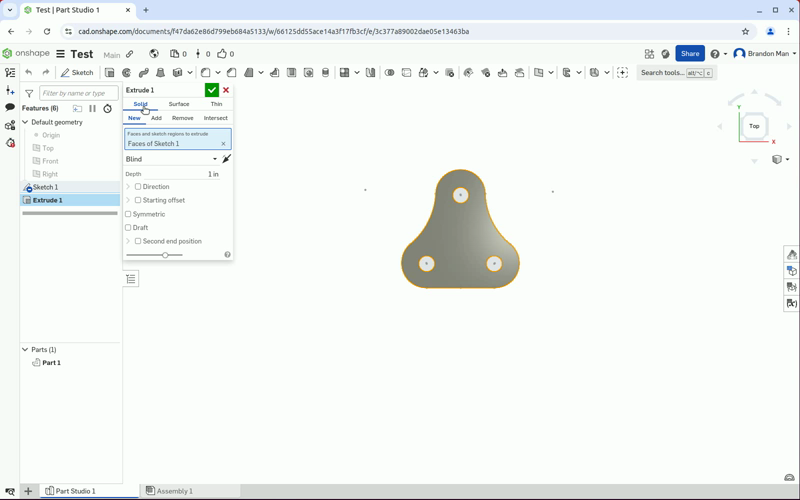
click(143, 106)
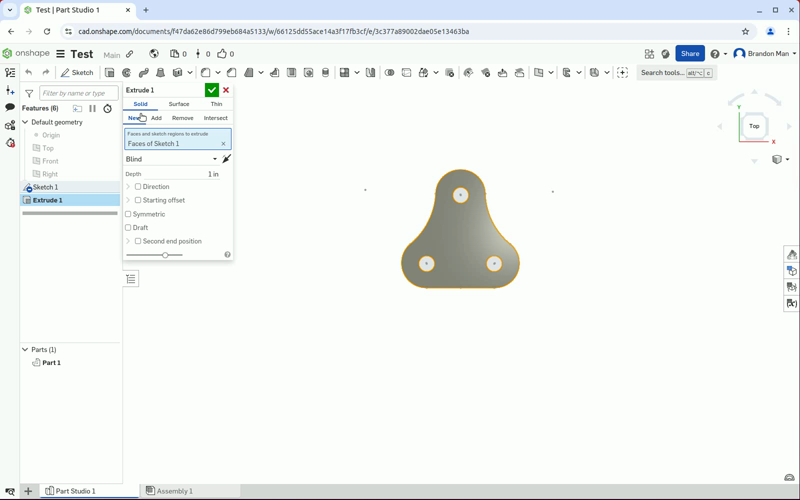
mouse_move(137, 120)
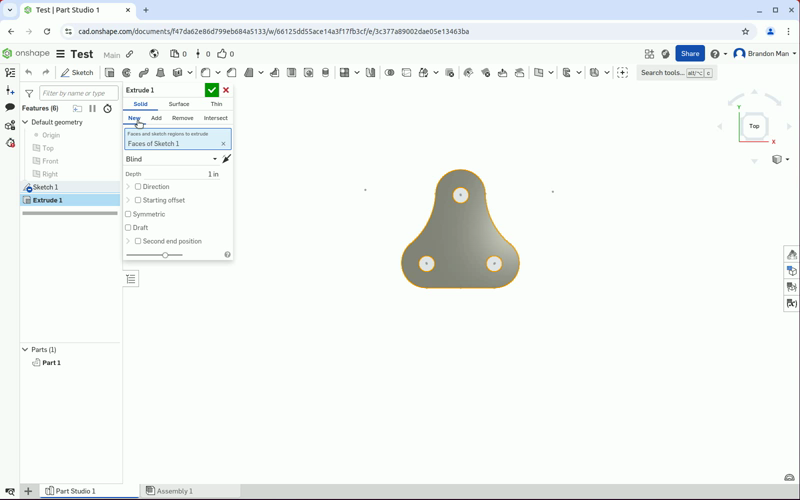
click(137, 120)
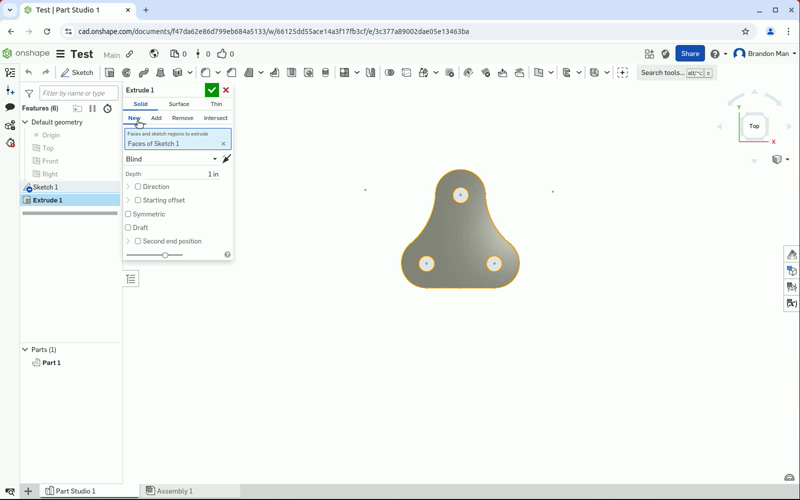
key(tab, 4)
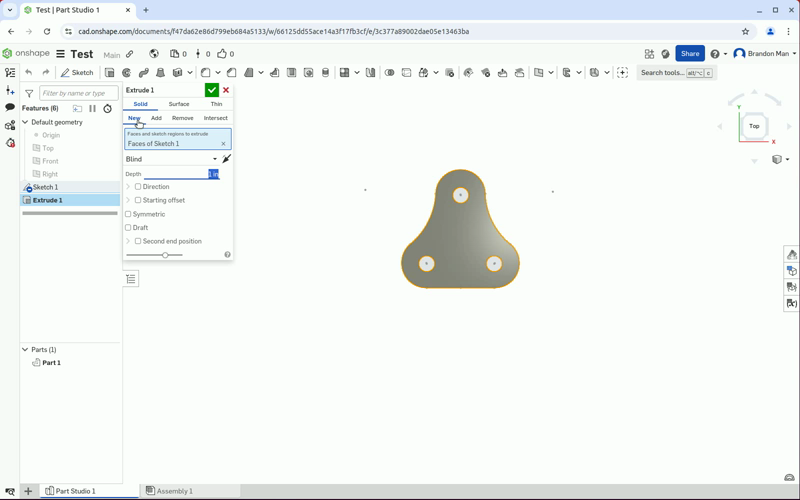
text(-2.889)
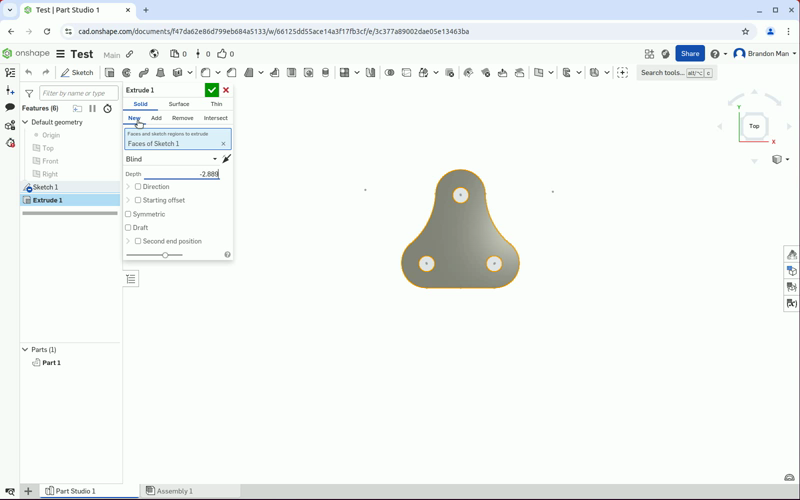
key(enter)
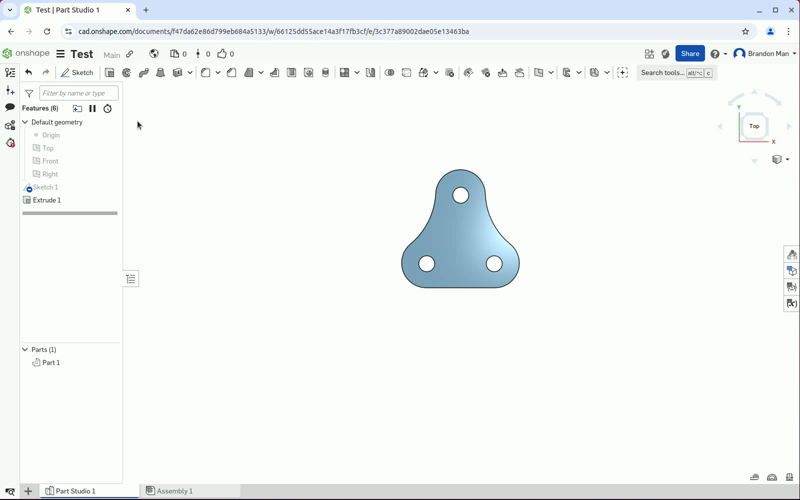
key(shift+h)
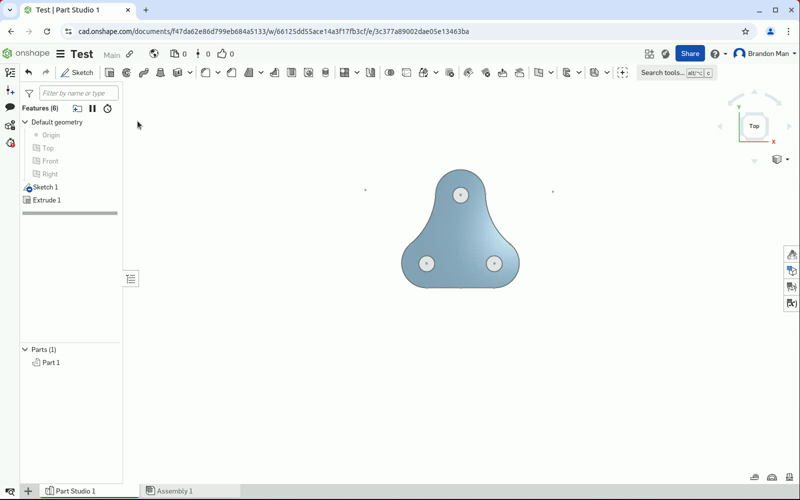
key(shift+h)
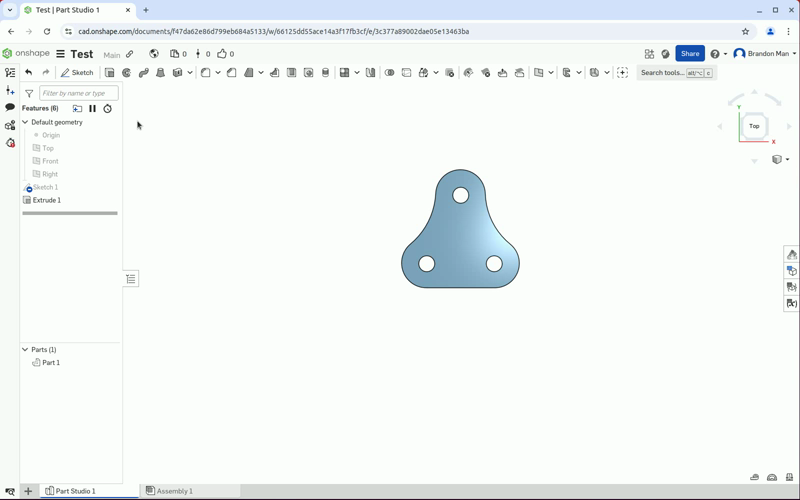
mouse_move(73, 189)
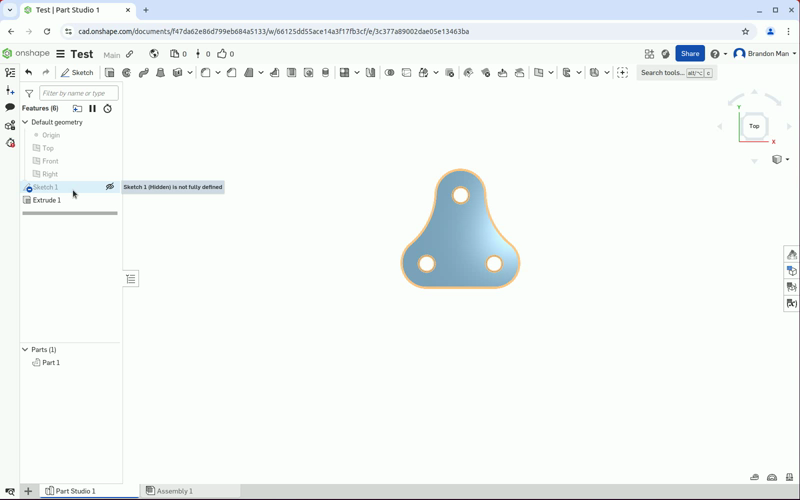
click(73, 189)
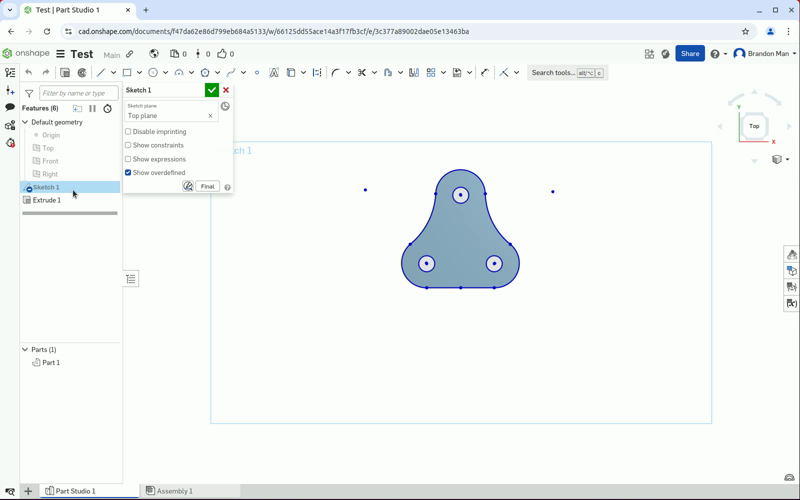
mouse_move(229, 92)
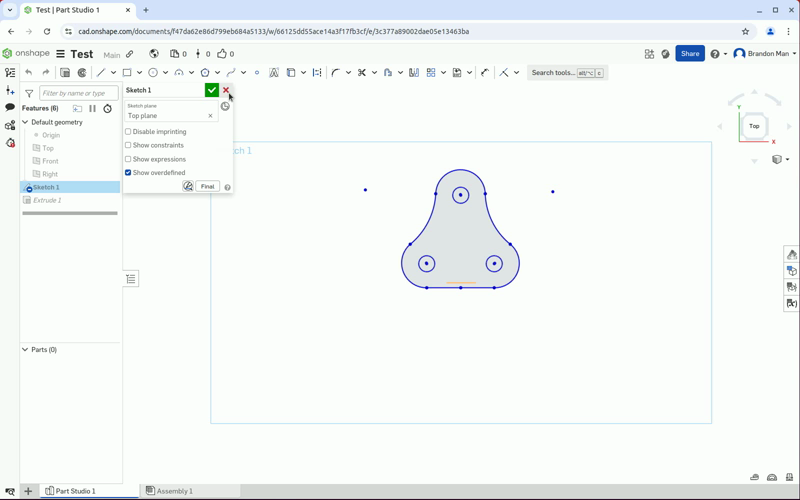
click(229, 92)
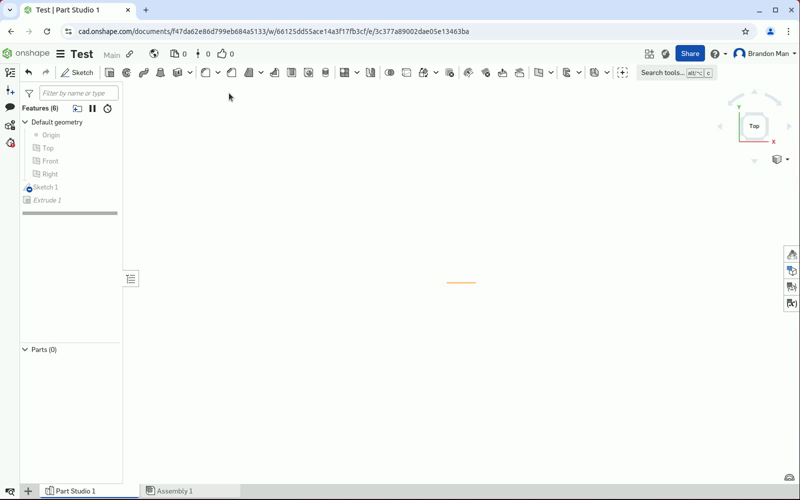
mouse_move(73, 352)
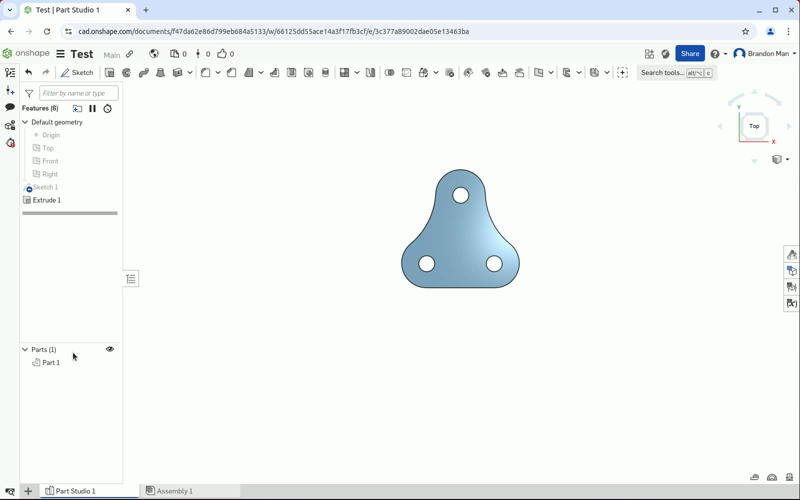
key(y)
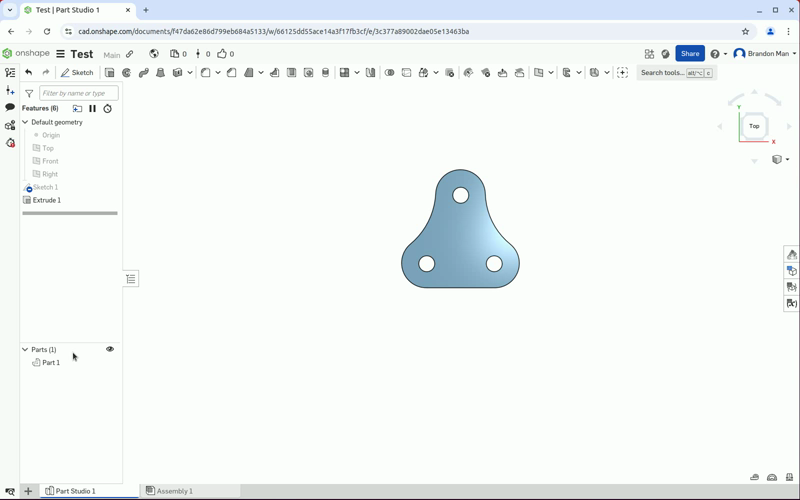
key(shift+p)
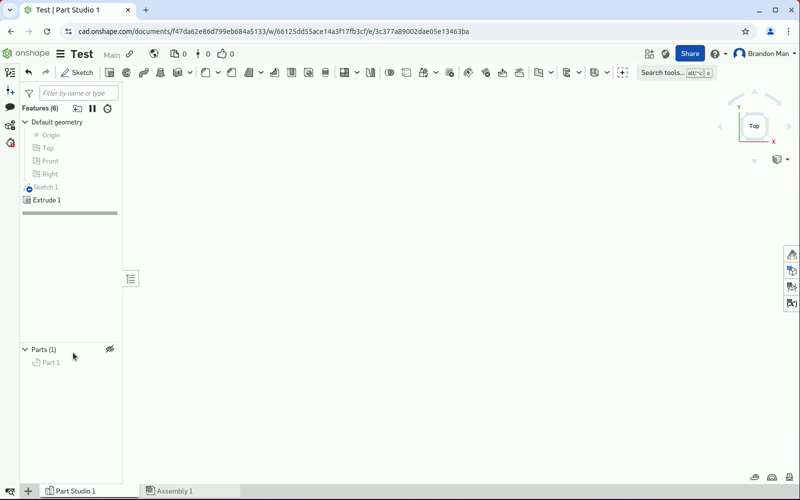
key(space)
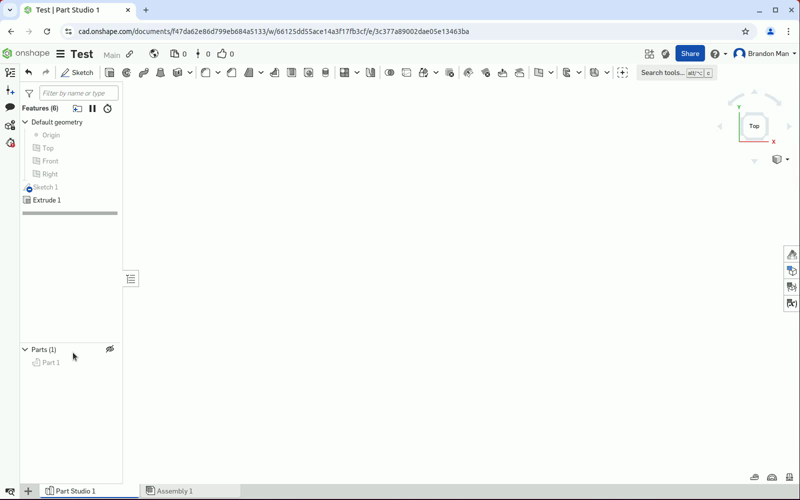
key_down(shift)
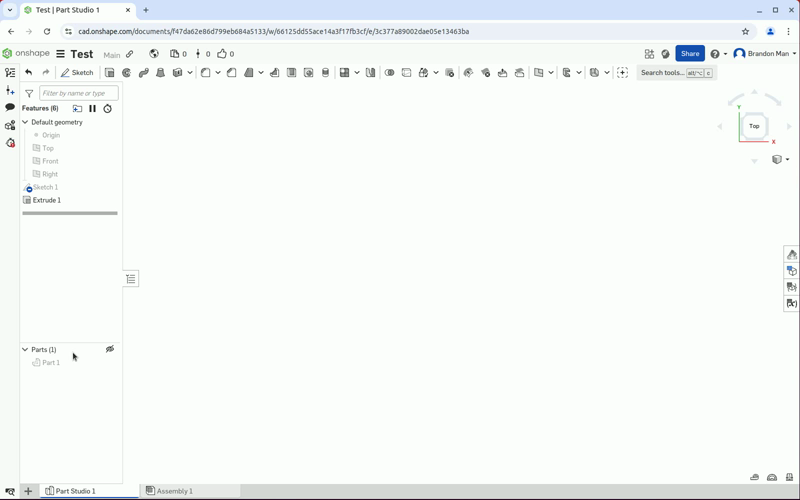
key(up)
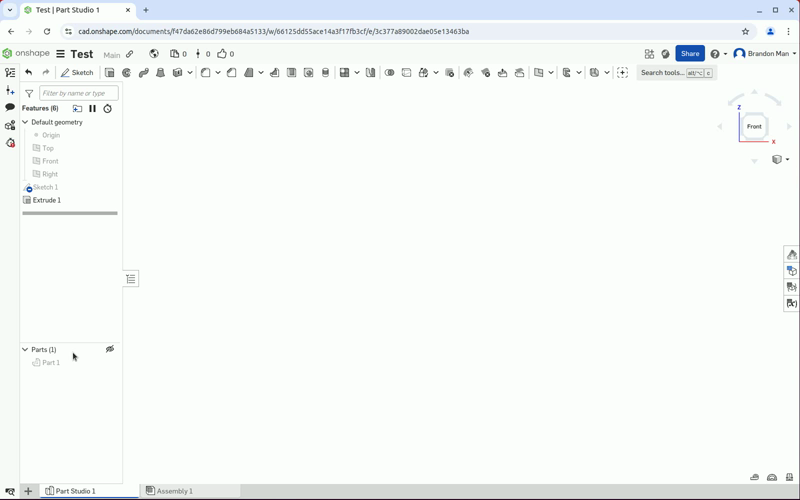
key_up(shift)
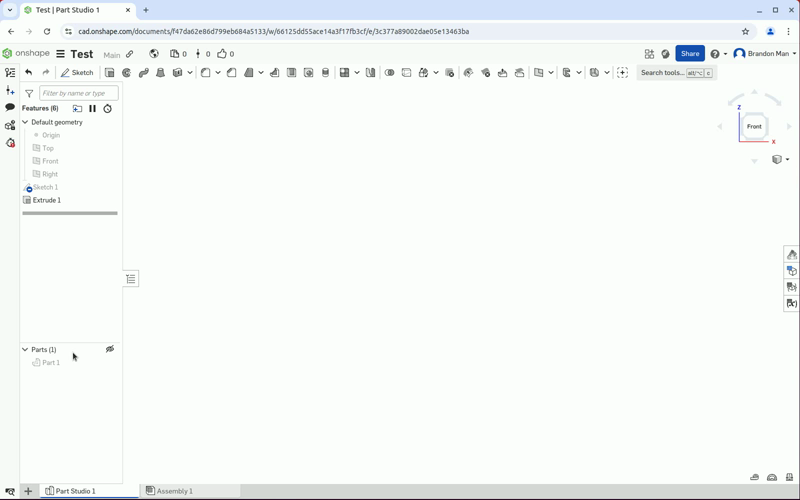
key(space)
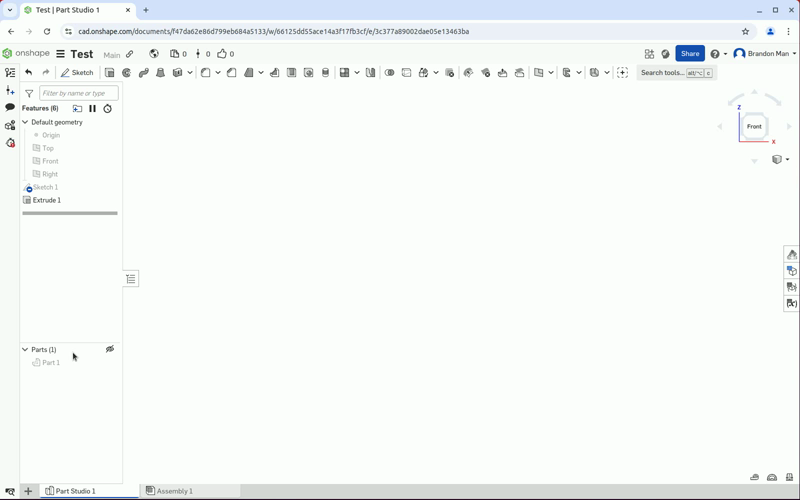
key_down(shift)
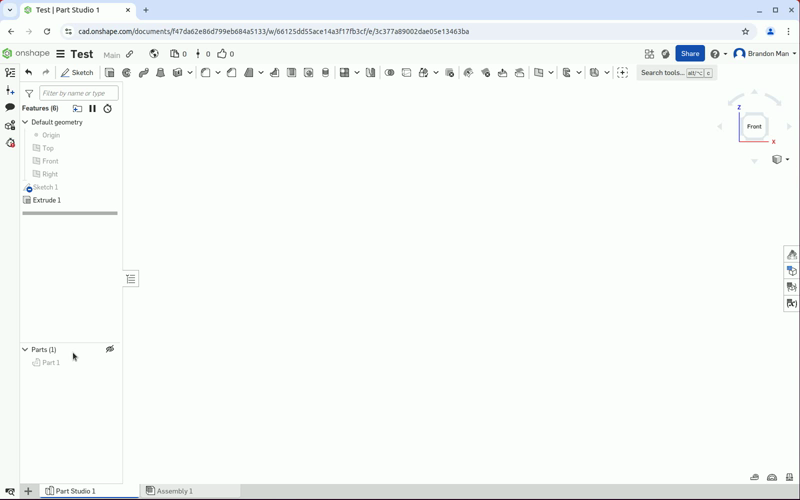
key(left)
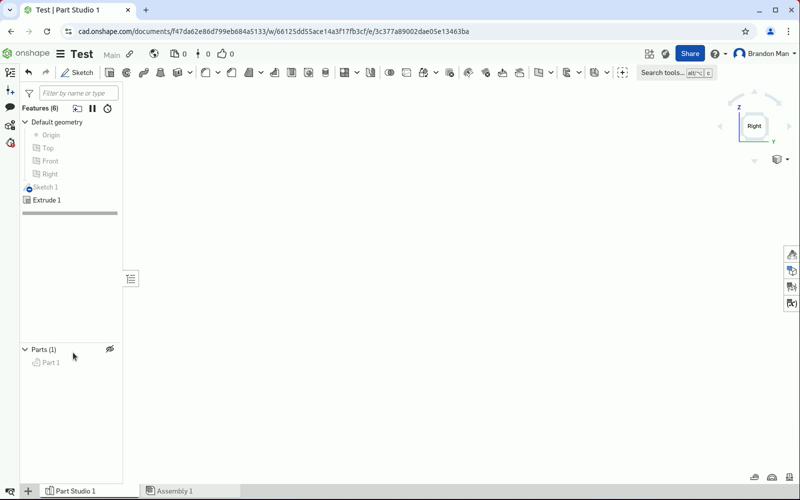
key_up(shift)
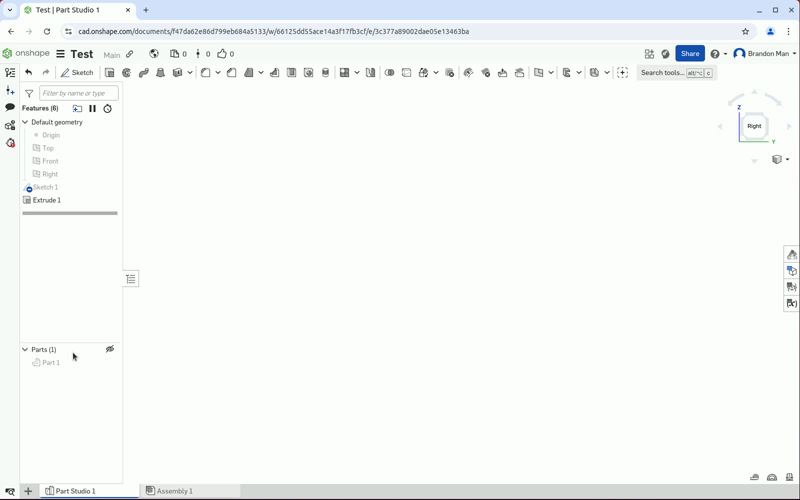
mouse_move(73, 352)
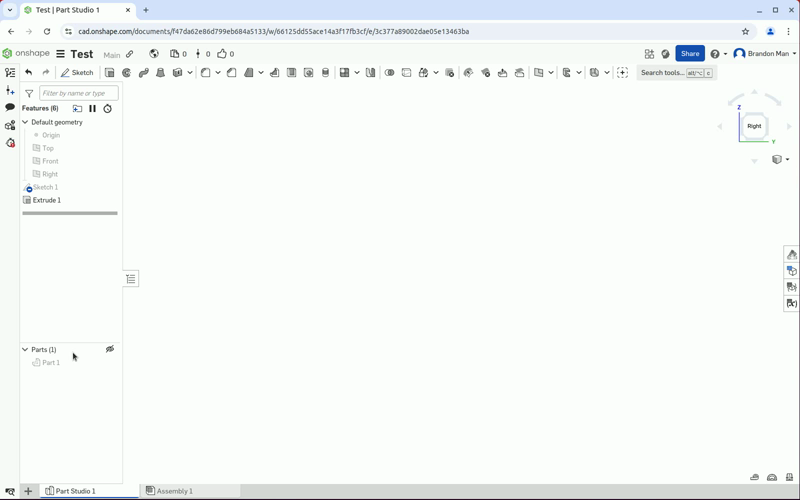
key(shift+y)
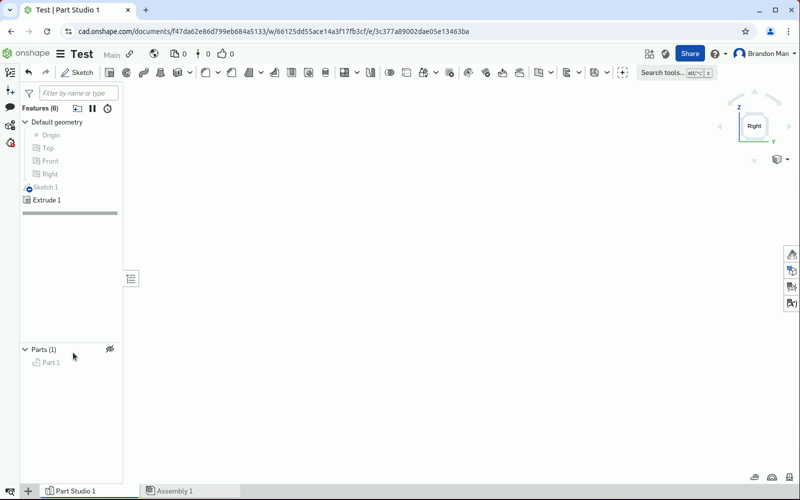
key(shift+s)
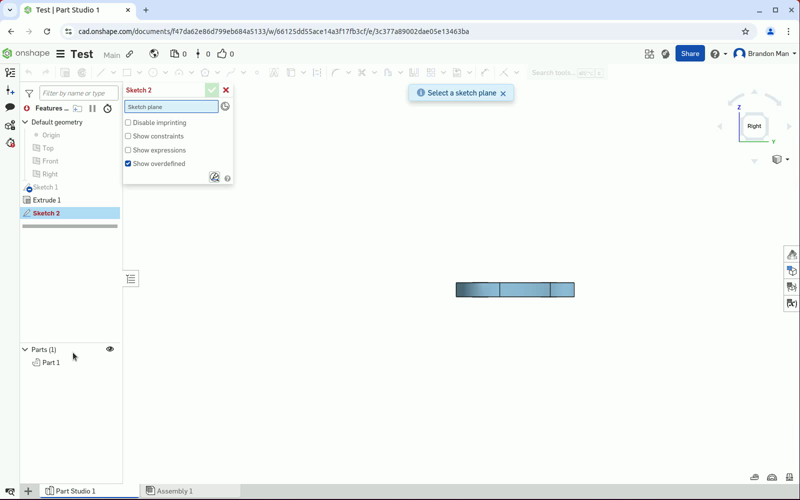
mouse_move(73, 176)
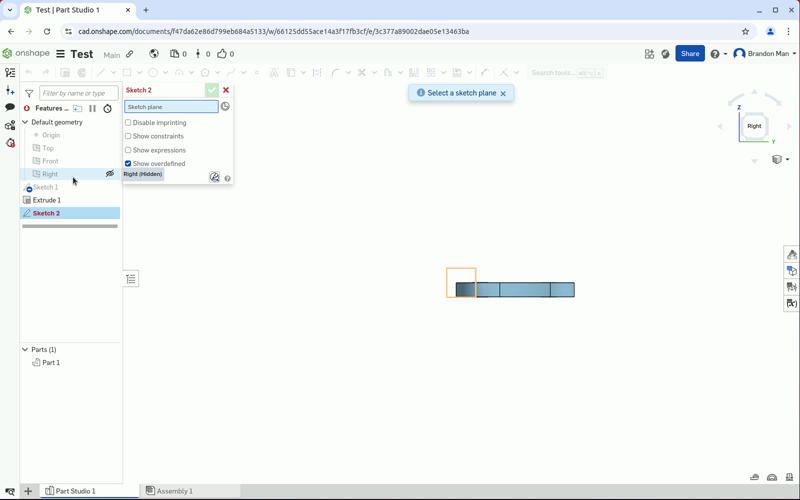
click(73, 176)
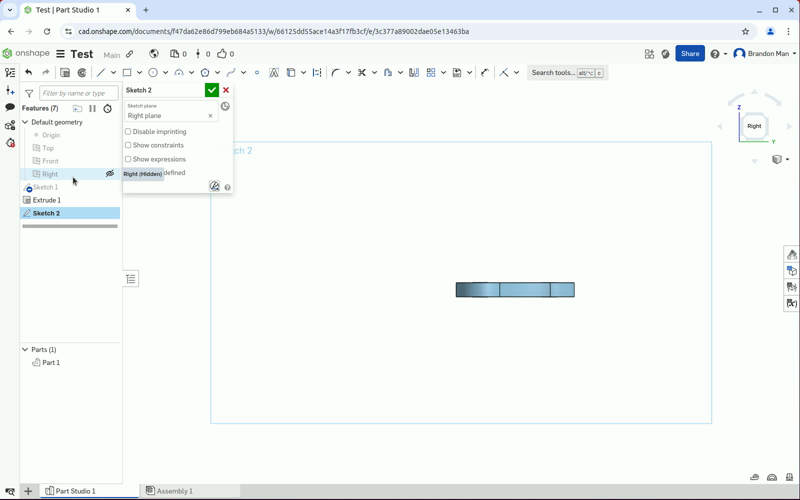
mouse_move(73, 352)
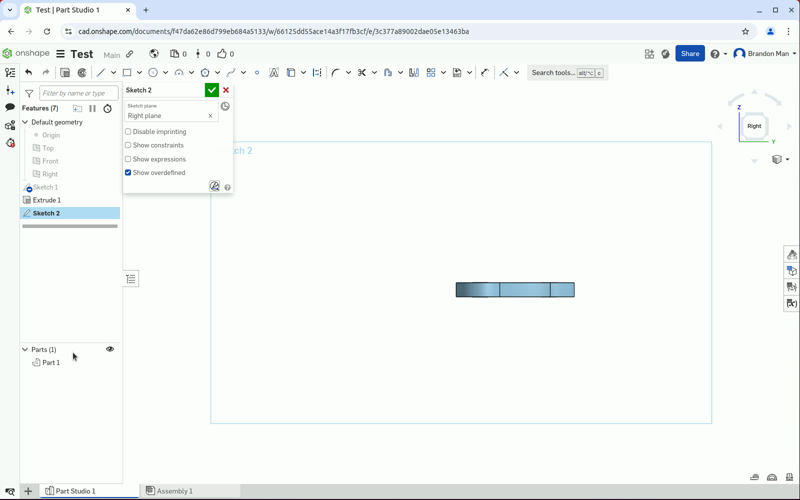
key(y)
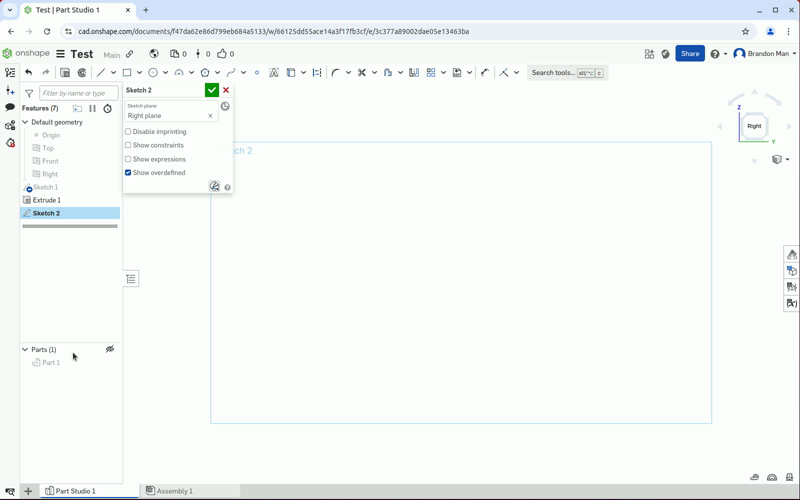
key(a)
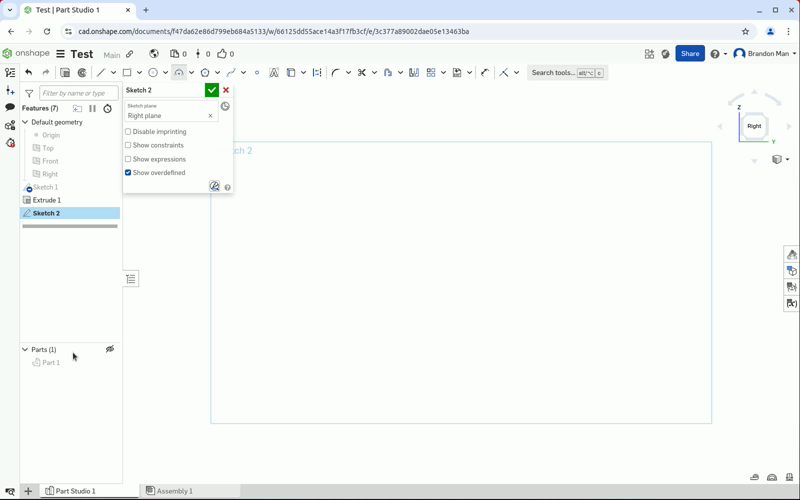
key_down(shift)
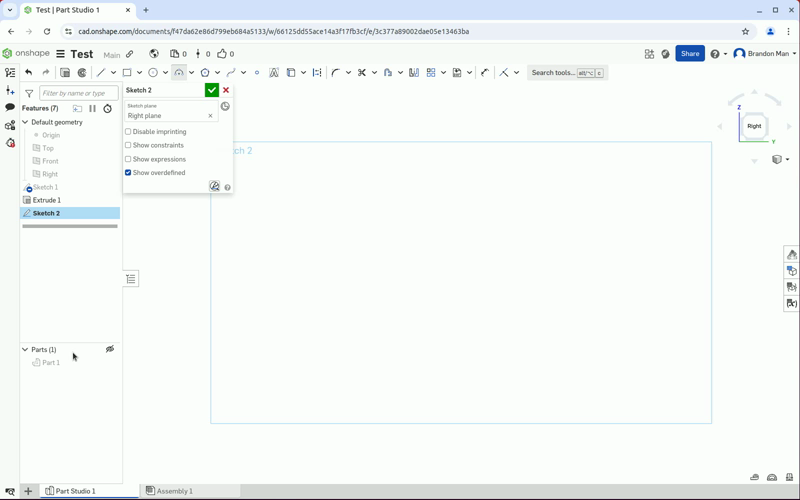
mouse_move(397, 282)
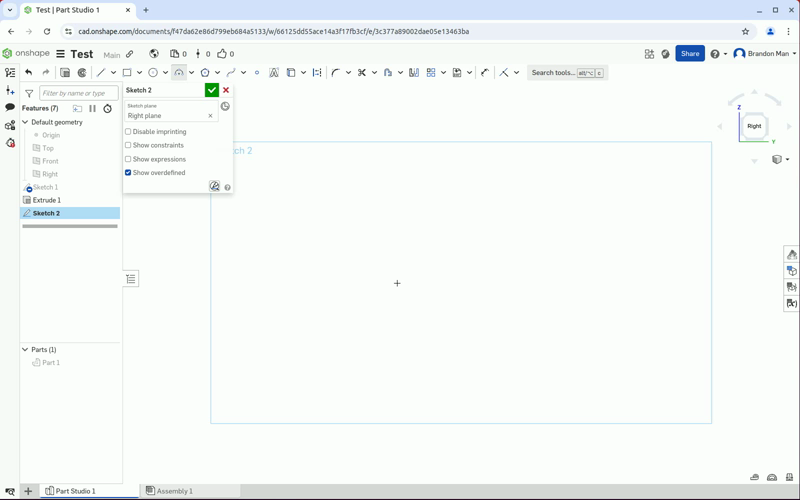
click(397, 282)
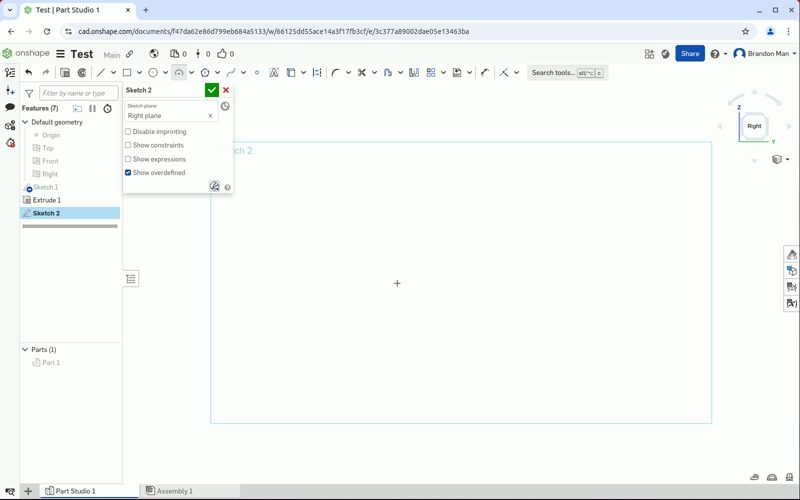
key_up(shift)
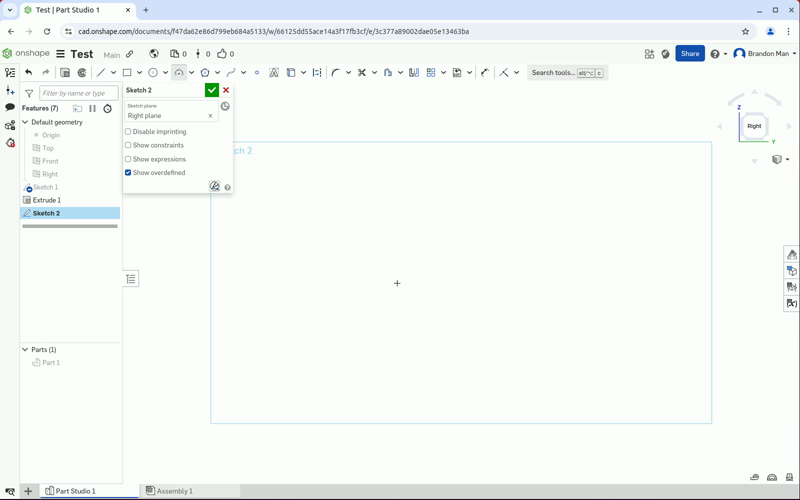
key_down(shift)
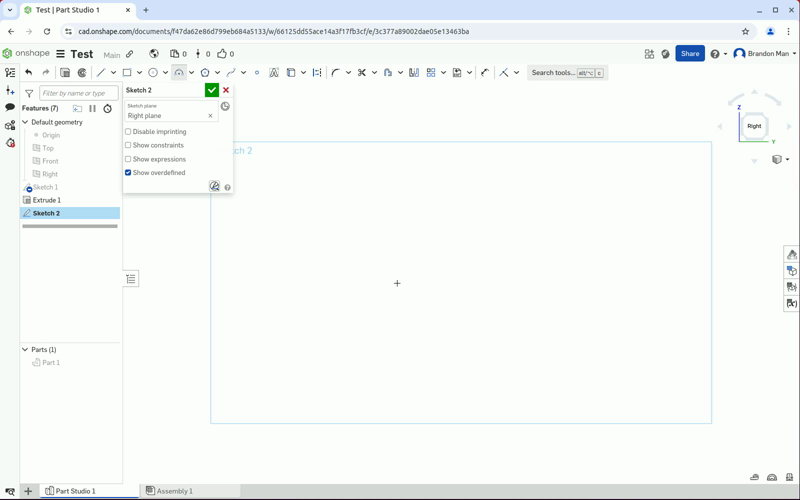
mouse_move(416, 336)
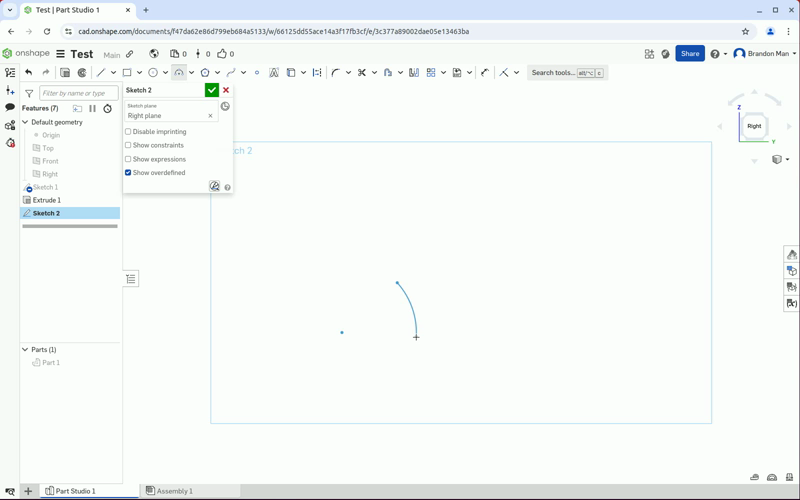
click(416, 336)
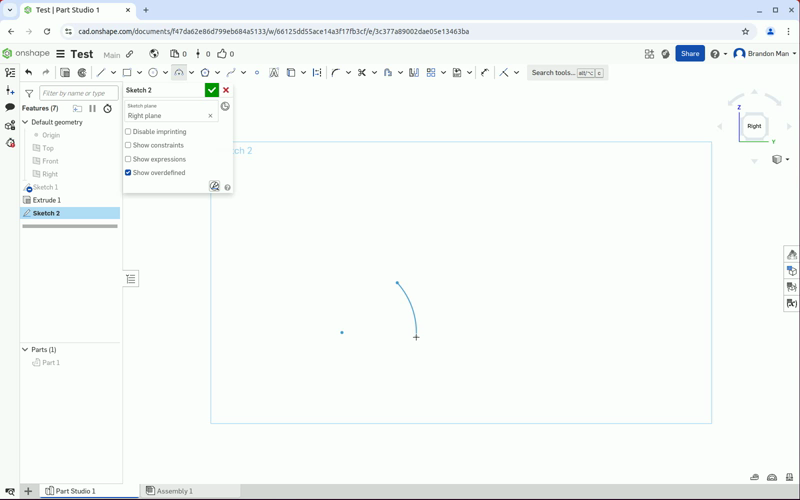
mouse_move(368, 323)
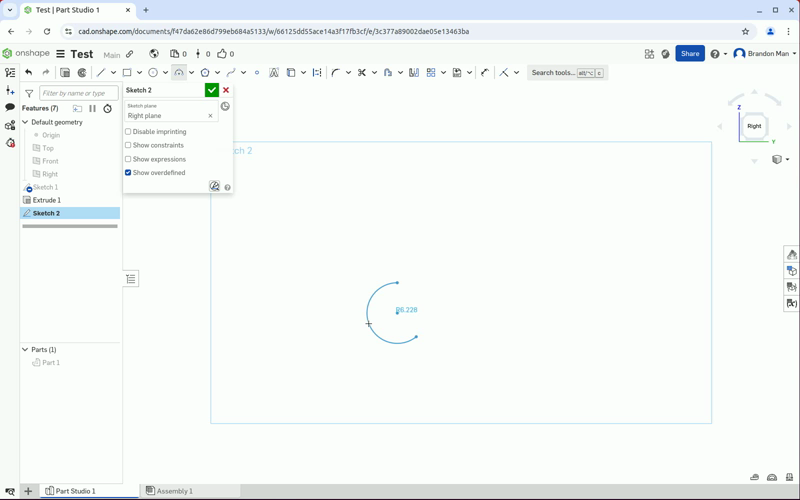
click(368, 323)
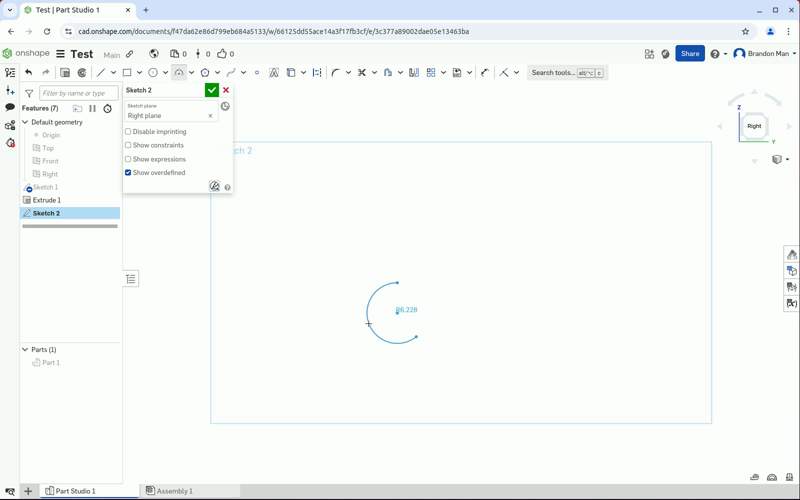
key_up(shift)
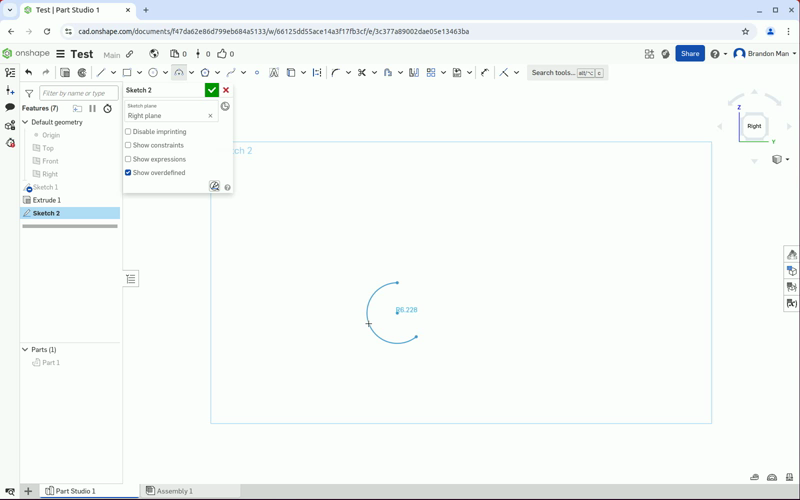
mouse_move(416, 336)
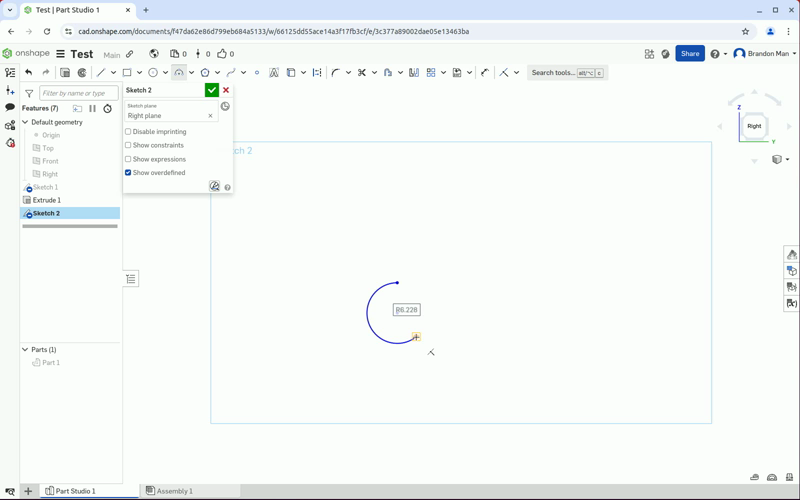
click(416, 336)
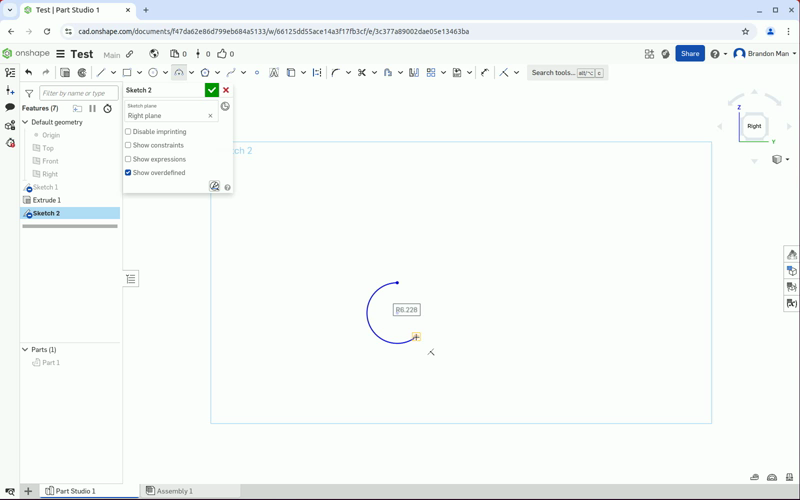
key_down(shift)
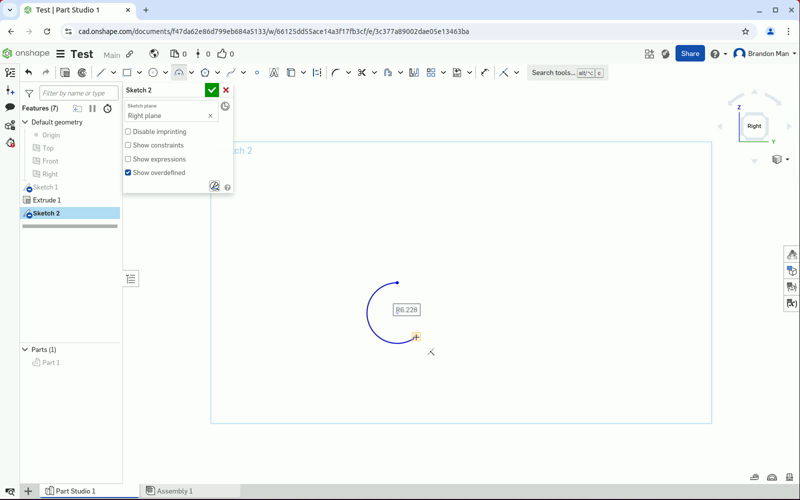
mouse_move(525, 297)
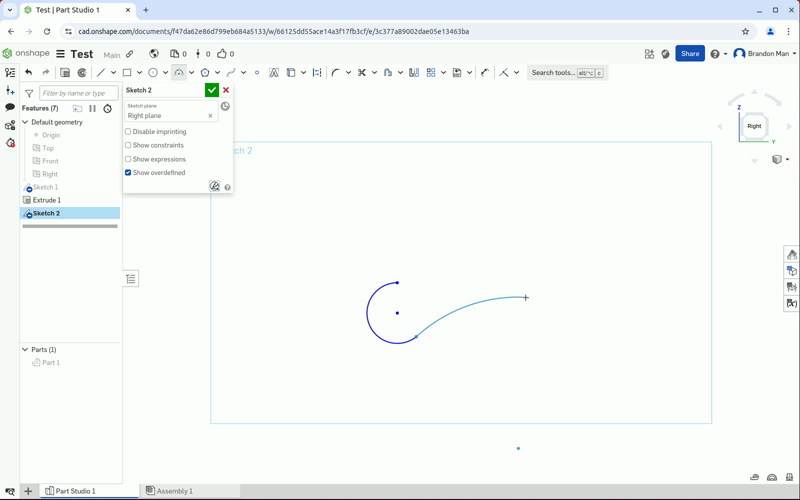
click(525, 297)
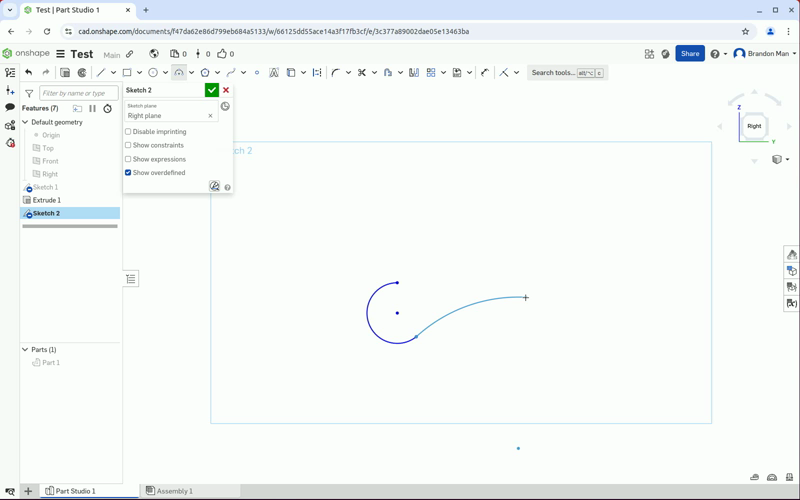
mouse_move(467, 307)
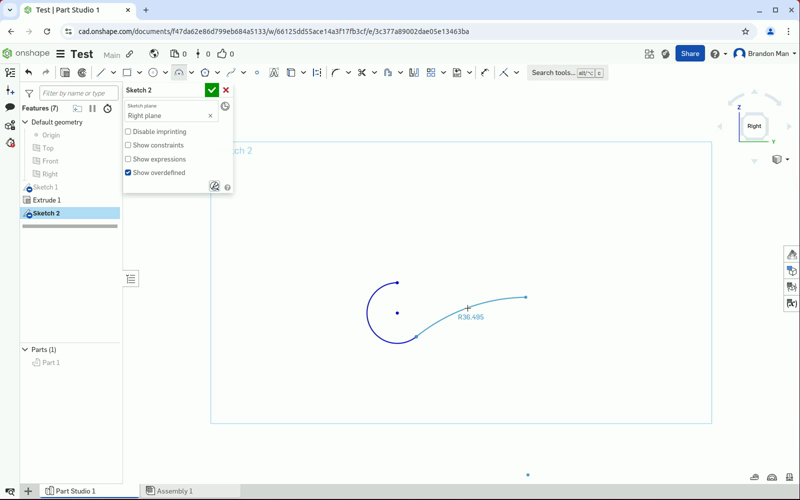
click(467, 307)
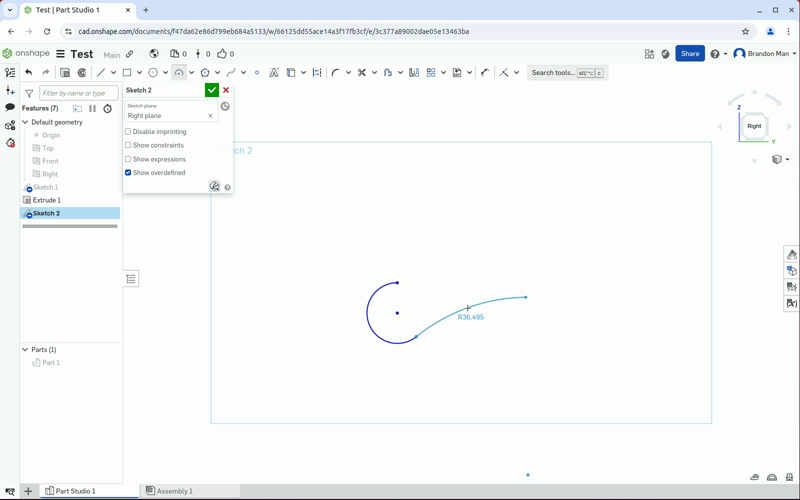
key_up(shift)
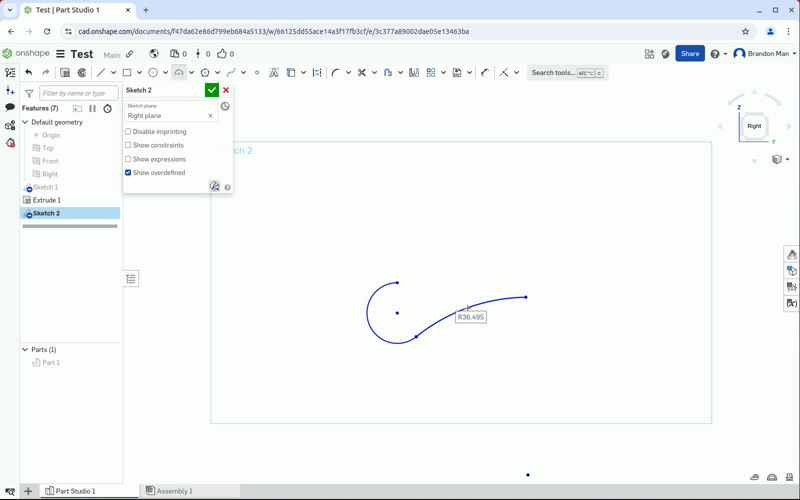
key(esc)
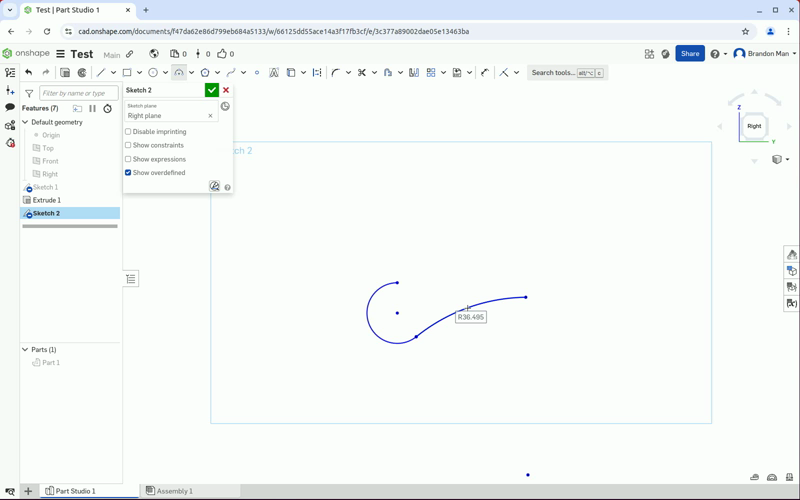
key(l)
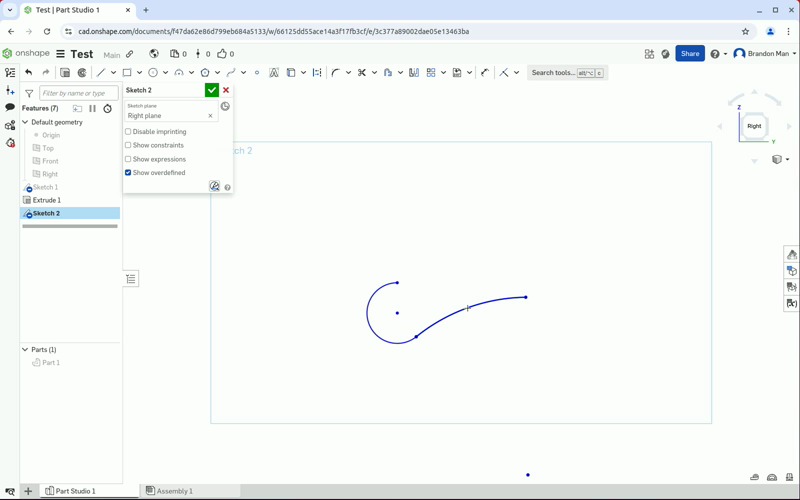
mouse_move(525, 297)
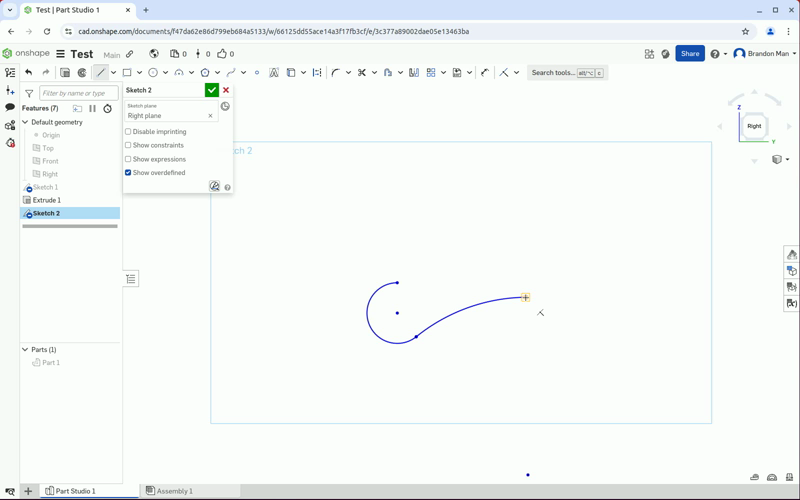
click(525, 297)
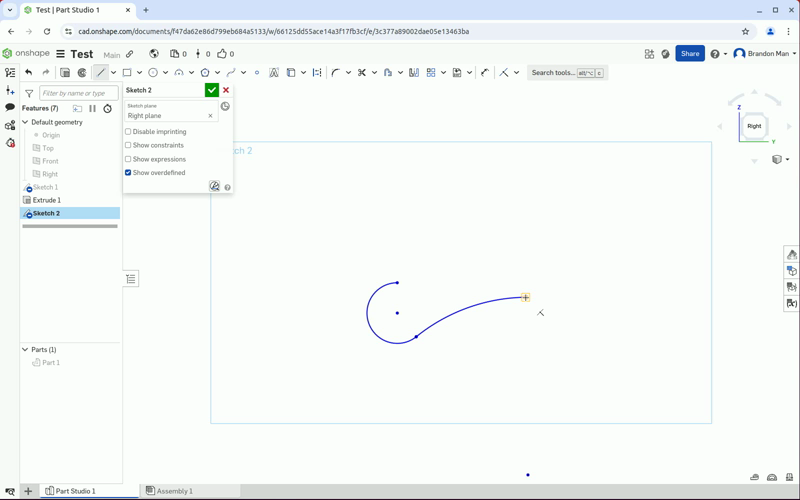
key_down(shift)
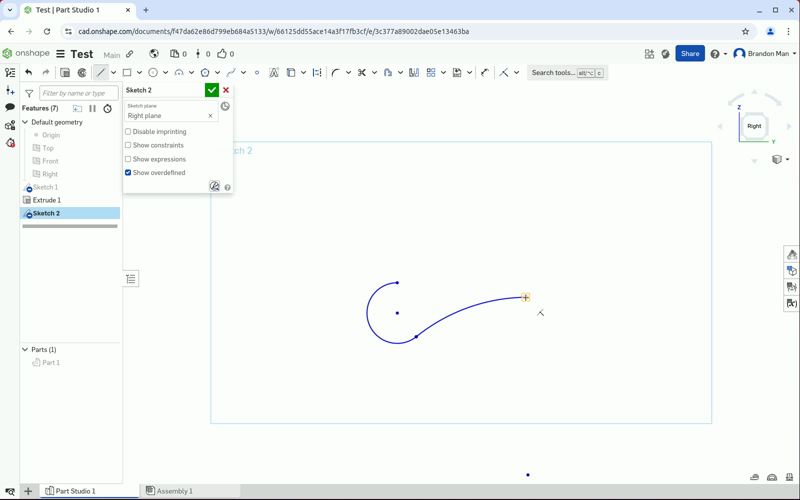
mouse_move(555, 297)
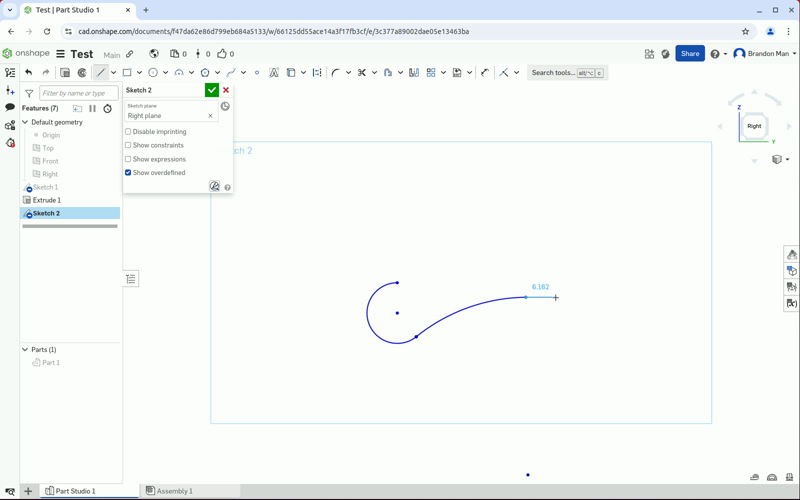
mouse_move(548, 297)
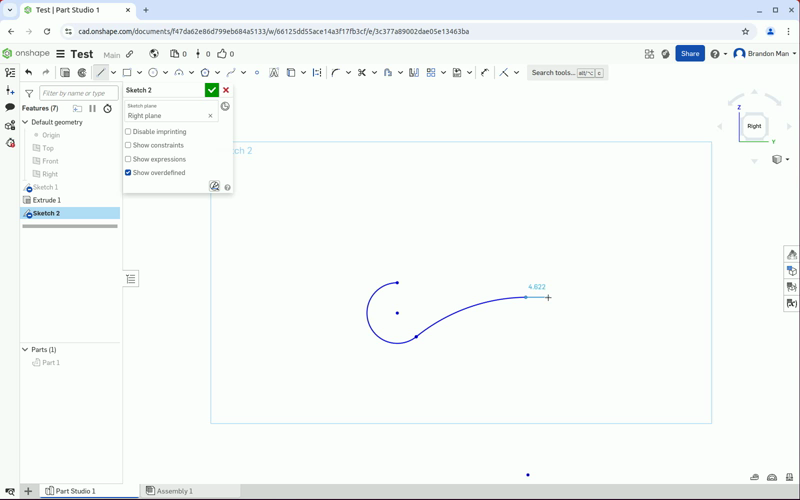
click(548, 297)
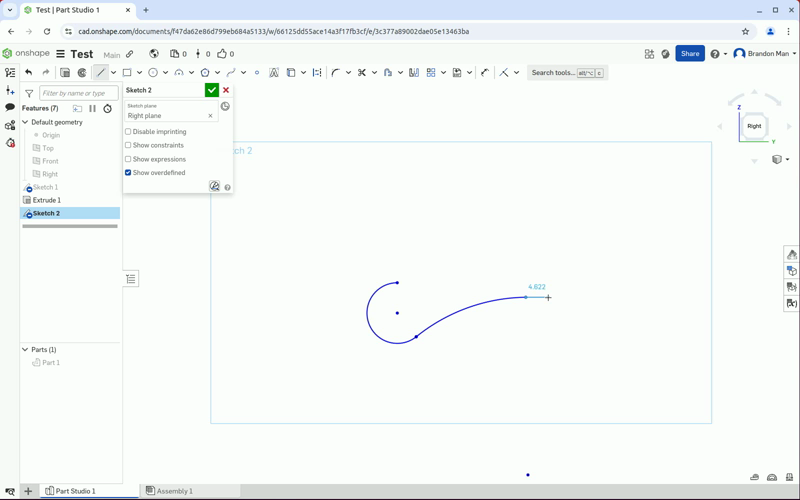
key_up(shift)
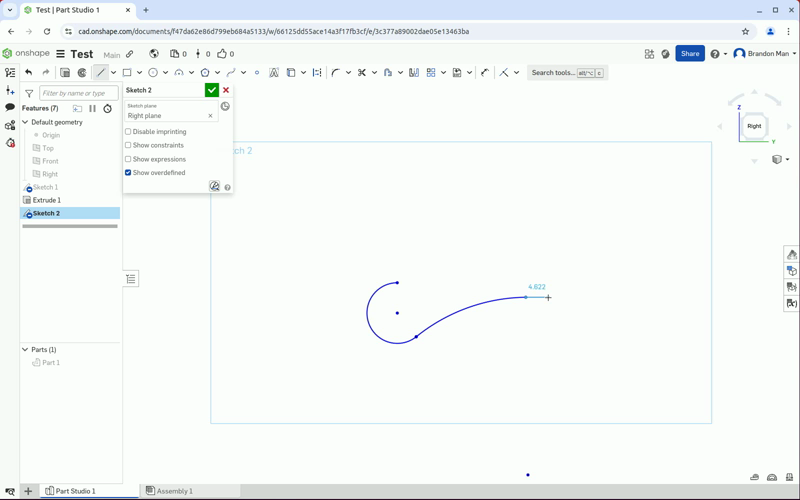
key_down(shift)
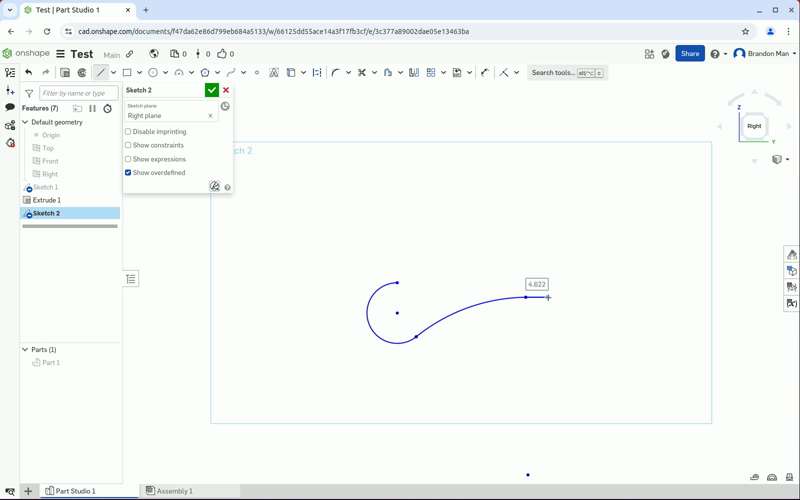
mouse_move(578, 297)
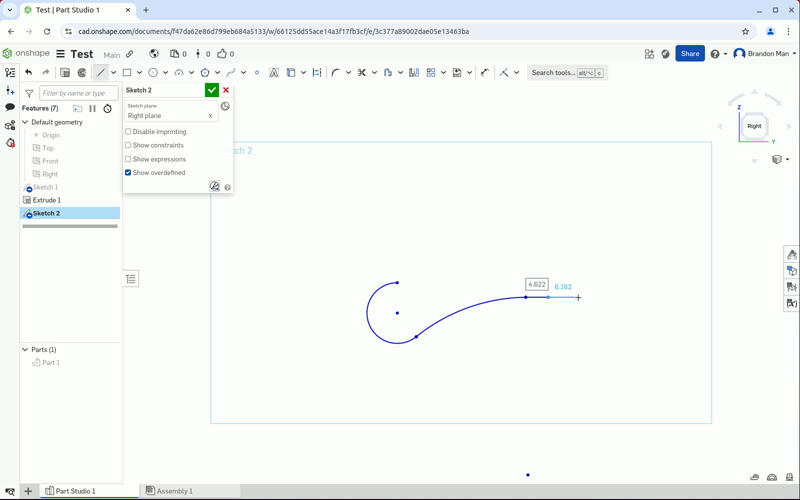
mouse_move(548, 282)
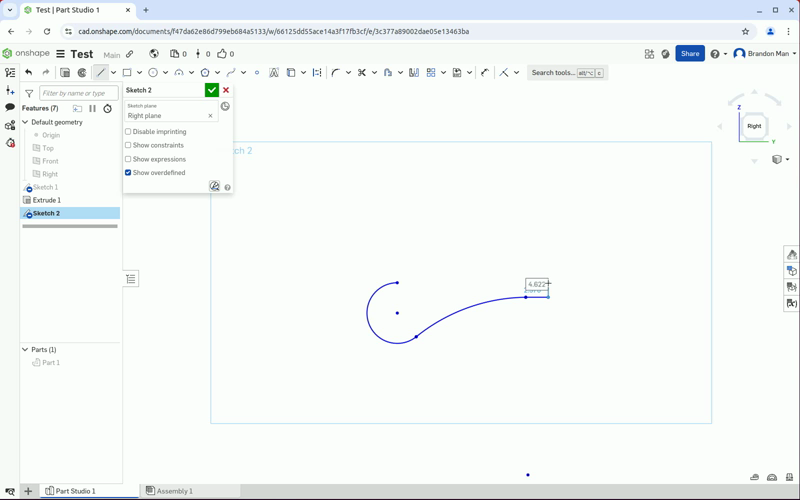
click(548, 282)
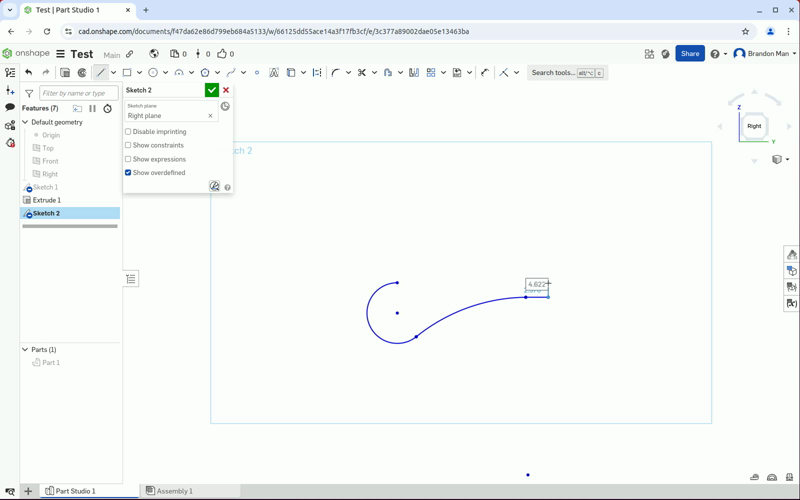
key_up(shift)
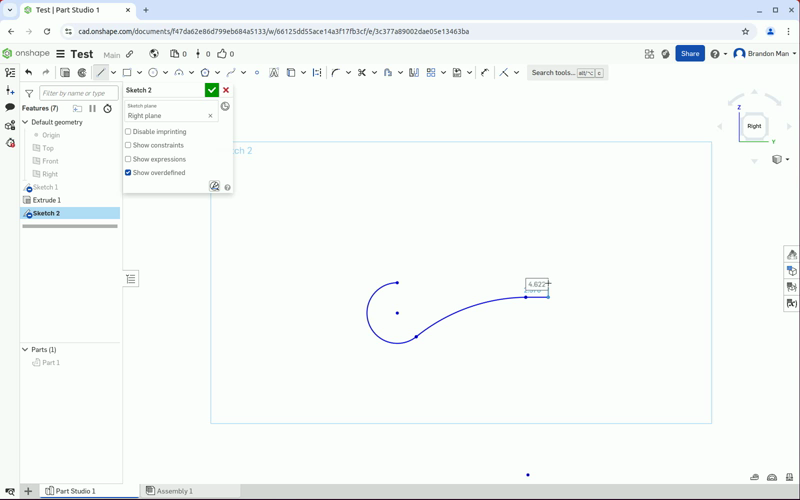
key_down(shift)
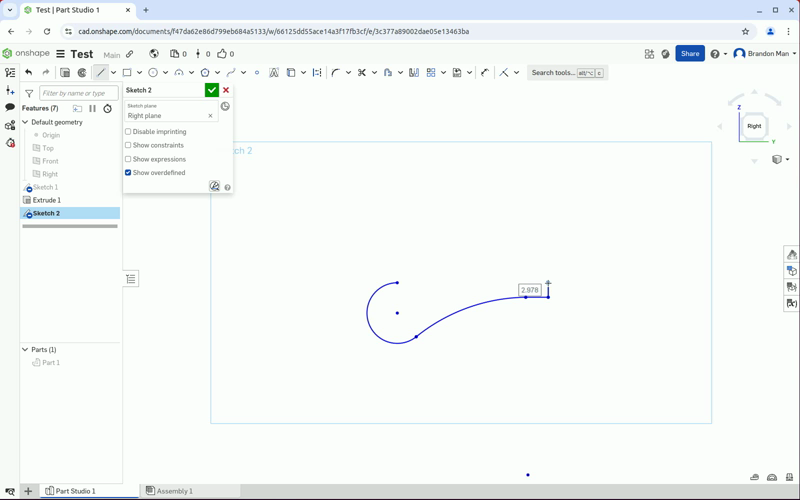
mouse_move(397, 282)
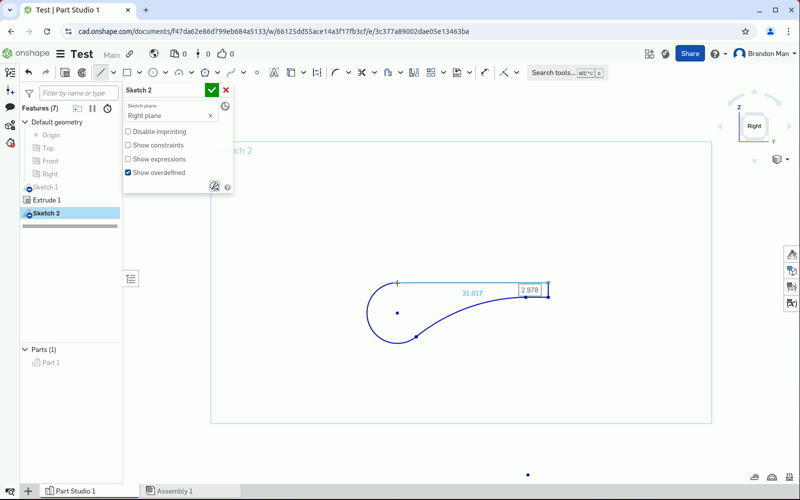
key_up(shift)
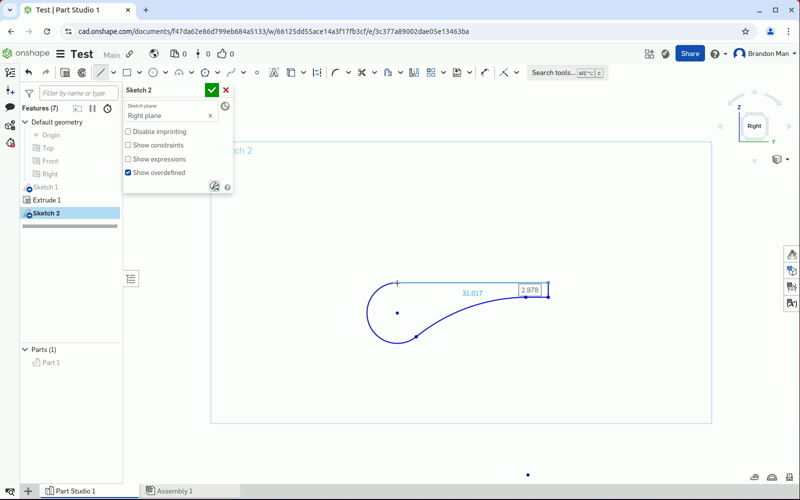
click(397, 282)
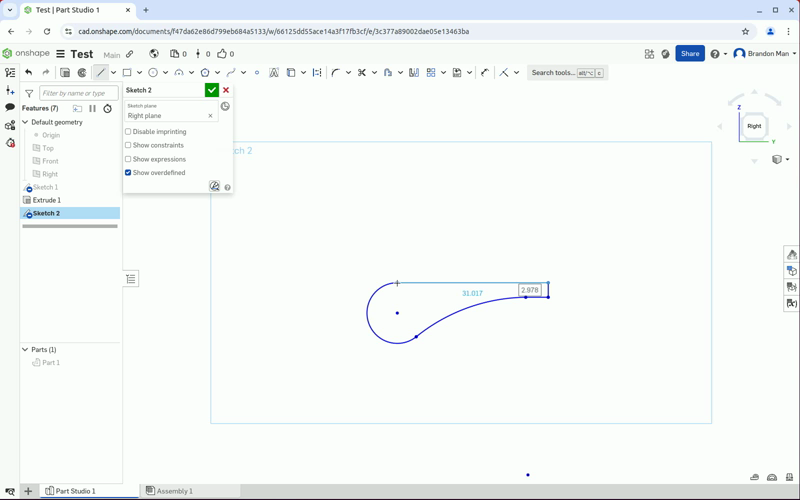
key(esc)
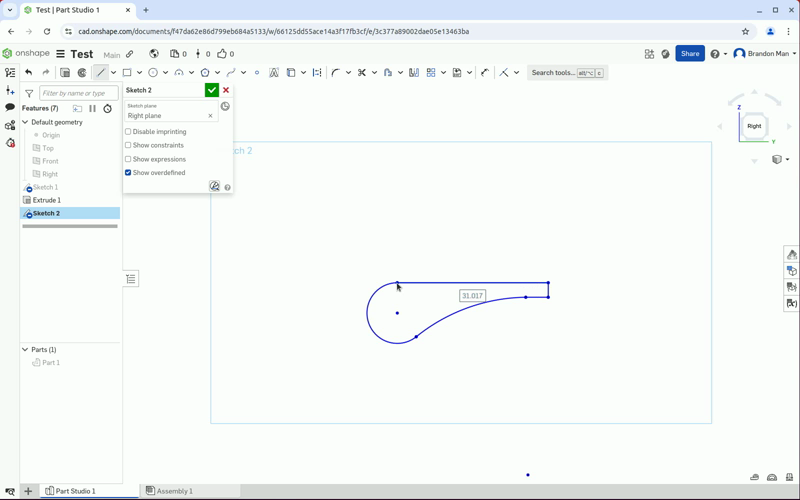
key(c)
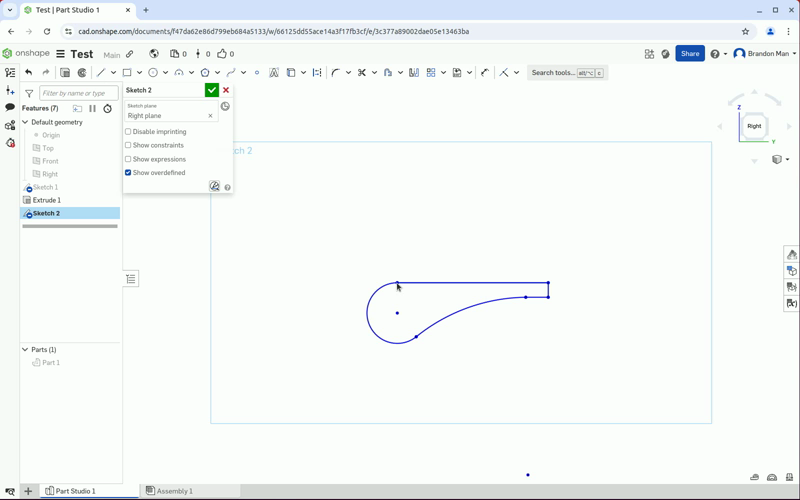
key_down(shift)
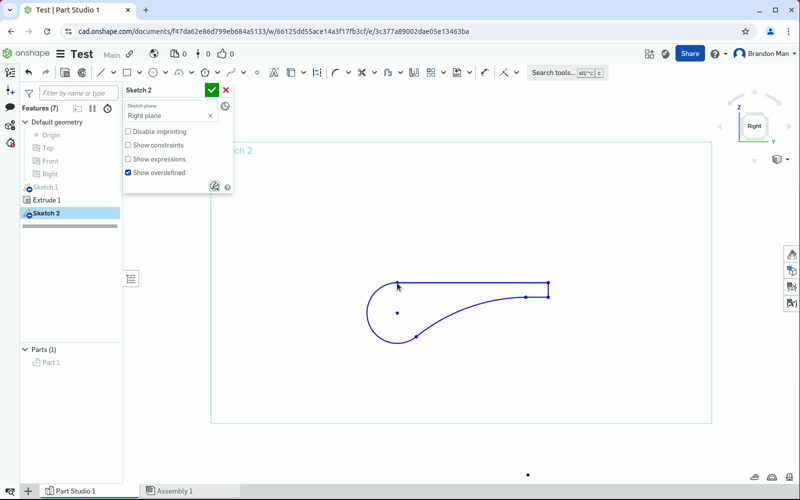
mouse_move(397, 313)
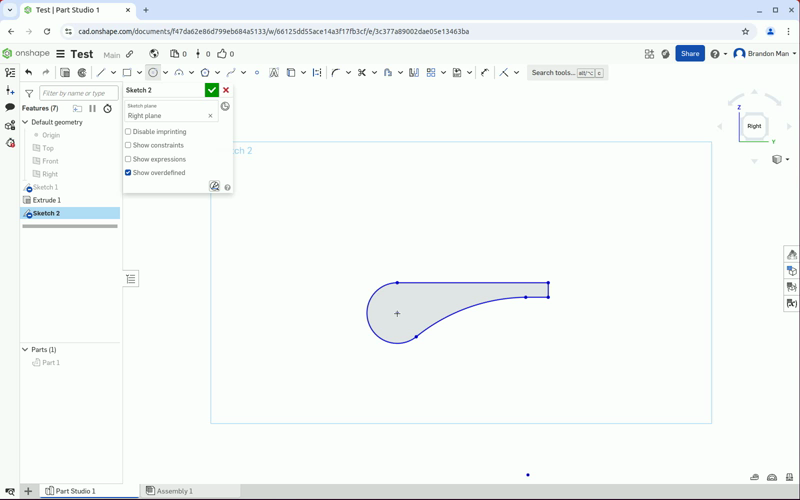
click(397, 313)
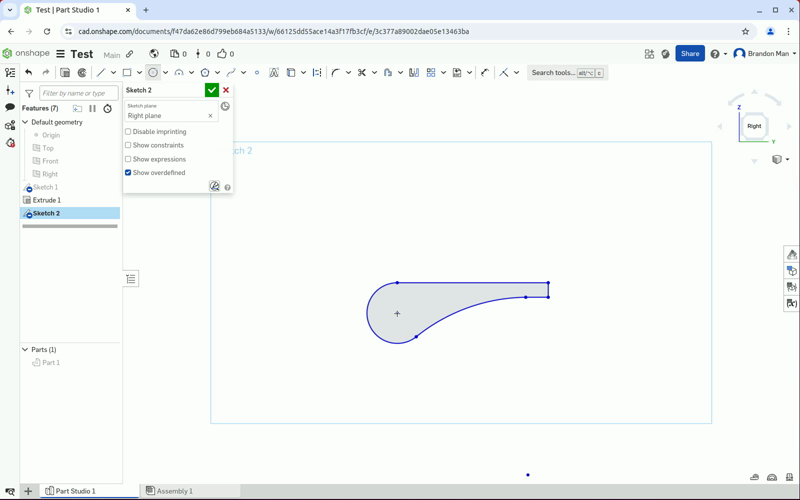
key_up(shift)
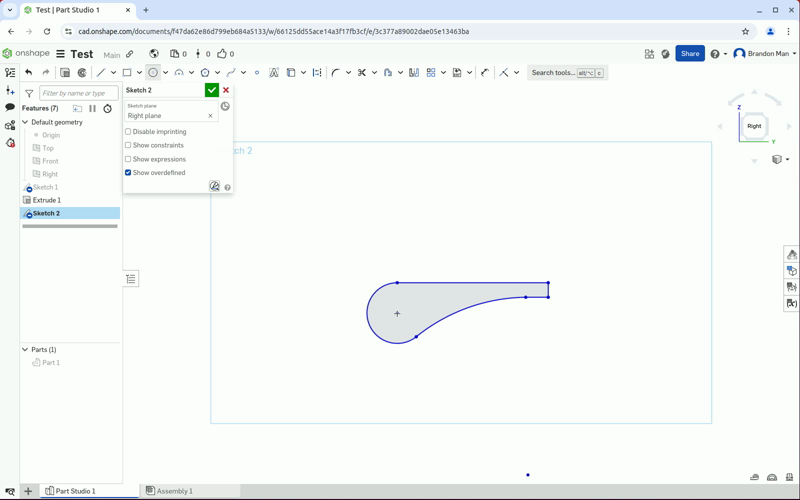
mouse_move(411, 313)
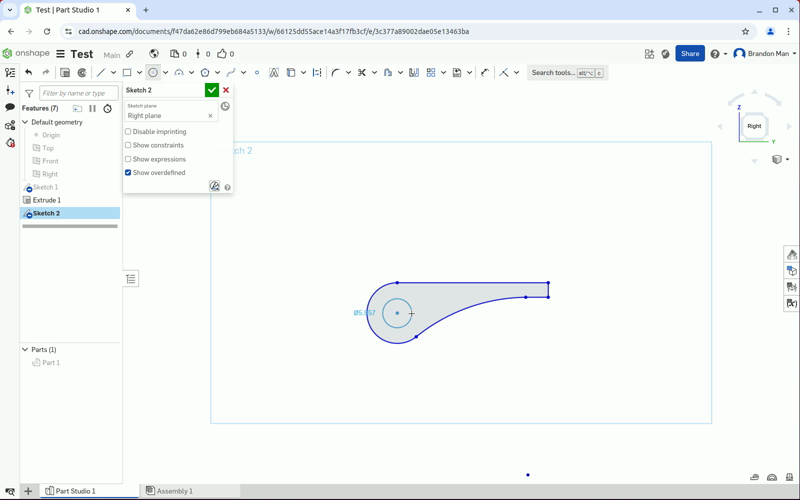
click(411, 313)
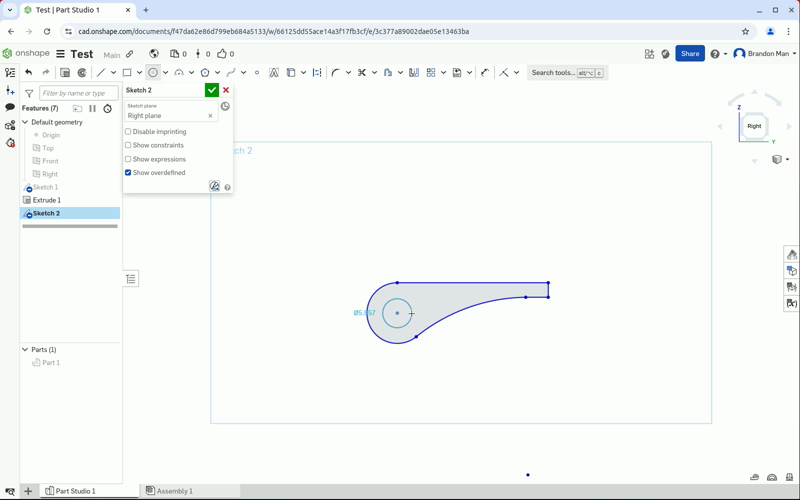
key(esc)
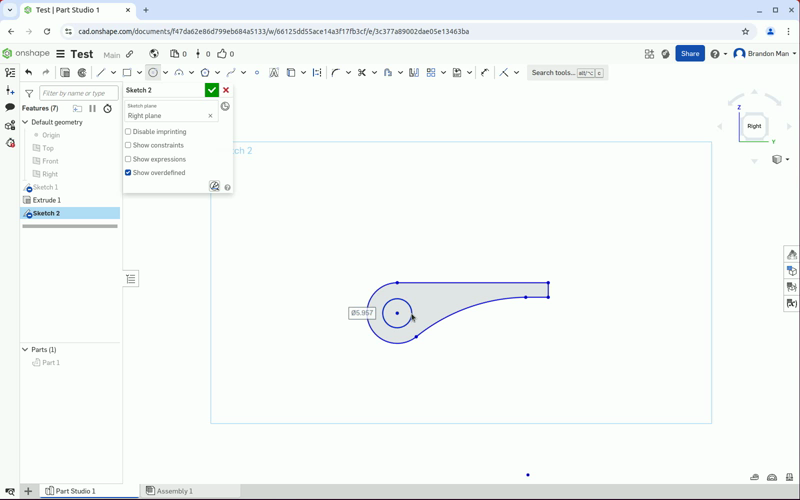
mouse_move(418, 330)
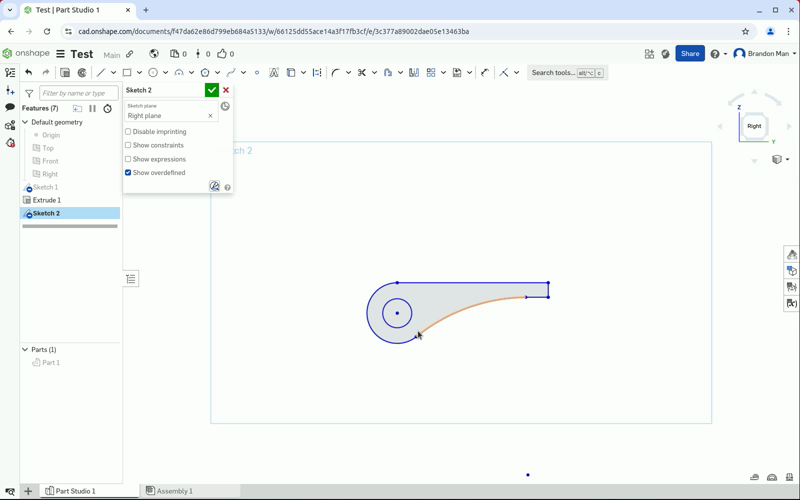
click(418, 330)
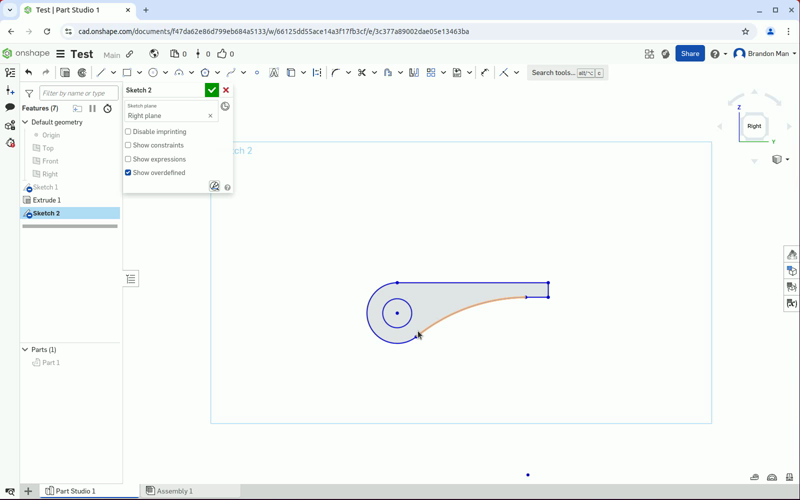
mouse_move(73, 352)
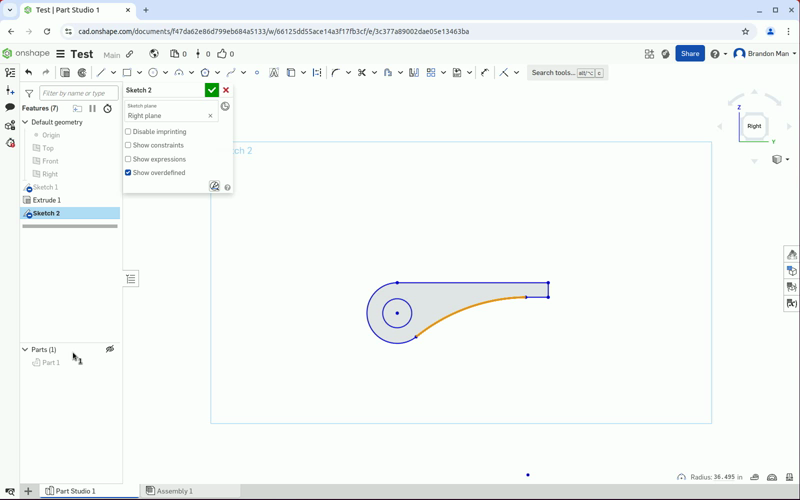
key(shift+y)
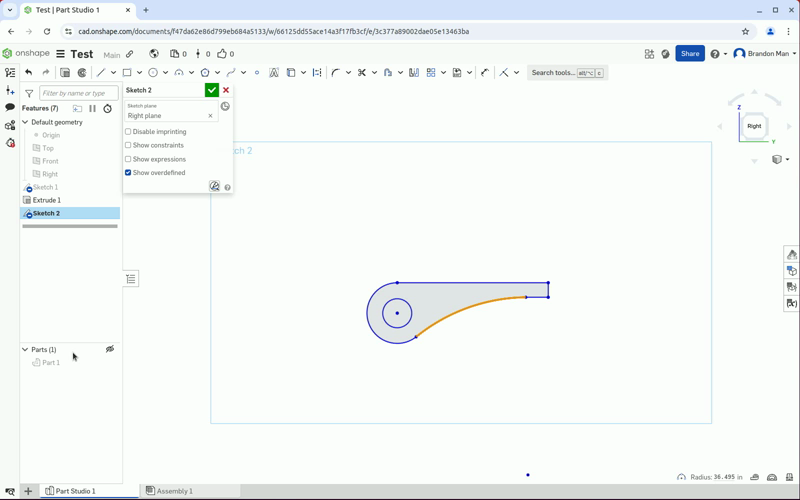
key(shift+e)
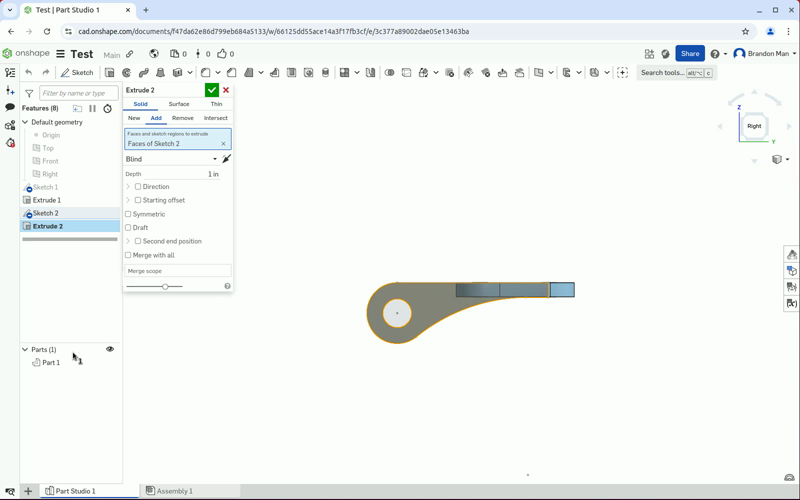
mouse_move(143, 106)
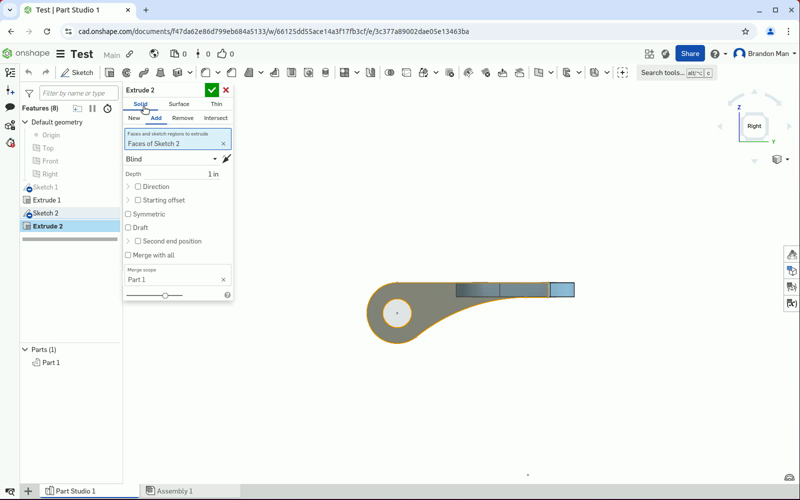
click(143, 106)
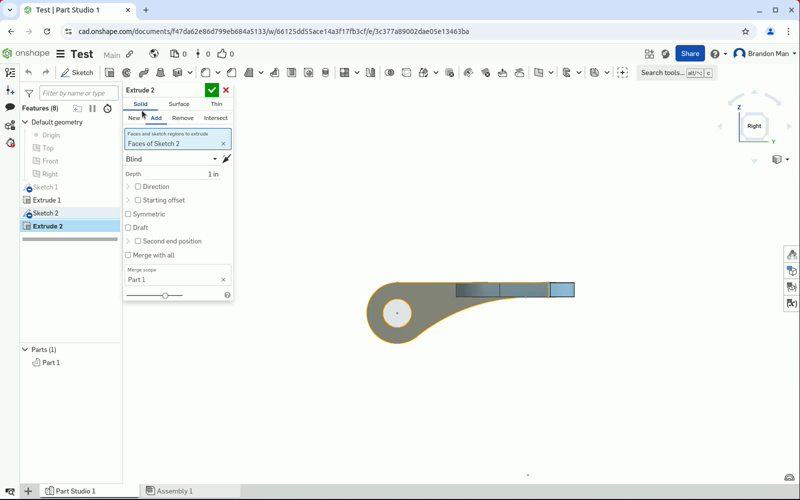
mouse_move(137, 120)
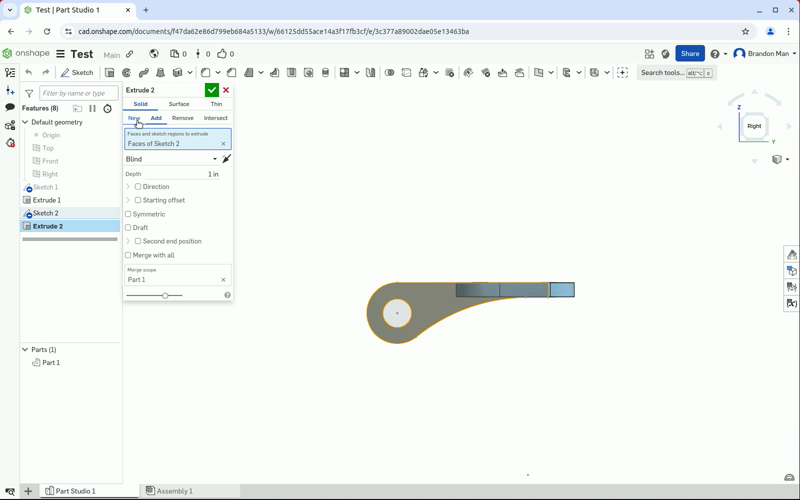
click(137, 120)
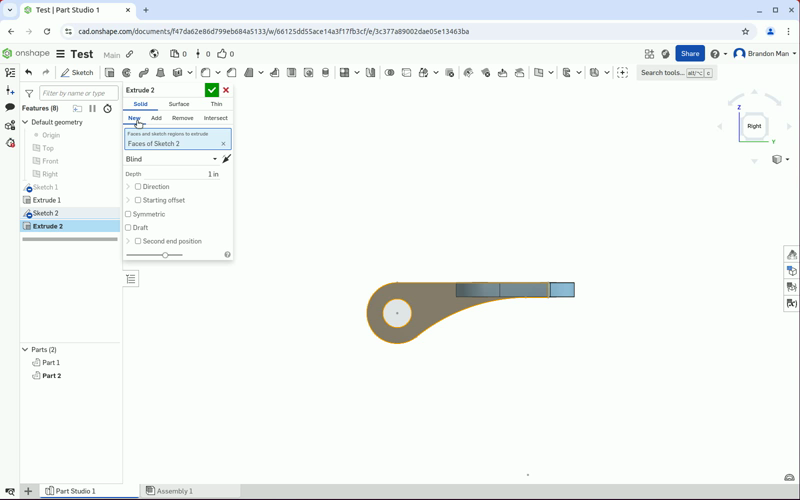
key(tab, 4)
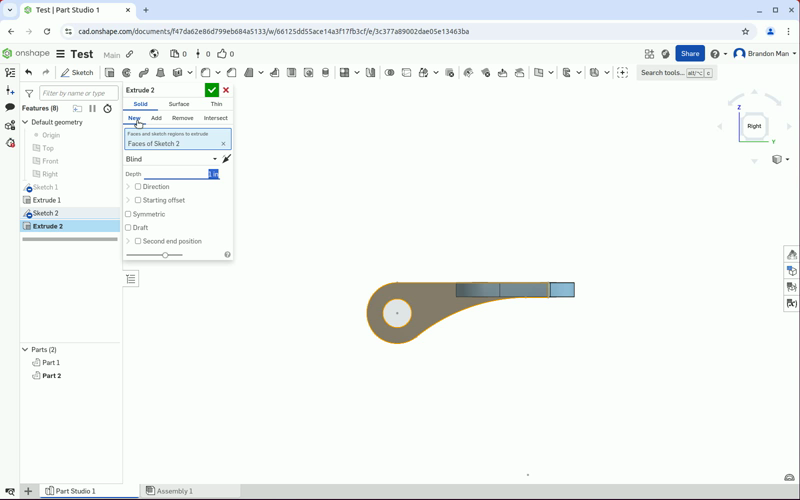
text(4.332)
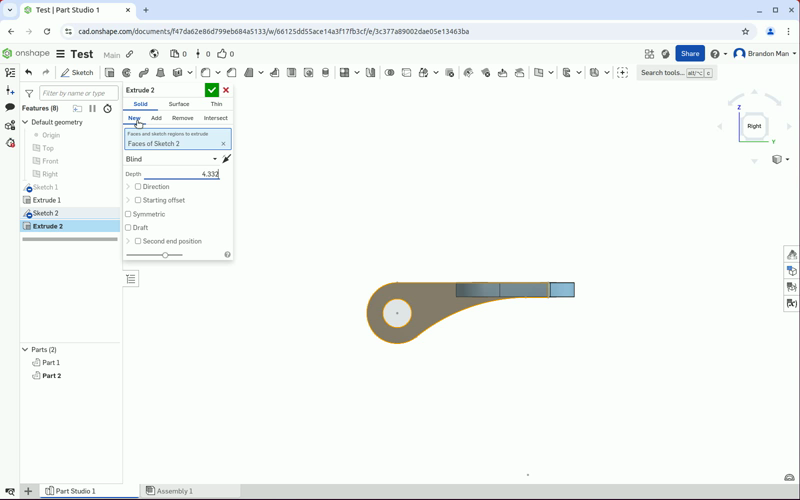
key(tab, 3)
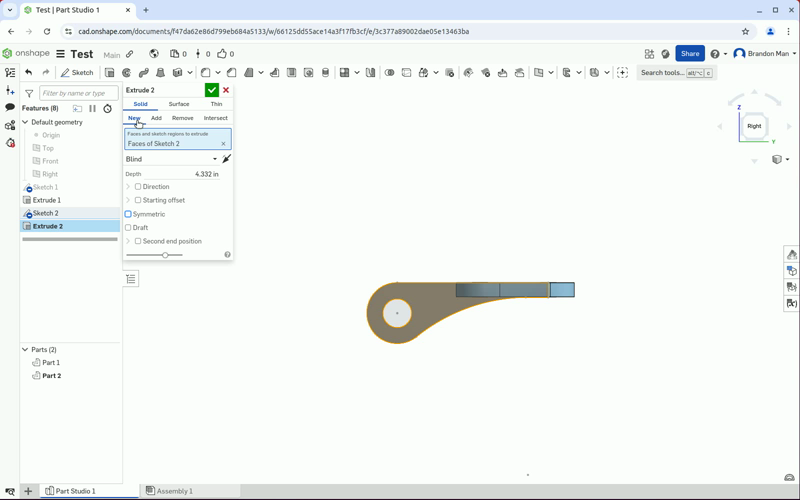
key(space)
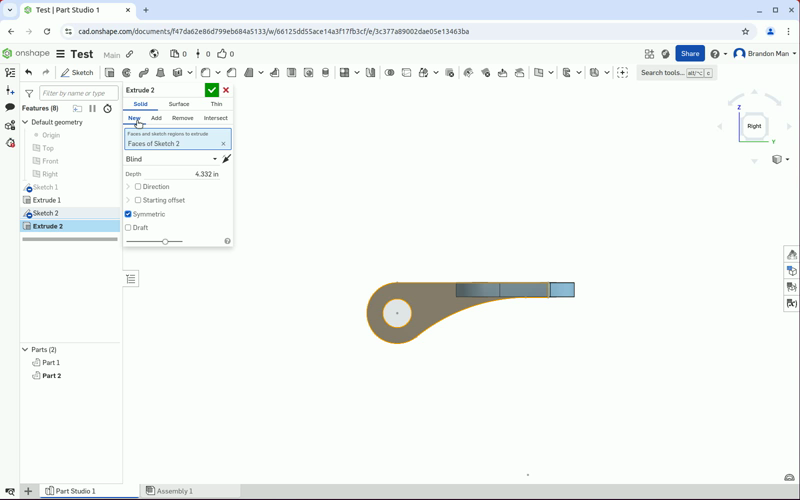
key(enter)
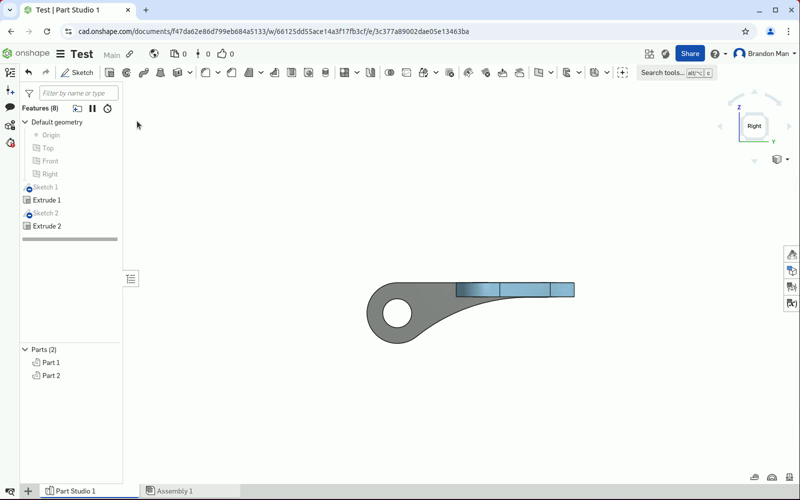
key(shift+h)
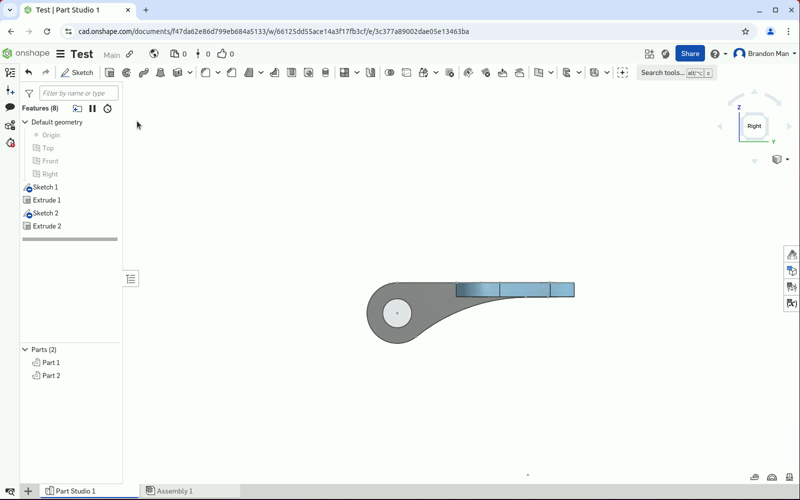
key(shift+h)
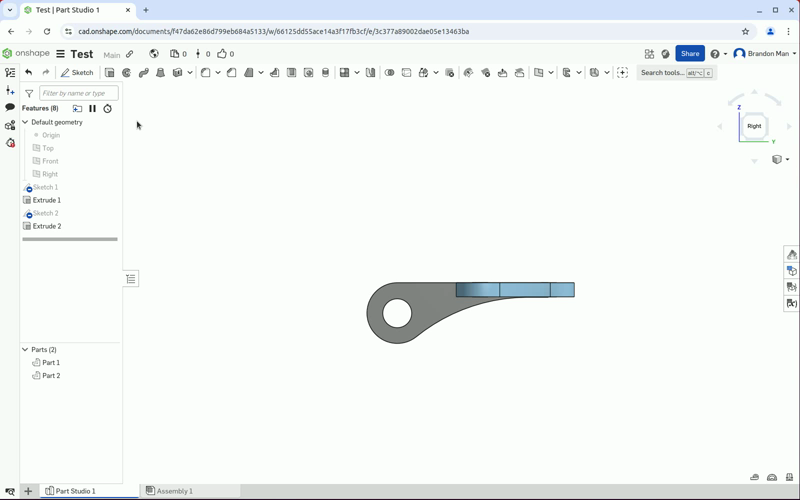
mouse_move(73, 189)
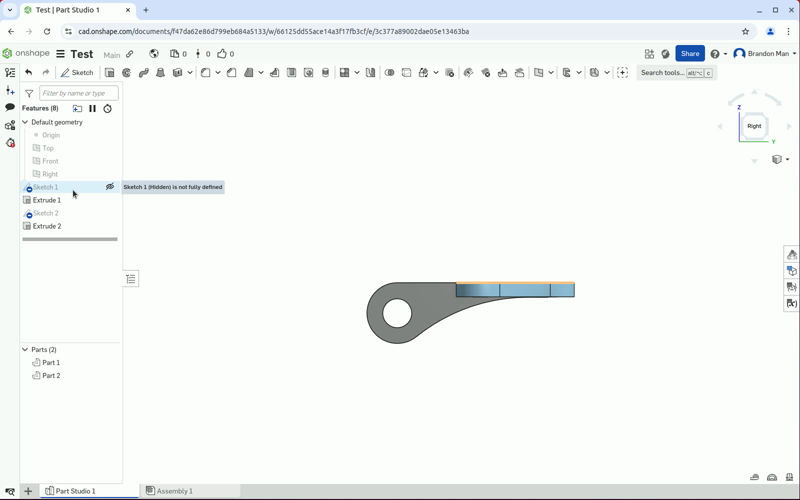
click(73, 189)
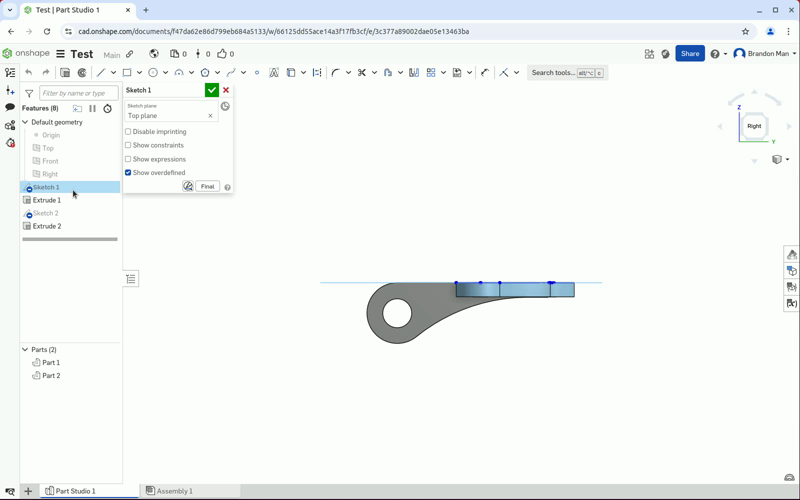
mouse_move(229, 92)
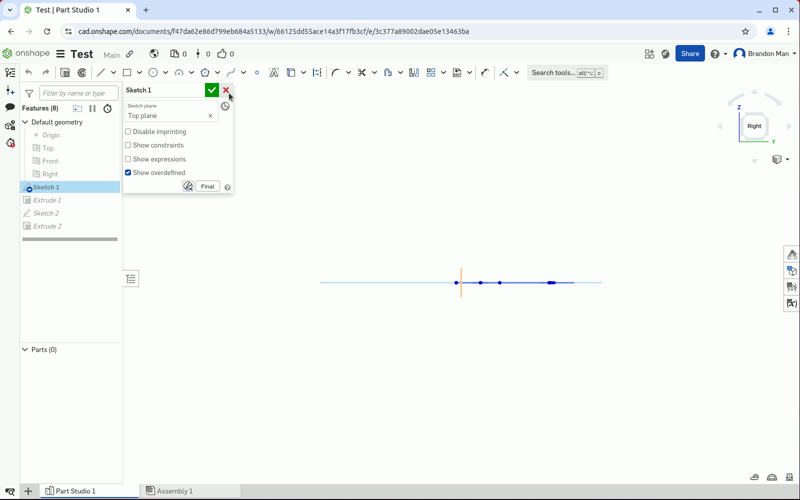
click(229, 92)
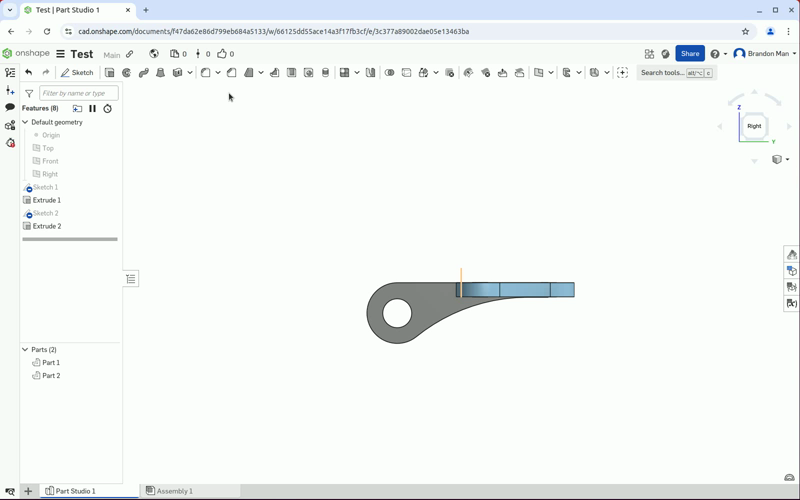
mouse_move(73, 352)
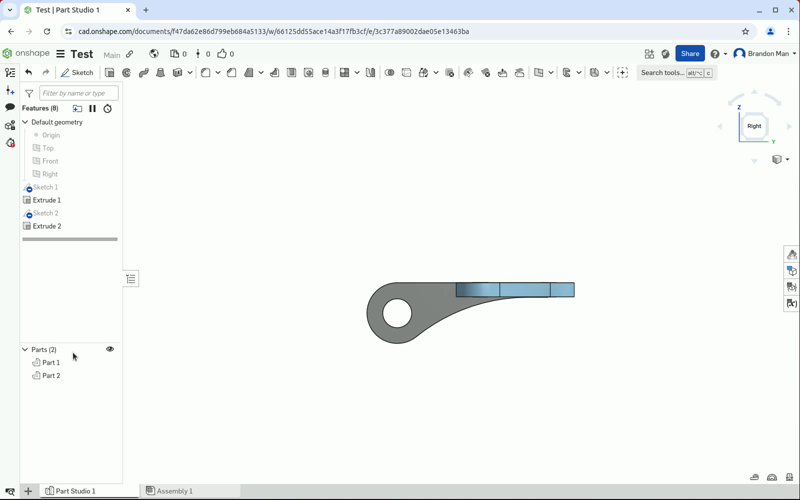
key(y)
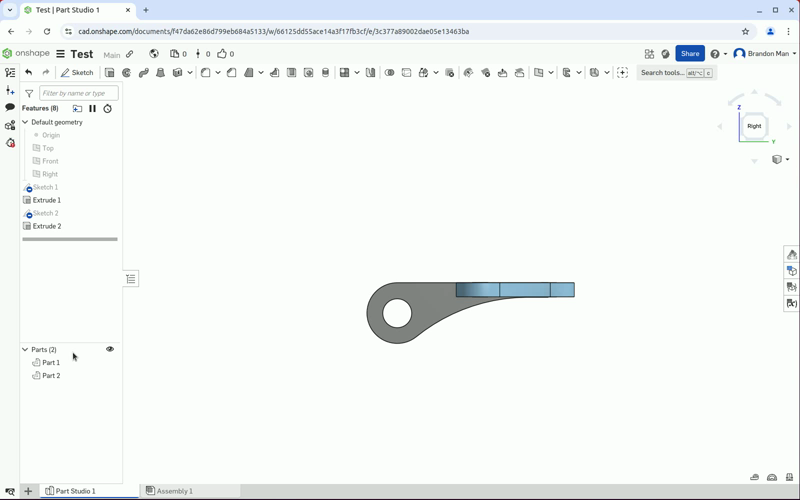
key(shift+p)
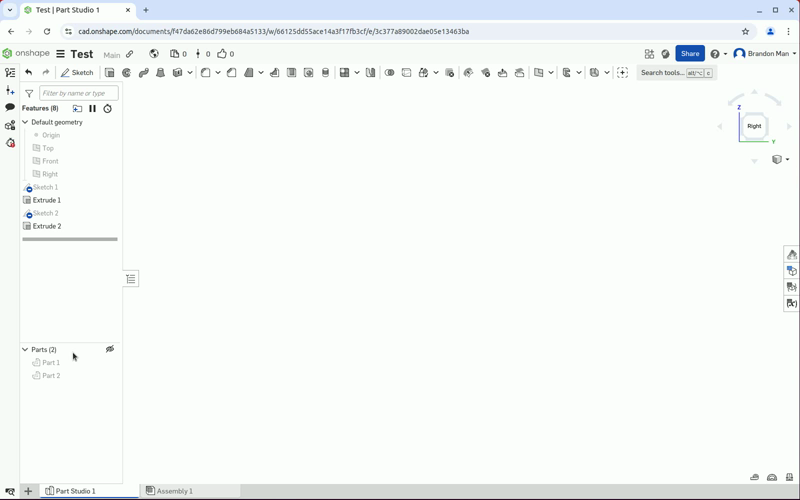
key(space)
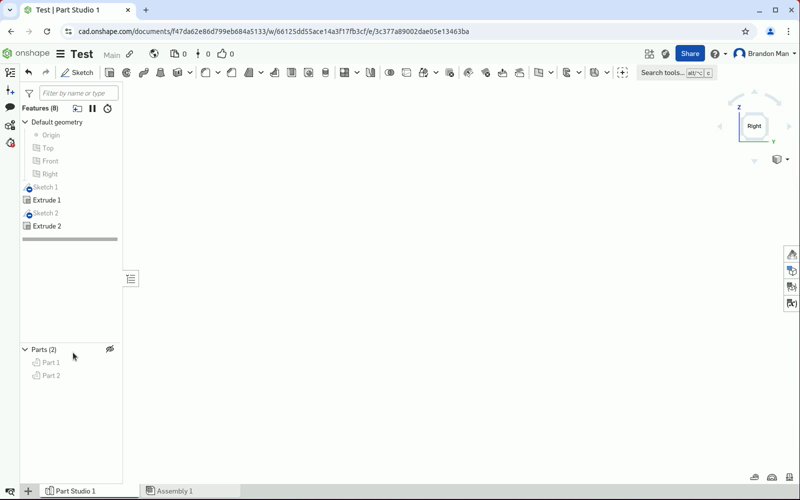
key_down(shift)
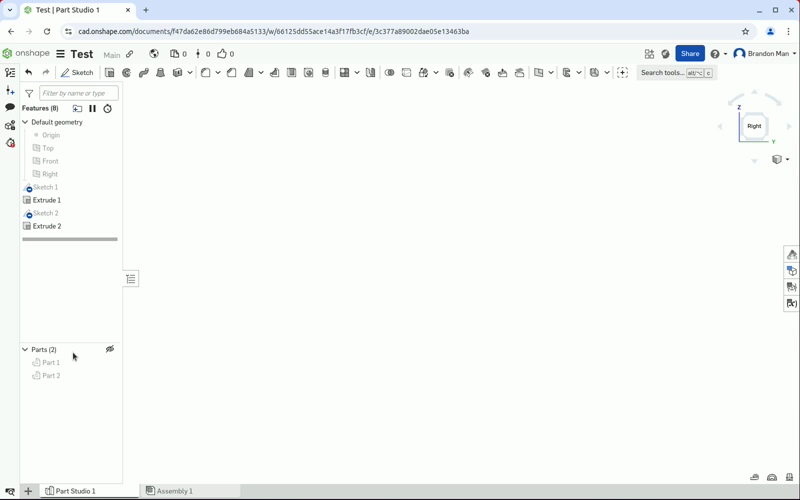
key(right)
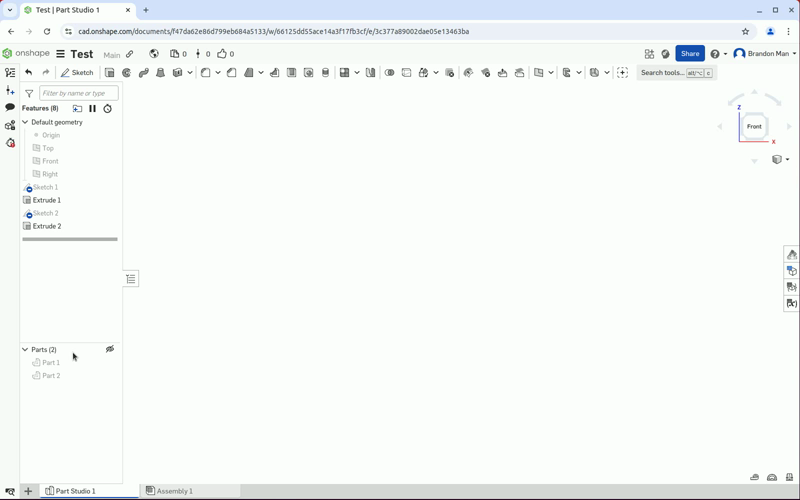
key_up(shift)
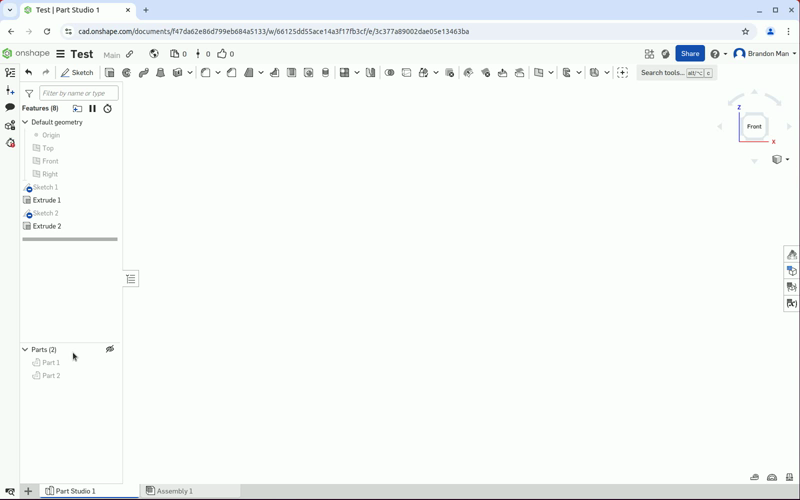
key(space)
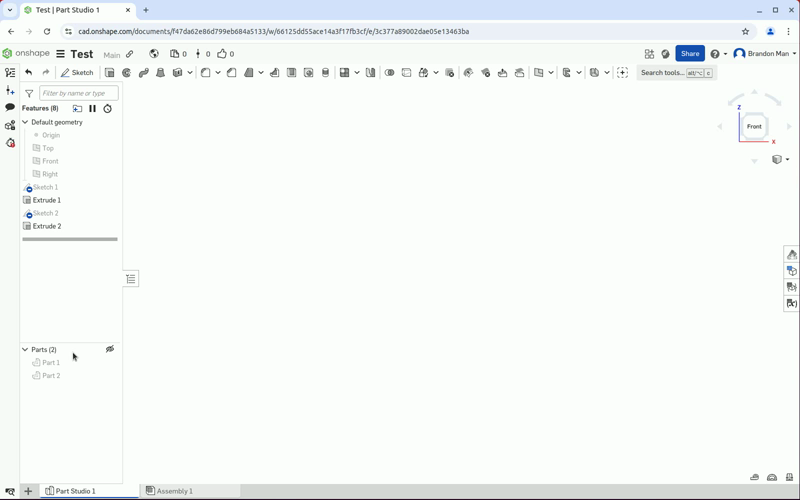
key_down(shift)
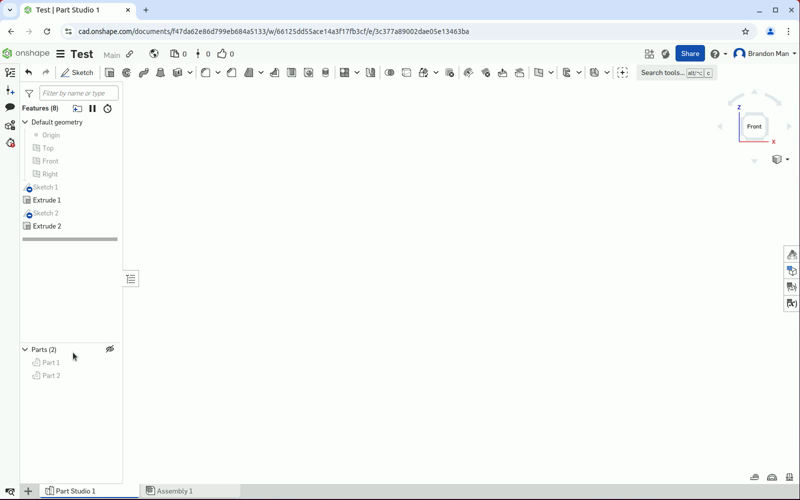
key(down)
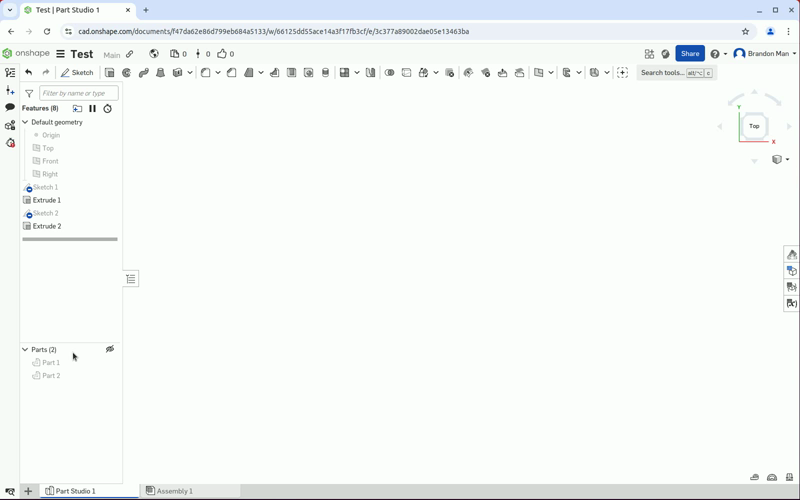
key_up(shift)
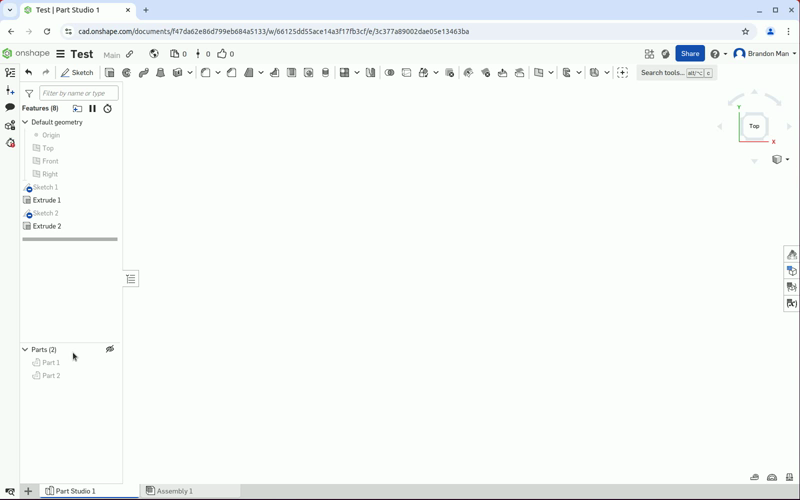
mouse_move(73, 352)
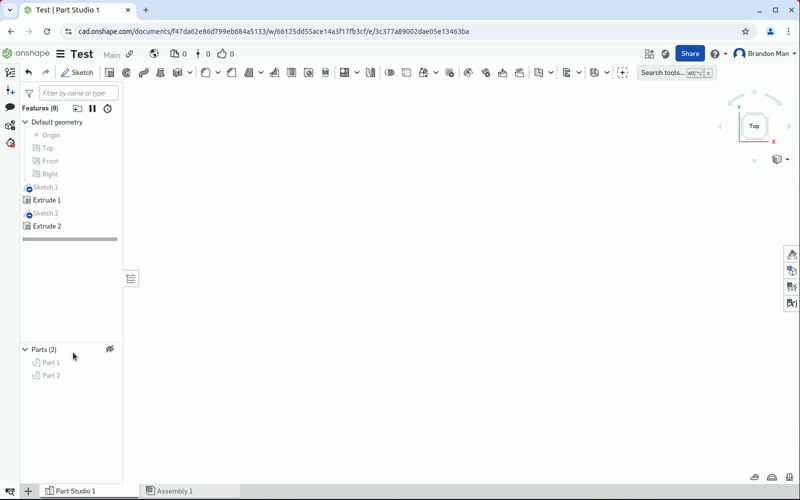
key(shift+y)
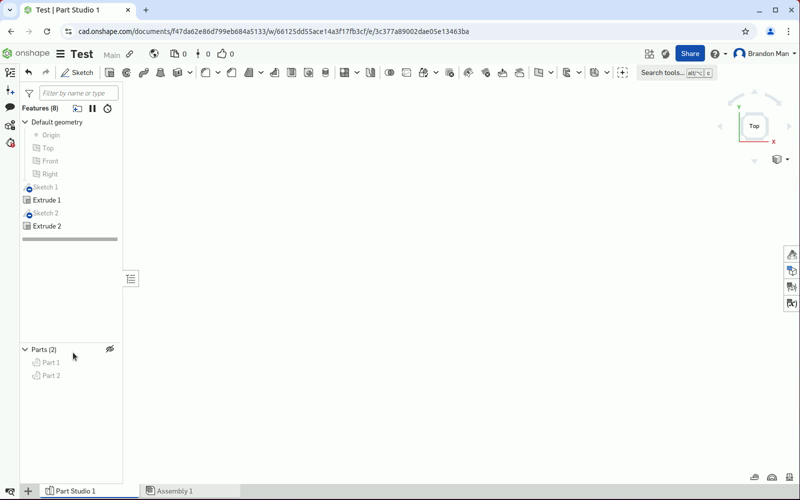
key(shift+s)
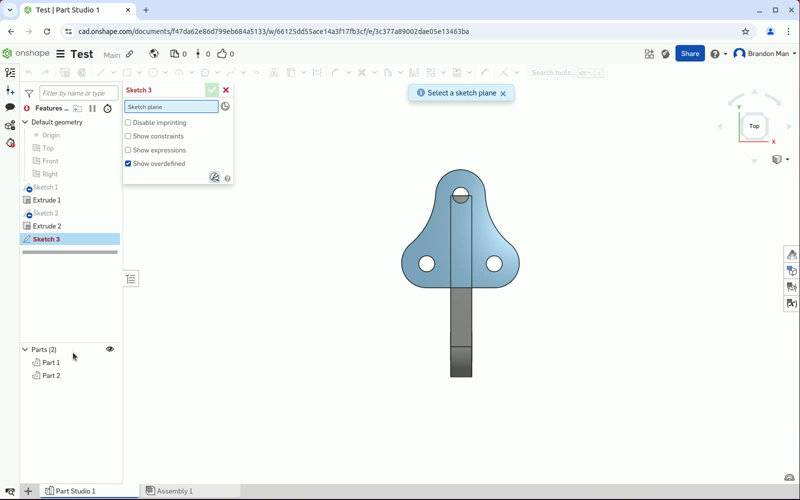
mouse_move(73, 150)
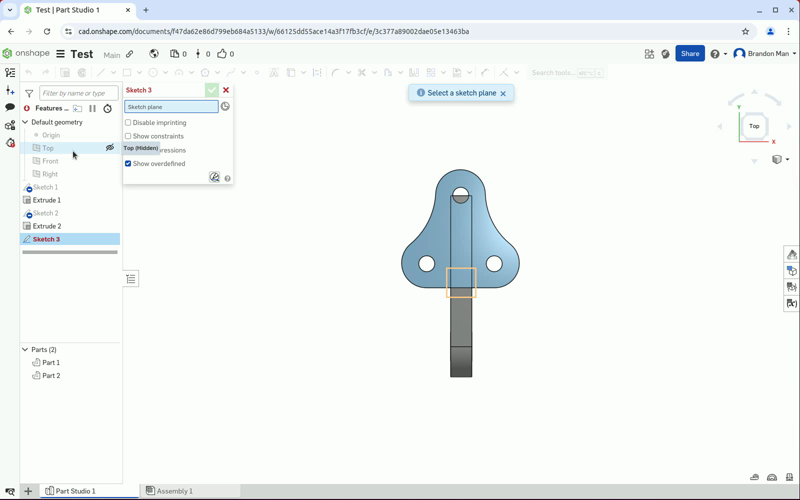
click(73, 150)
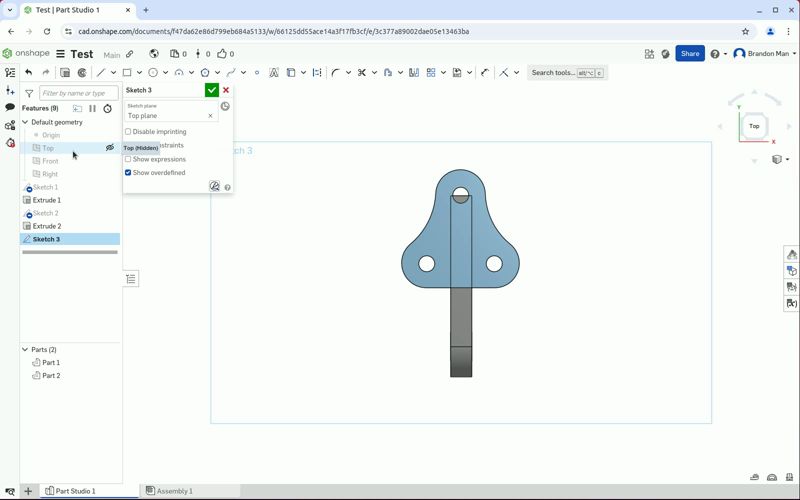
mouse_move(73, 352)
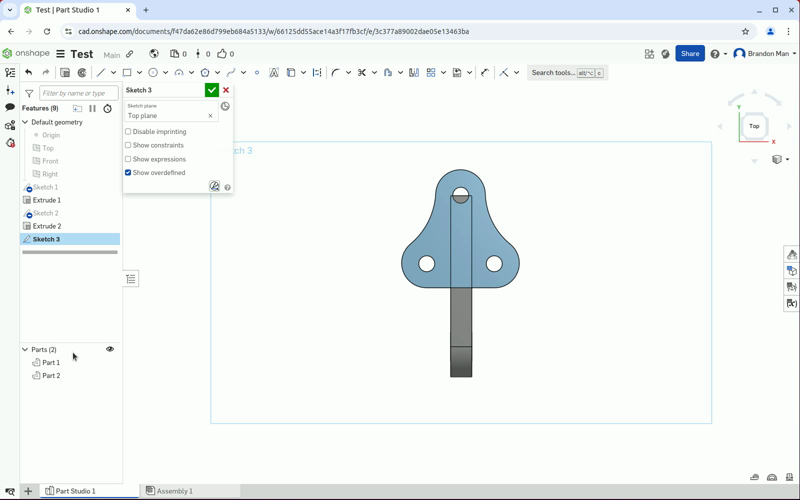
key(y)
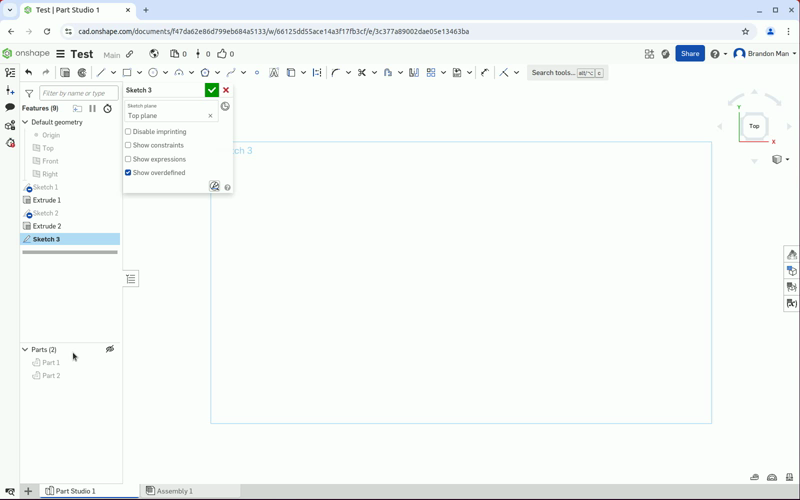
key(c)
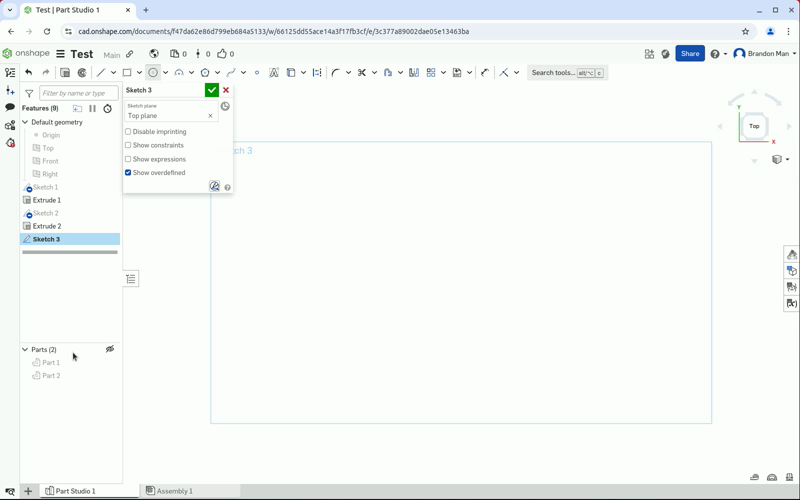
key_down(shift)
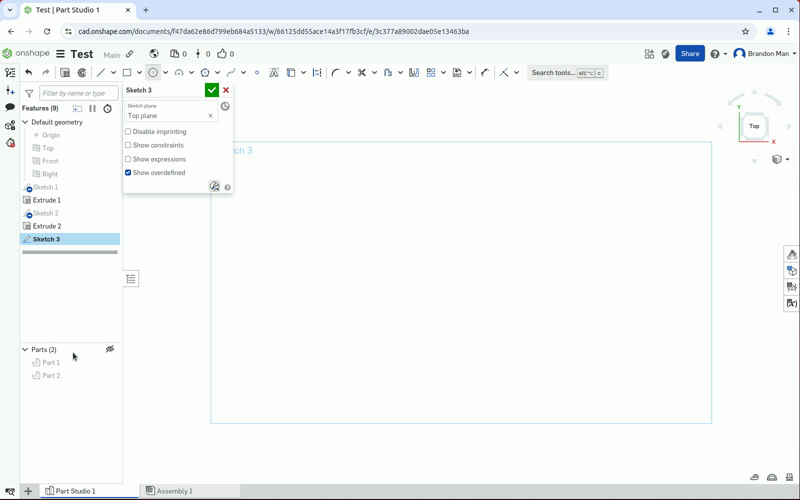
mouse_move(461, 195)
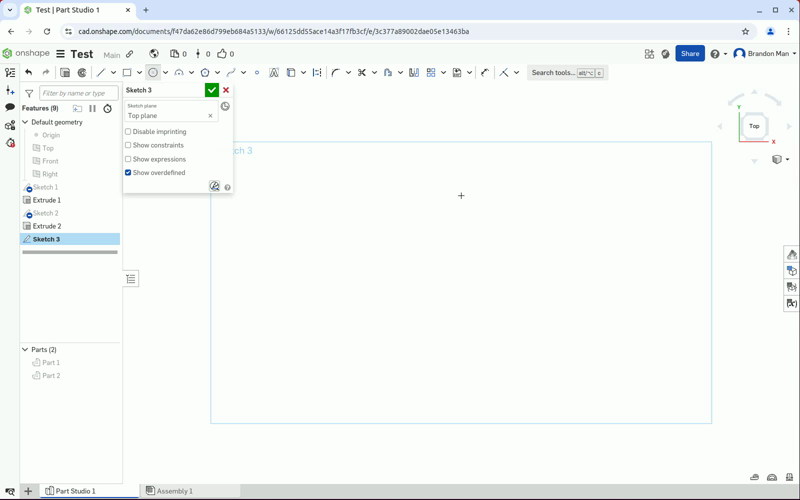
click(461, 195)
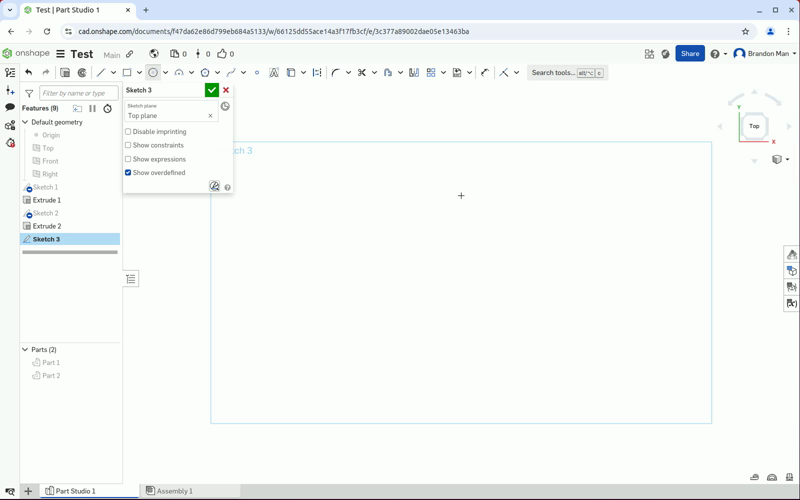
key_up(shift)
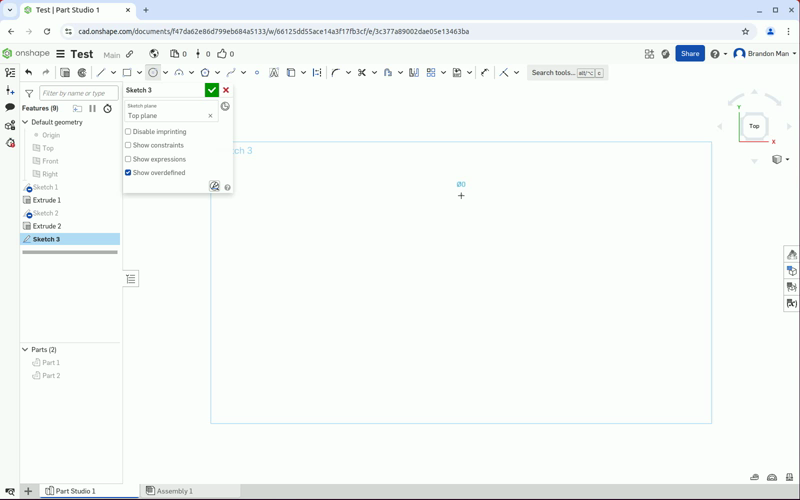
mouse_move(470, 195)
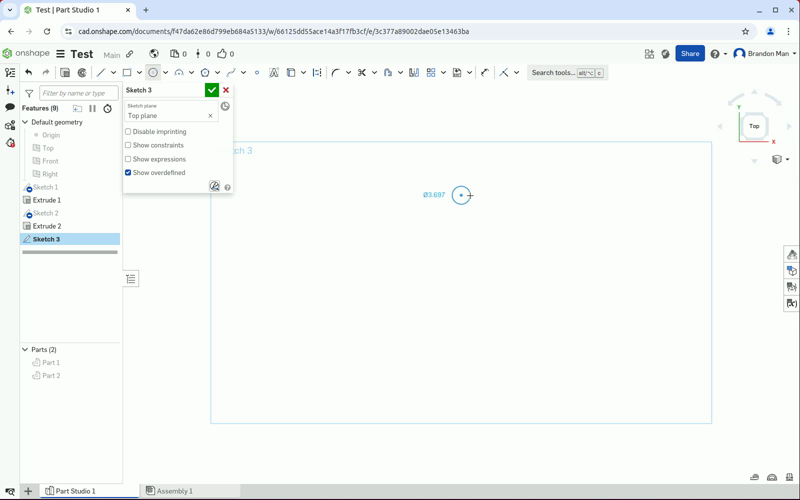
click(470, 195)
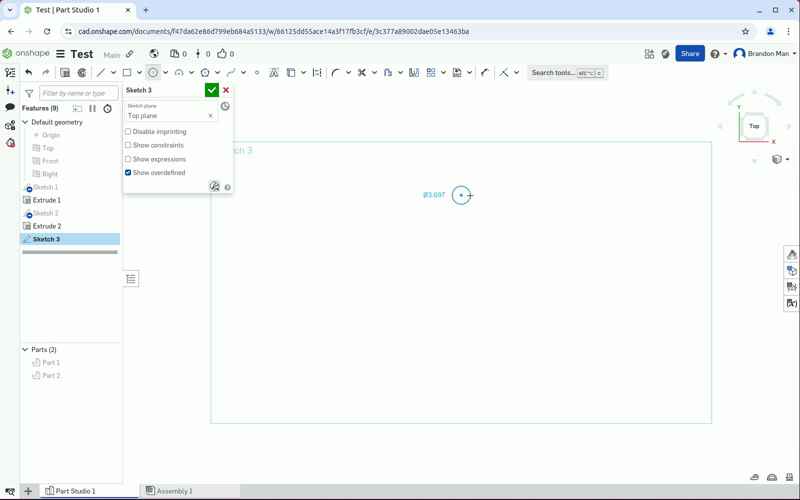
key(esc)
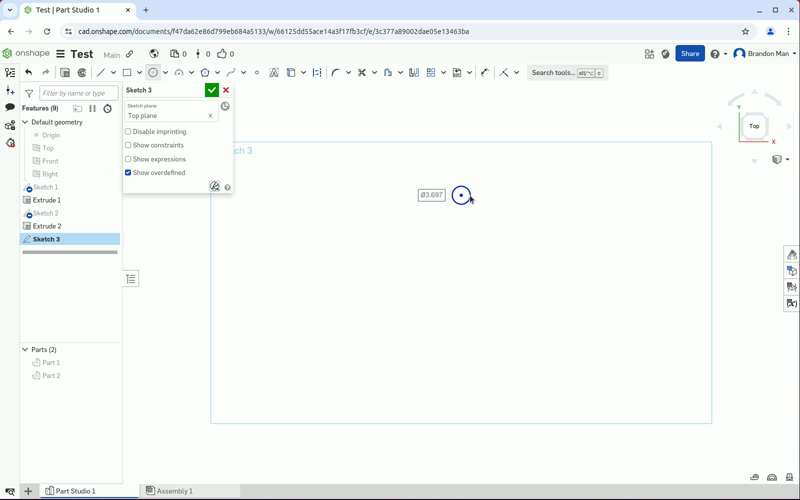
mouse_move(467, 191)
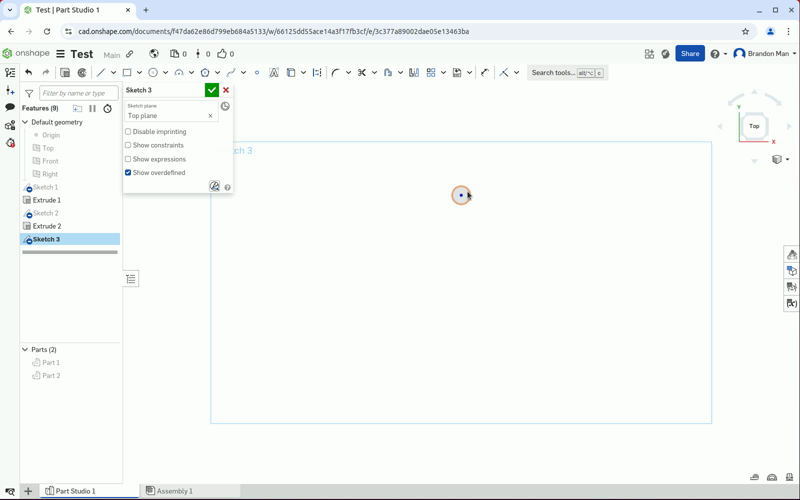
scroll(6)
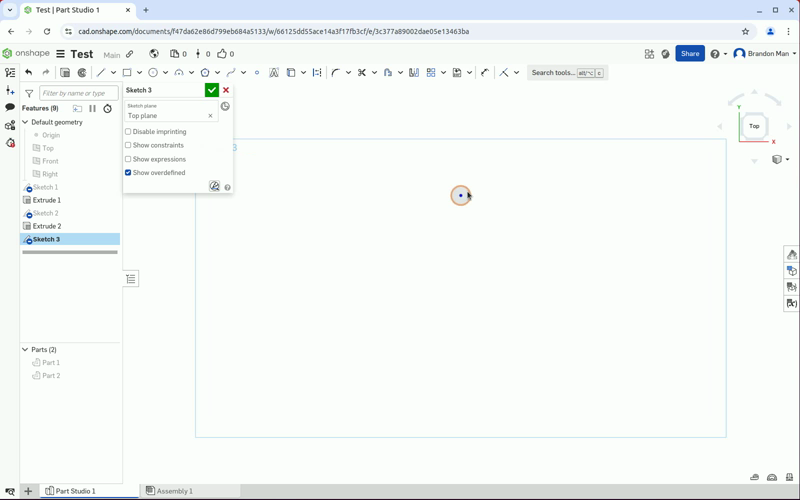
scroll(6)
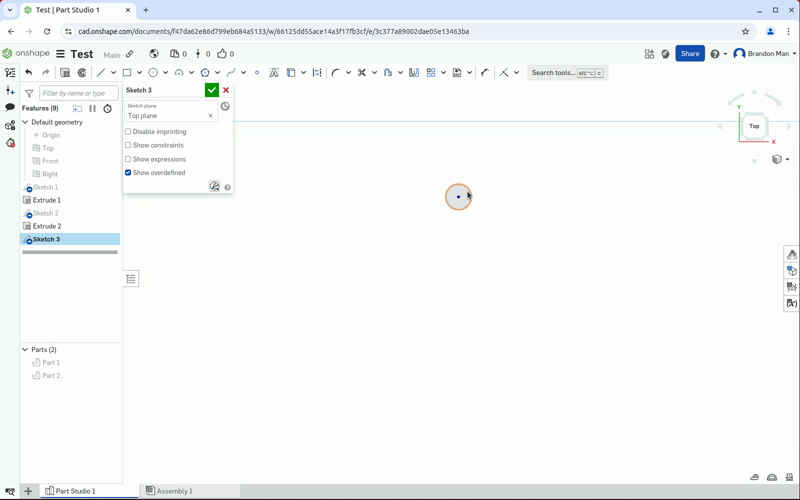
scroll(6)
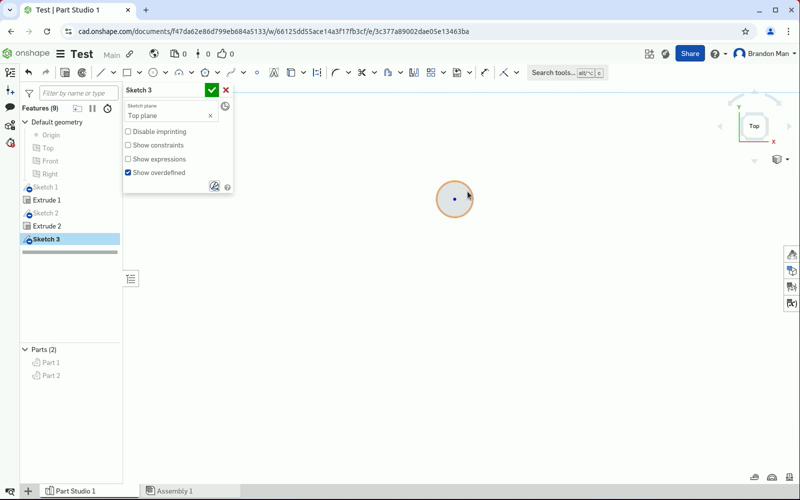
scroll(6)
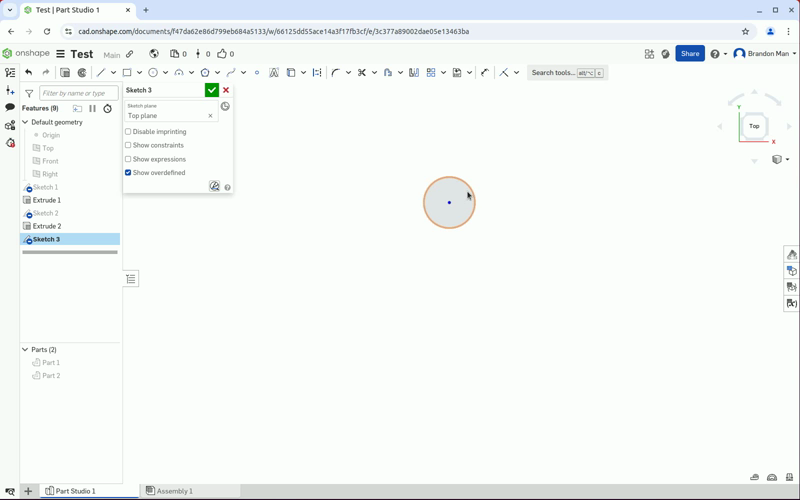
scroll(6)
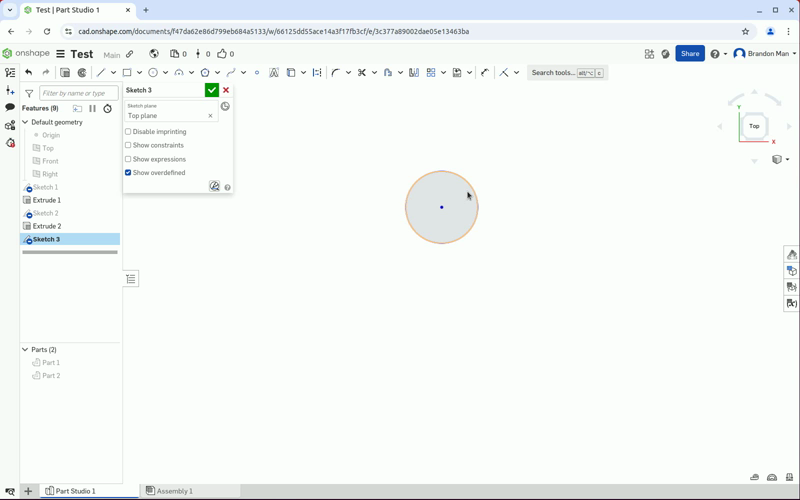
scroll(6)
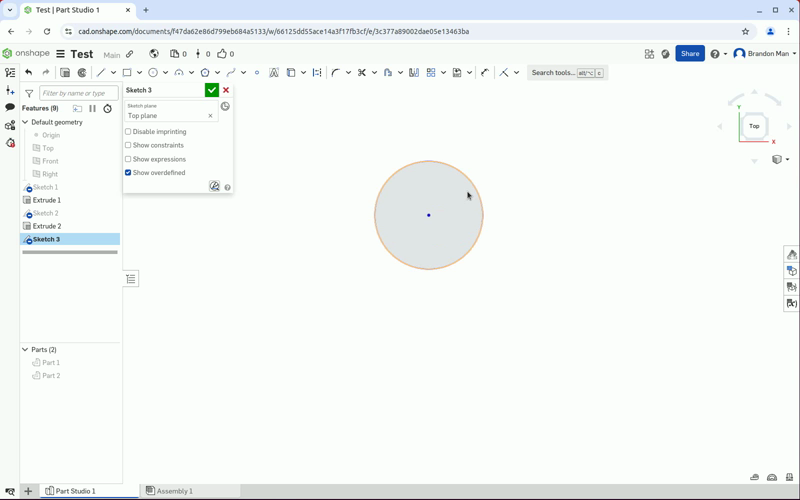
scroll(6)
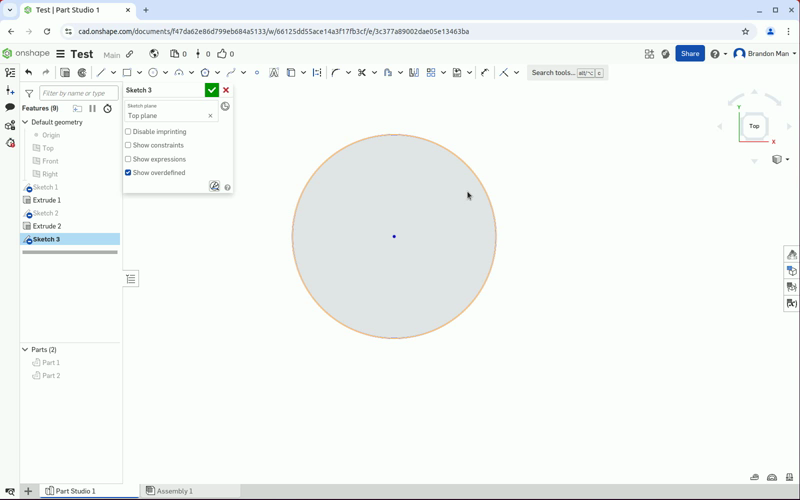
click(467, 191)
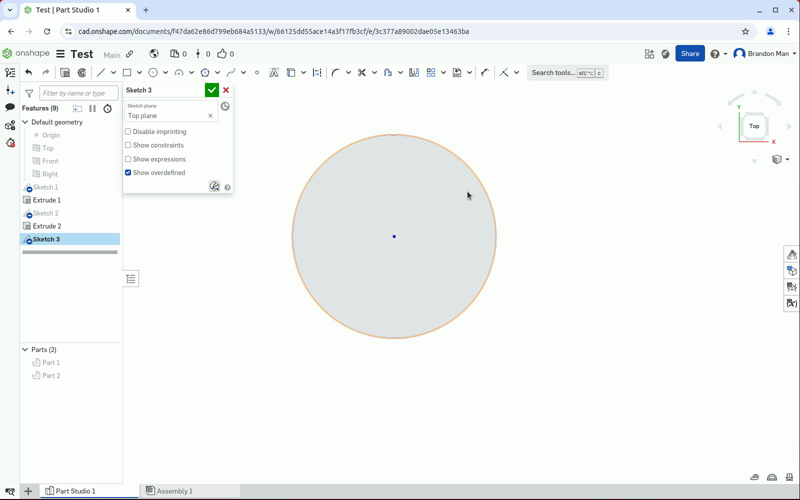
scroll(-6)
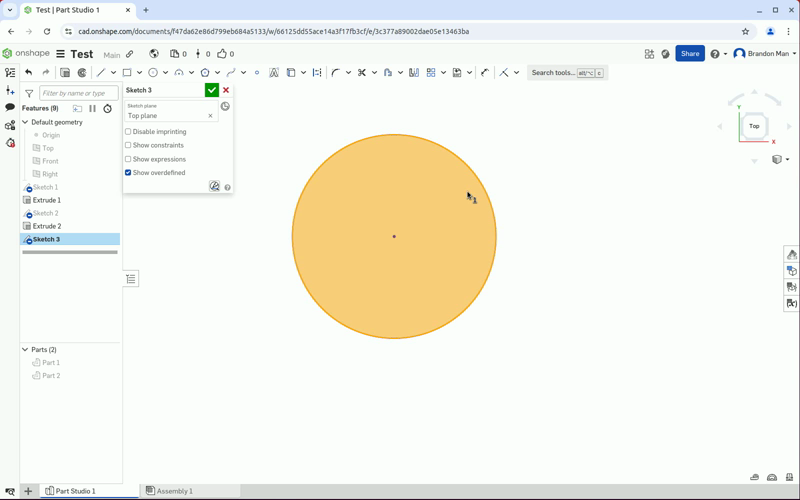
scroll(-6)
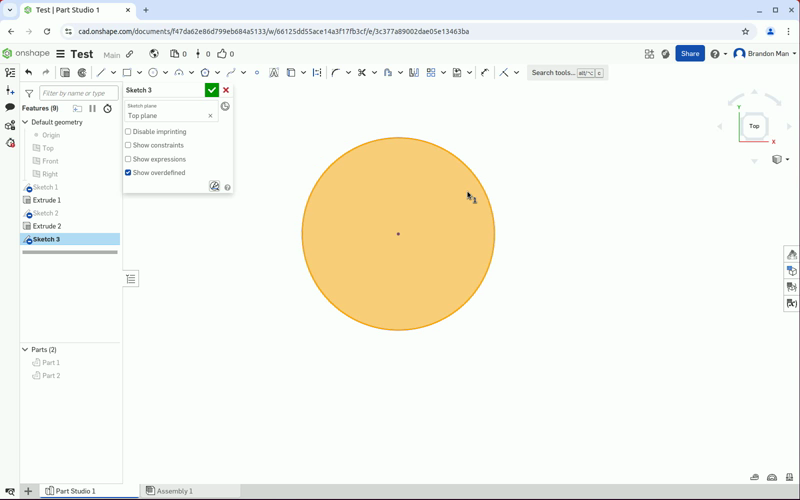
scroll(-6)
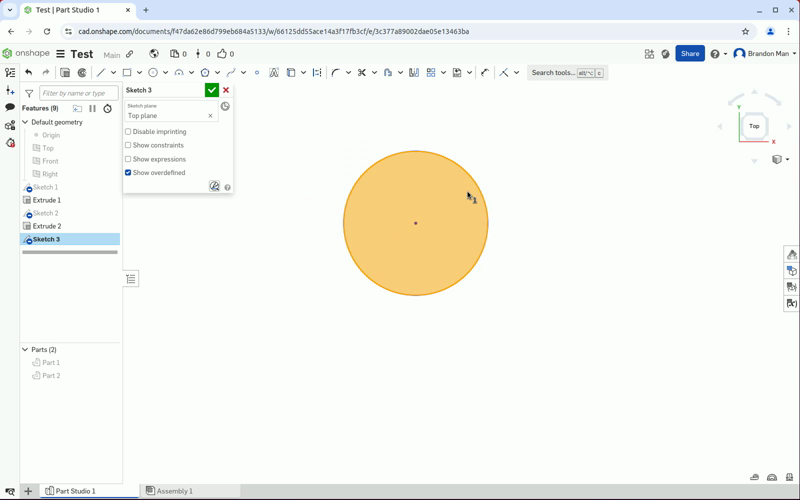
scroll(-6)
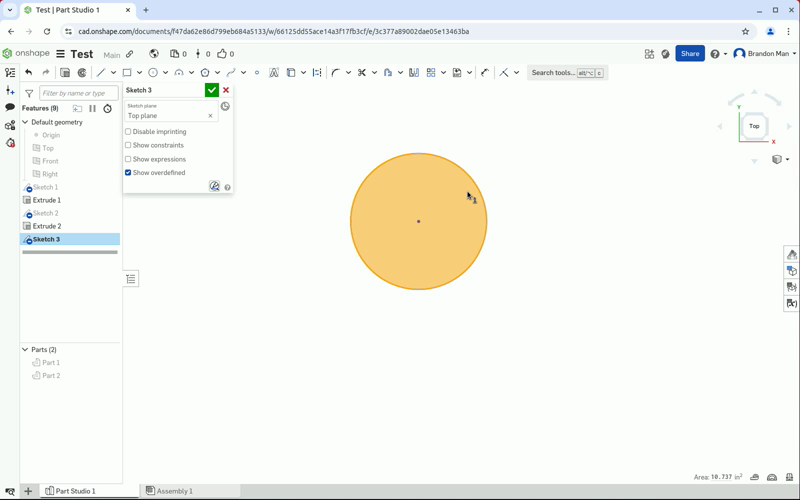
scroll(-6)
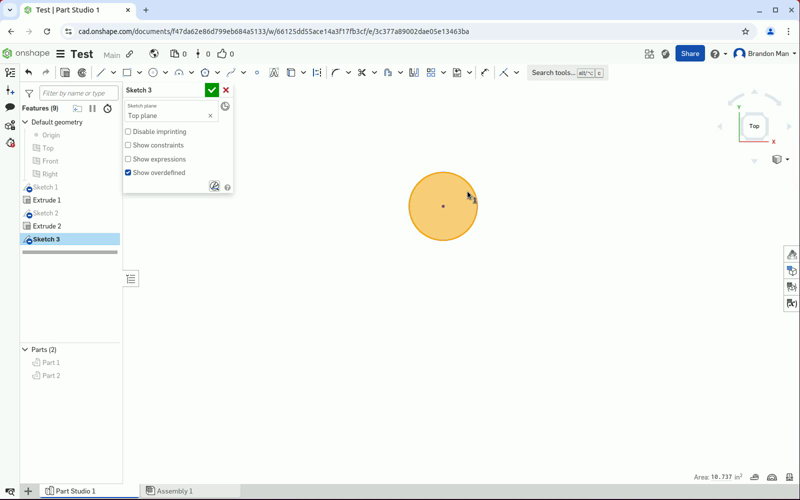
scroll(-6)
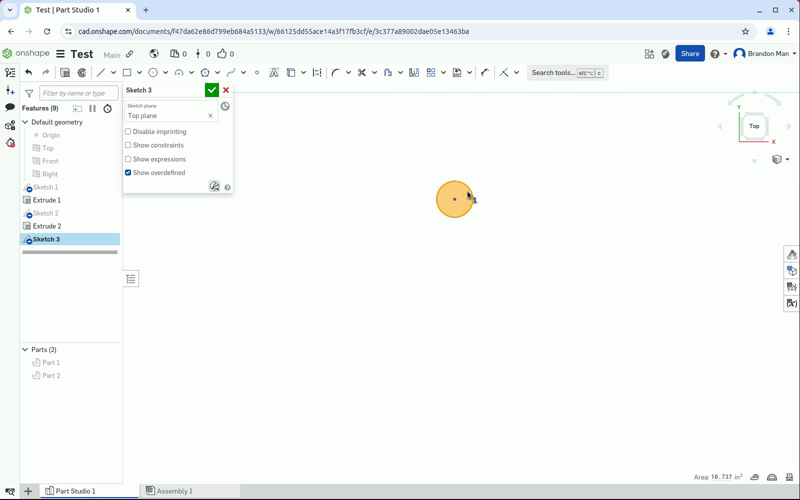
scroll(-6)
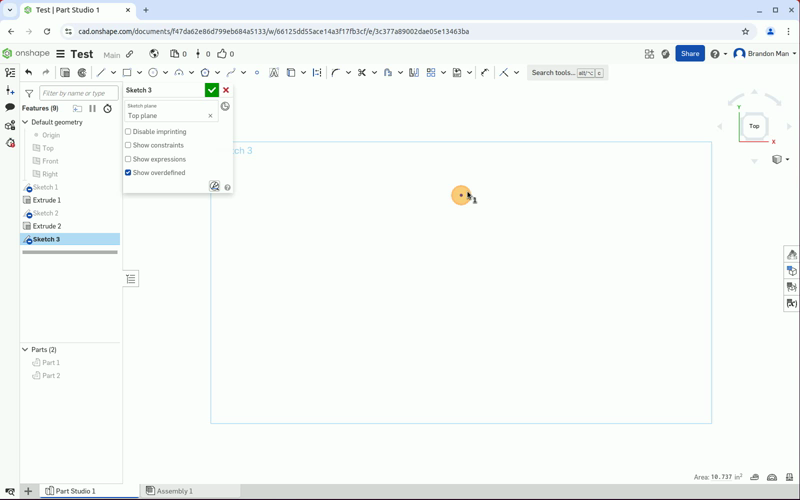
mouse_move(73, 352)
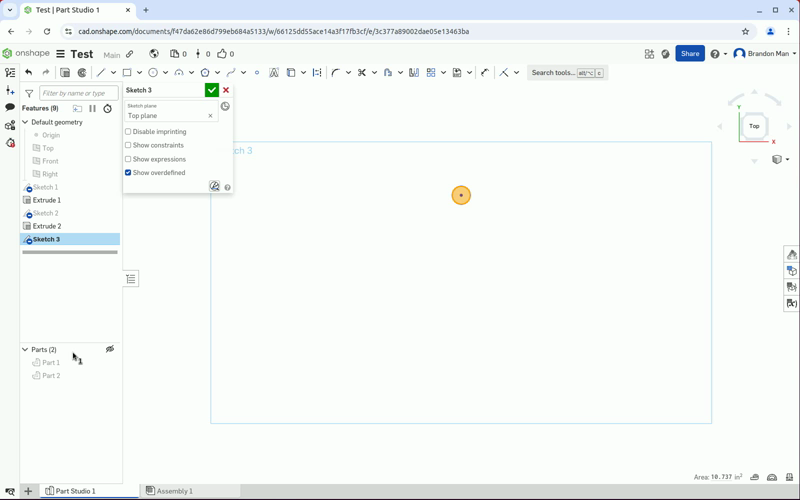
key(shift+y)
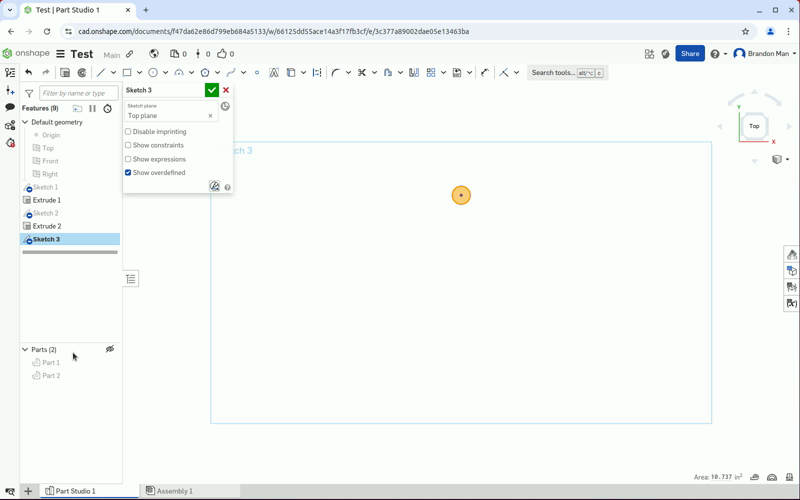
key(shift+e)
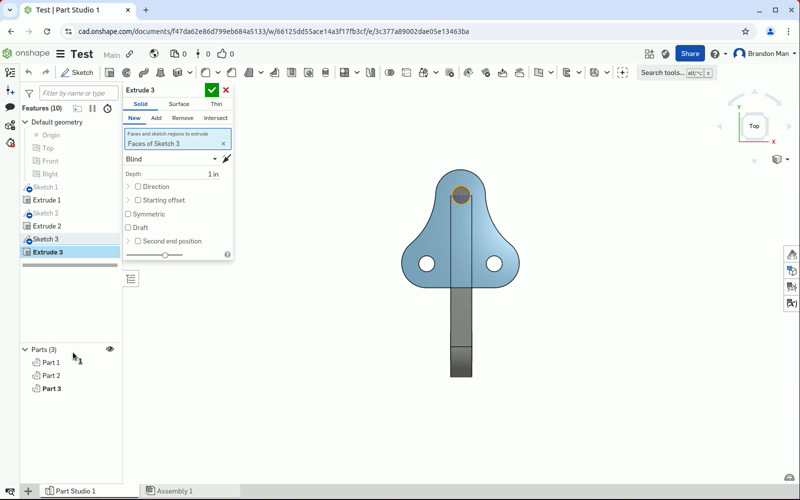
mouse_move(143, 106)
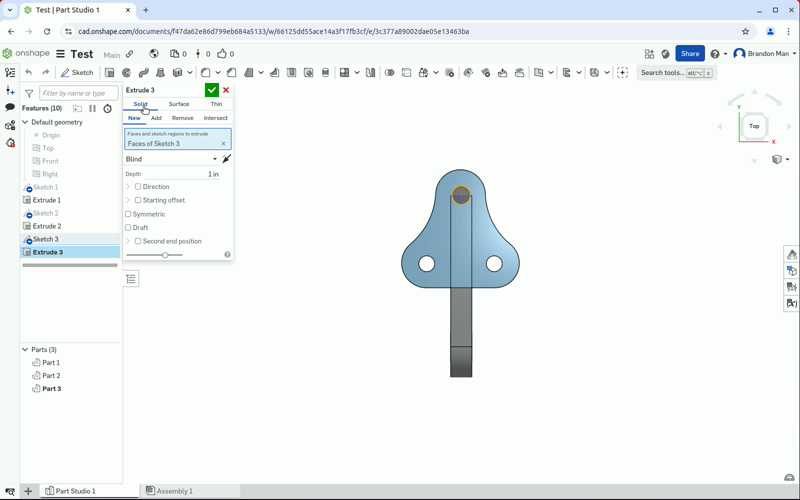
click(143, 106)
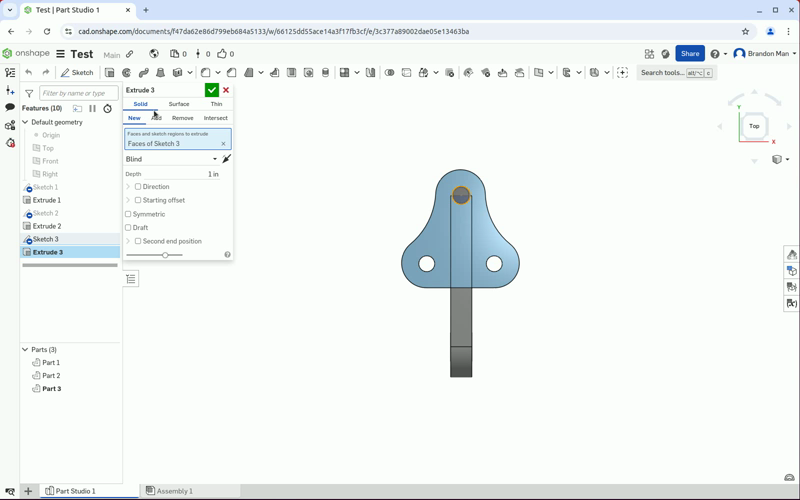
mouse_move(186, 120)
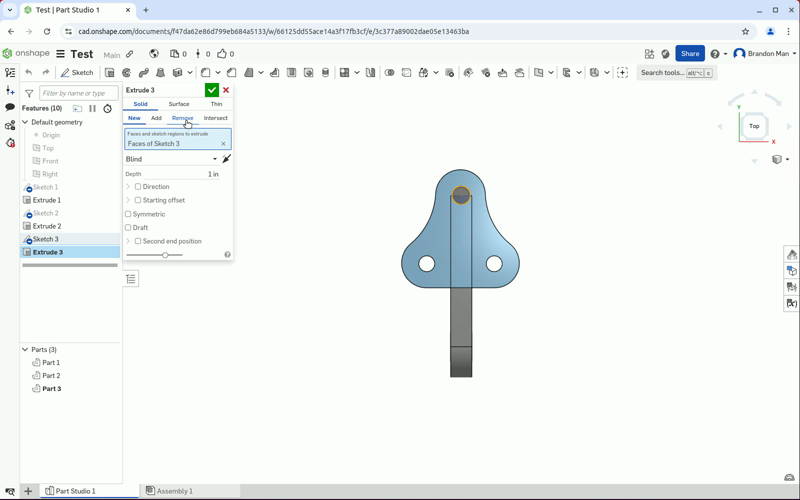
click(186, 120)
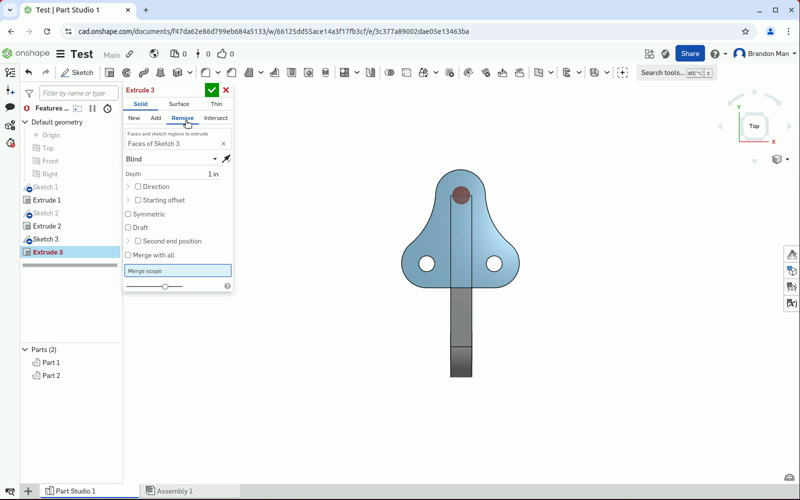
key(tab, 4)
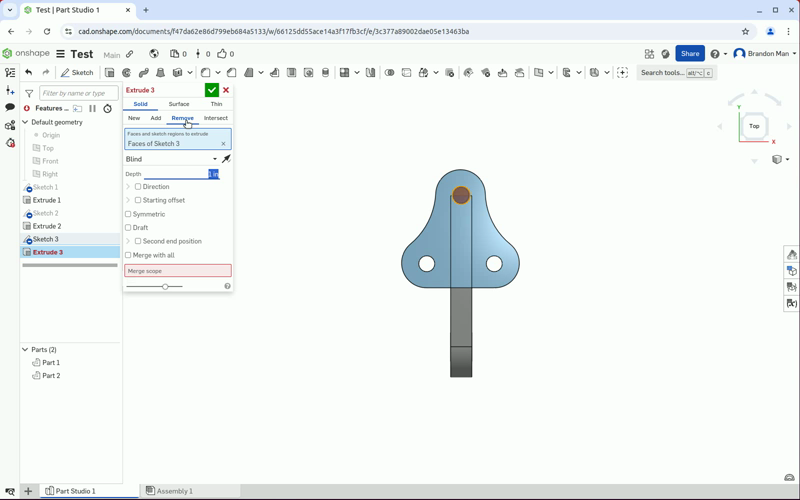
text(6.981)
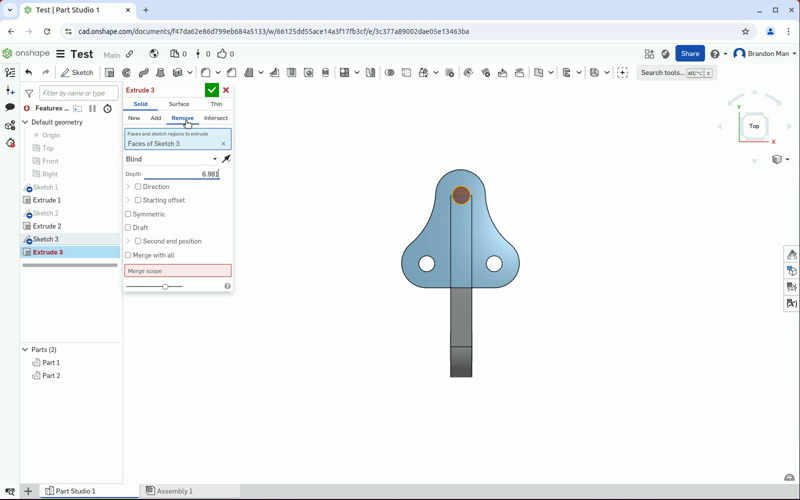
key(tab, 6)
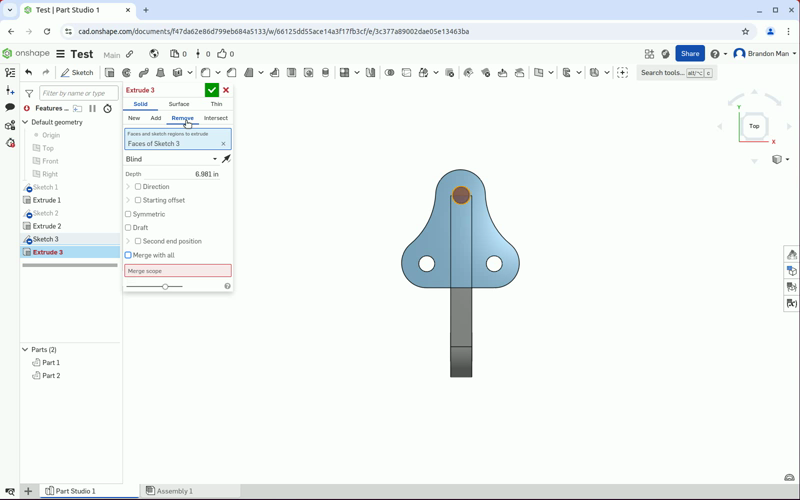
key(space)
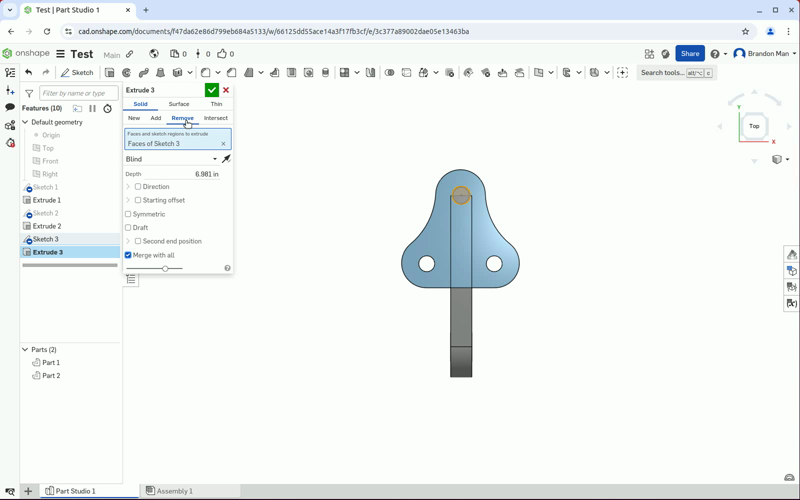
key(enter)
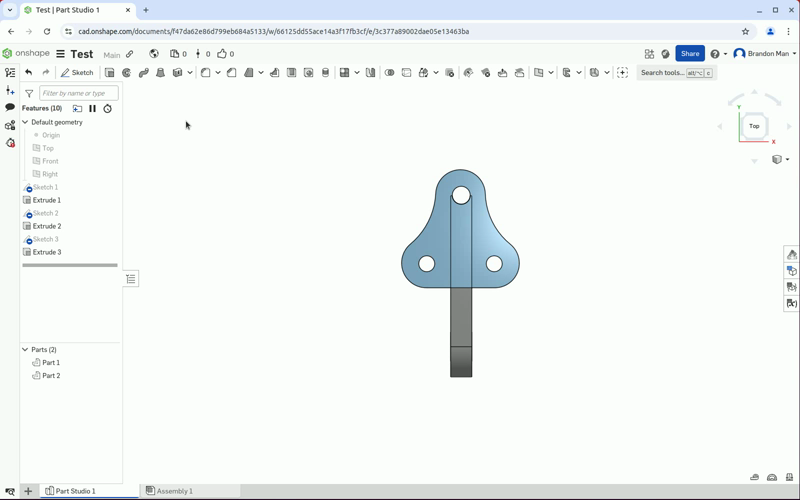
key(shift+h)
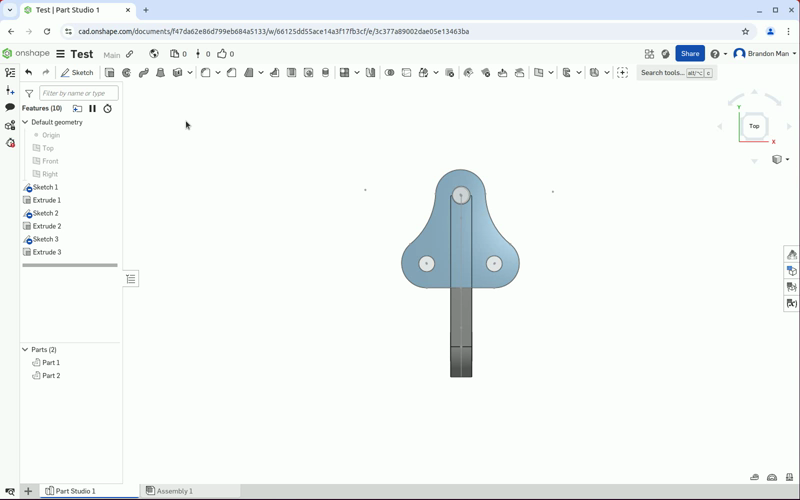
key(shift+h)
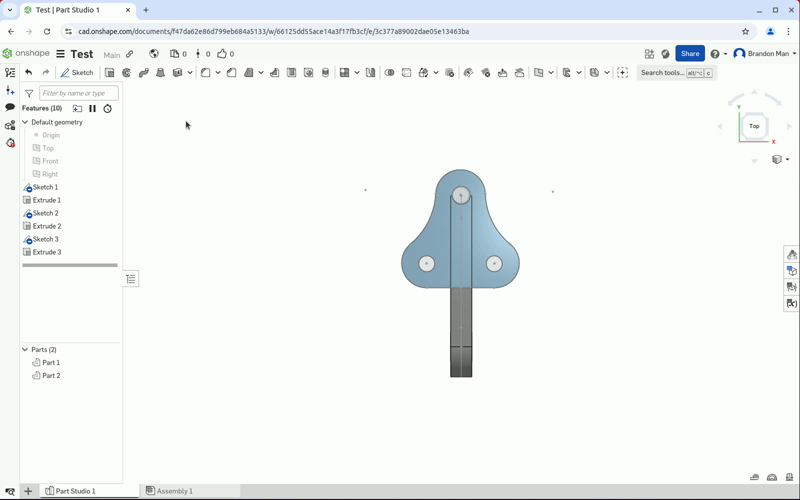
key(shift+7)
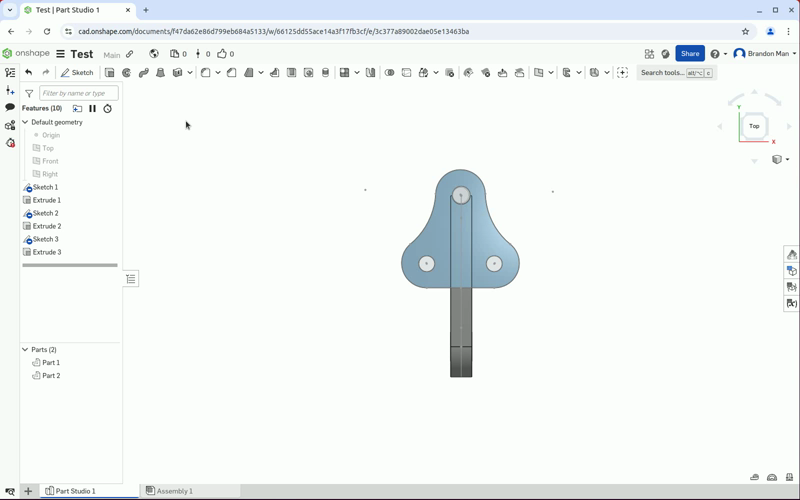
key(up, 3)
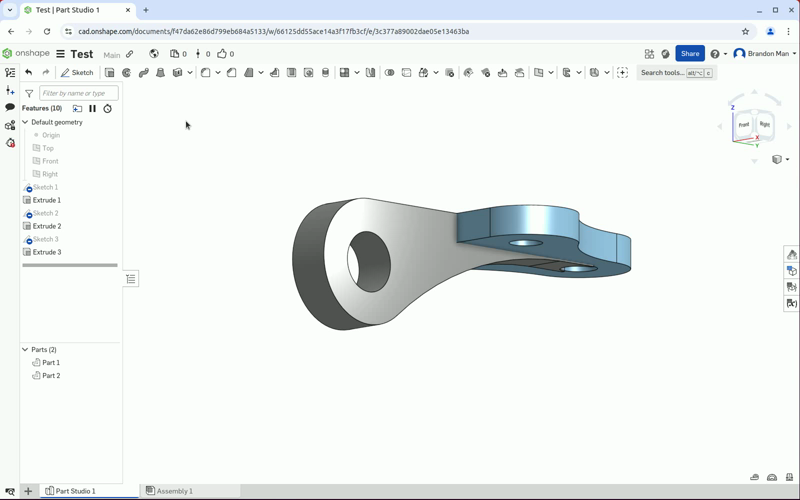
key(left, 3)
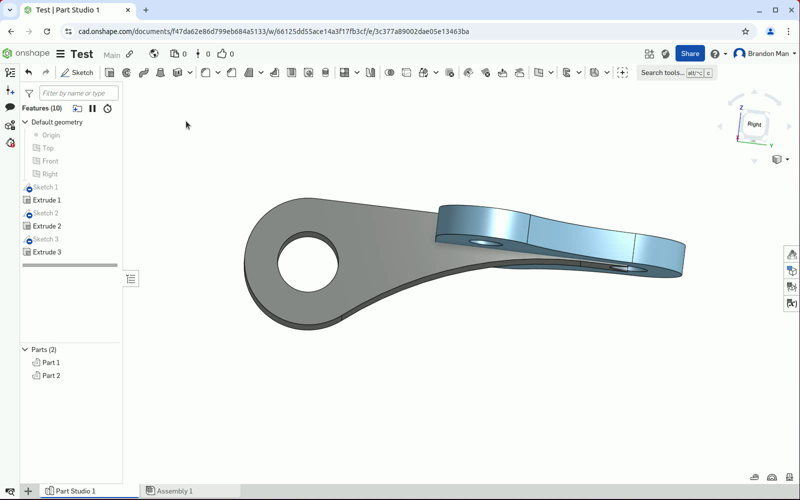
key(right, 3)
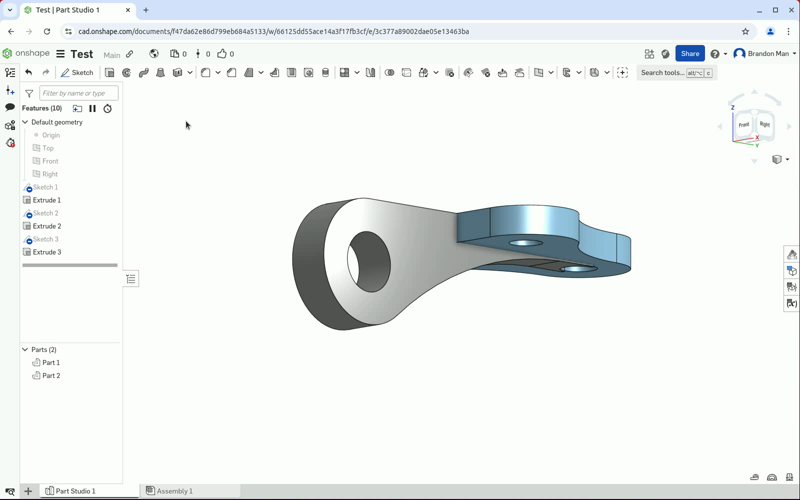
key(down, 3)
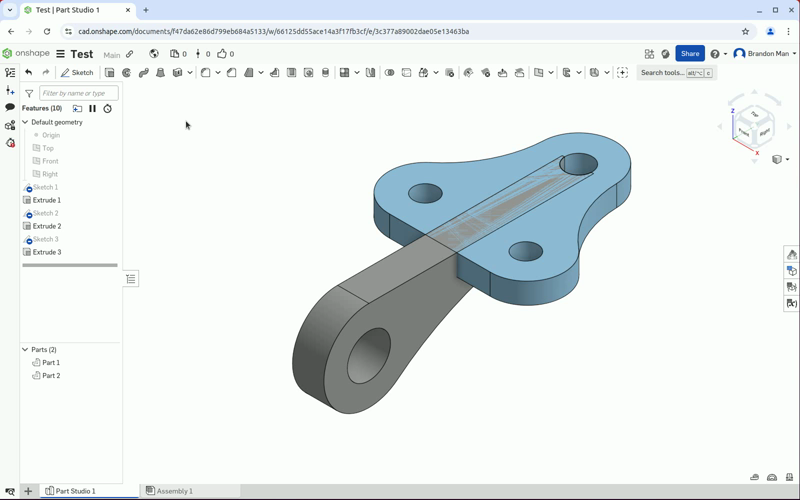
mouse_move(73, 189)
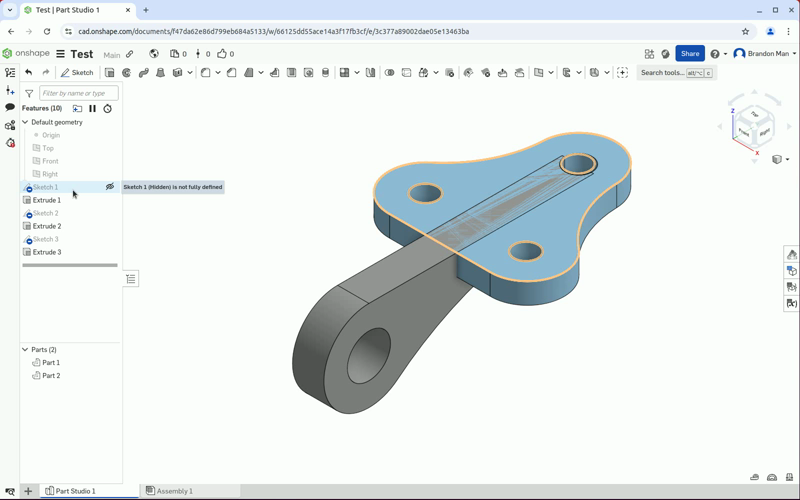
click(73, 189)